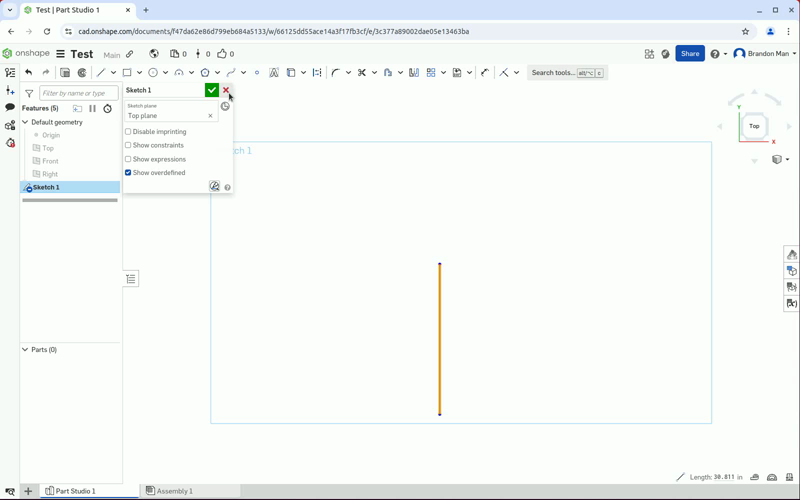
key(shift+h)
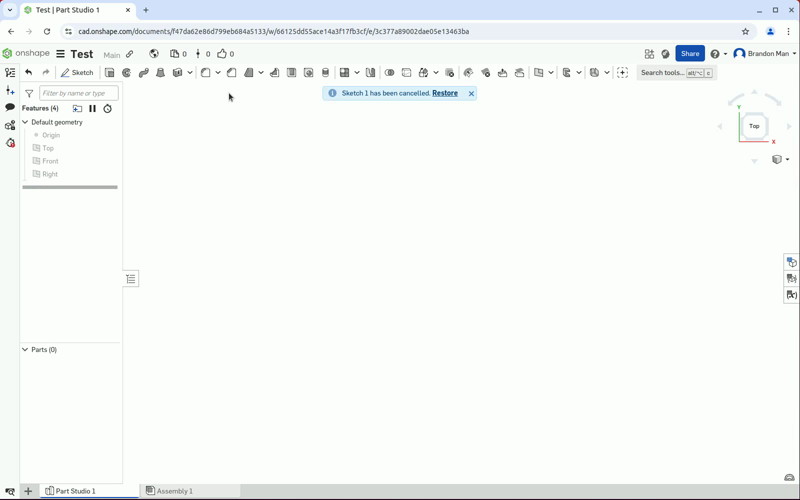
mouse_move(73, 352)
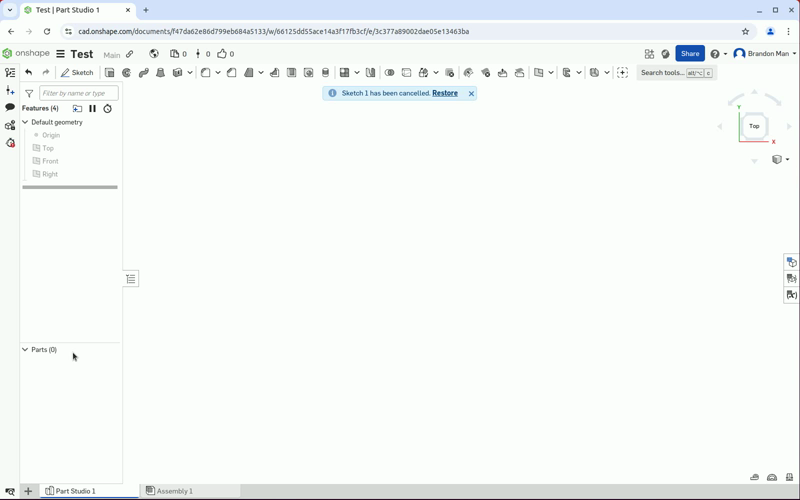
key(y)
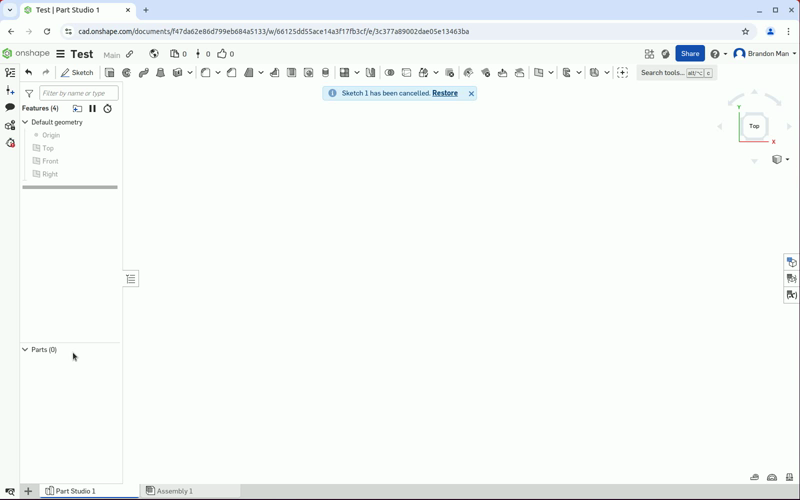
key(shift+p)
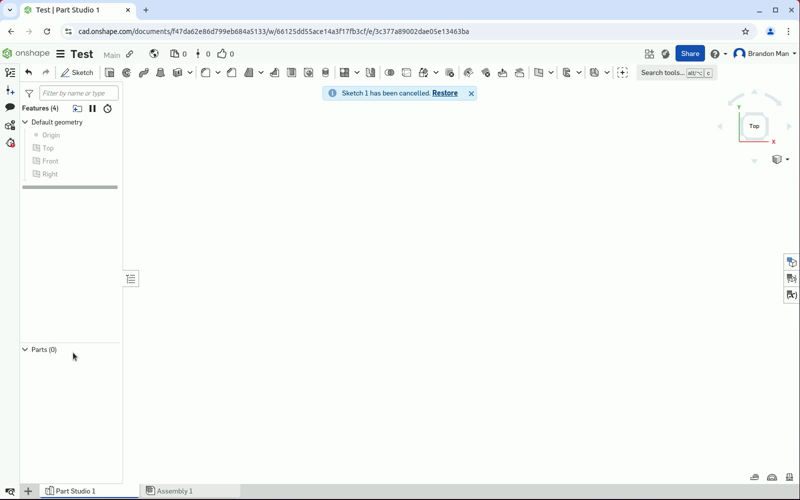
key(space)
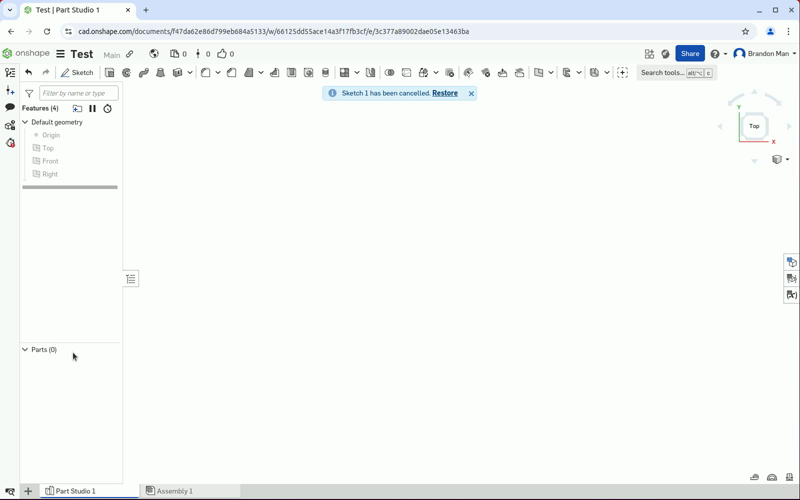
key_down(shift)
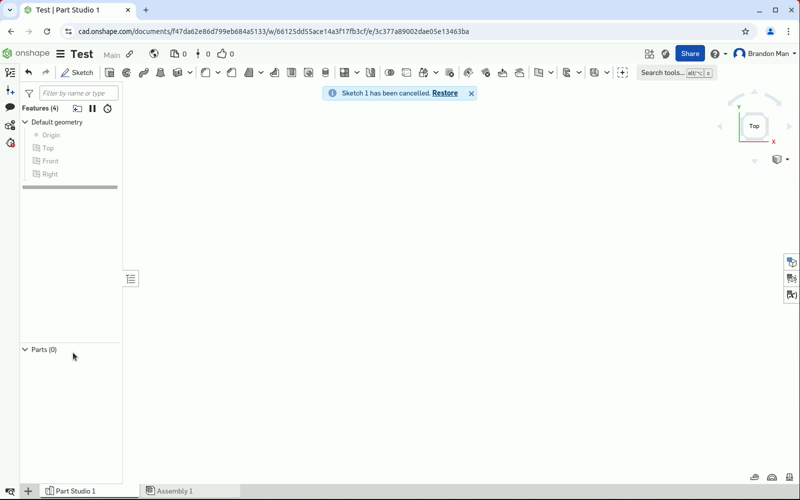
key(up)
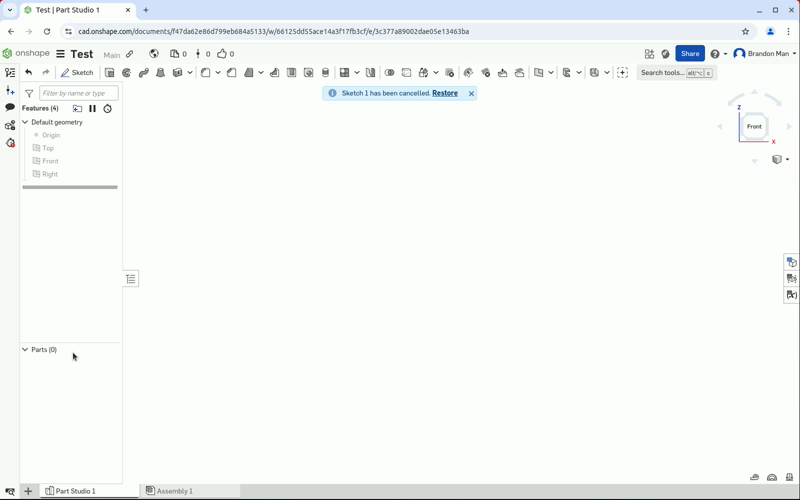
key_up(shift)
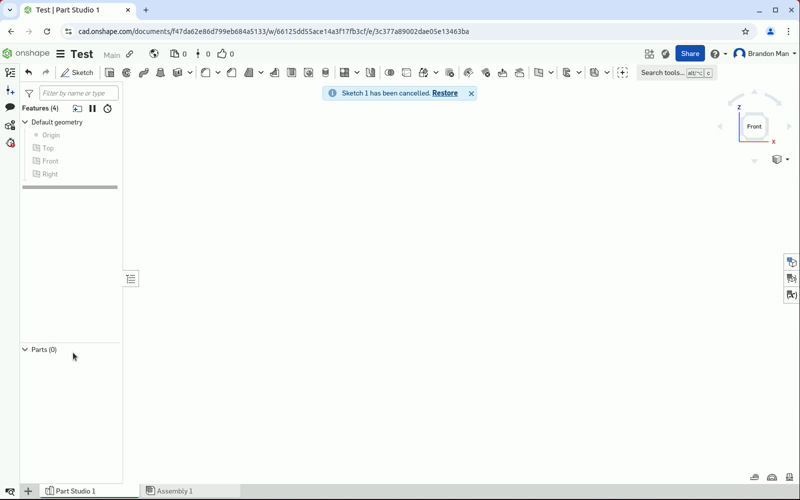
key(space)
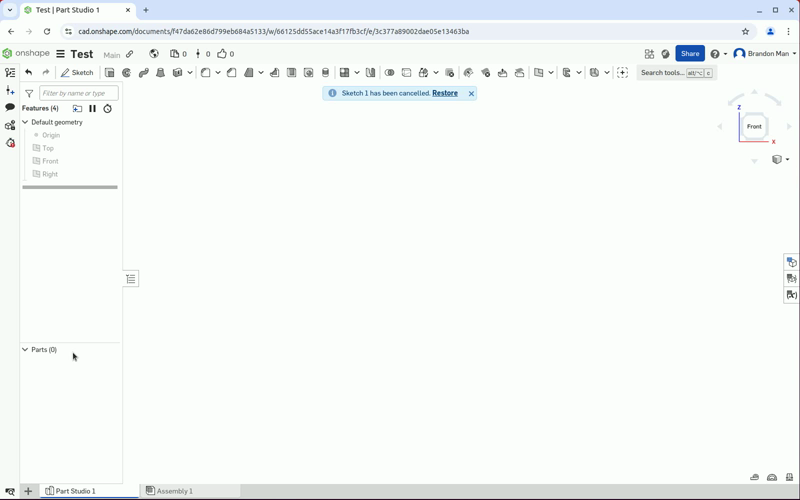
key_down(shift)
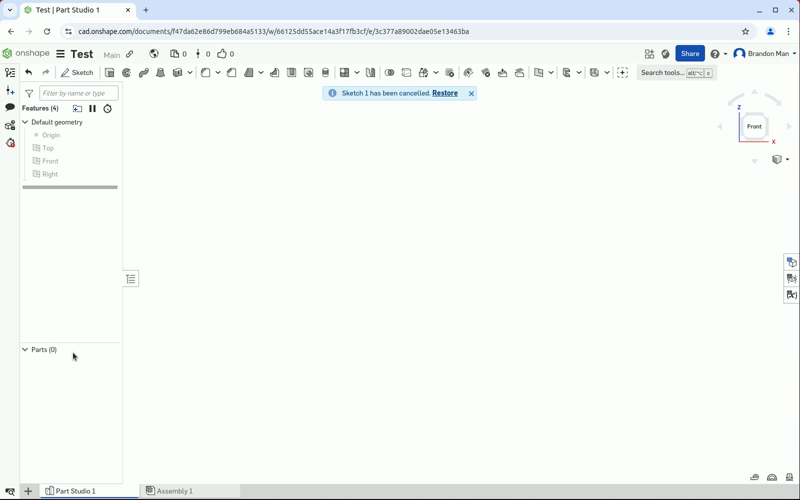
key(left)
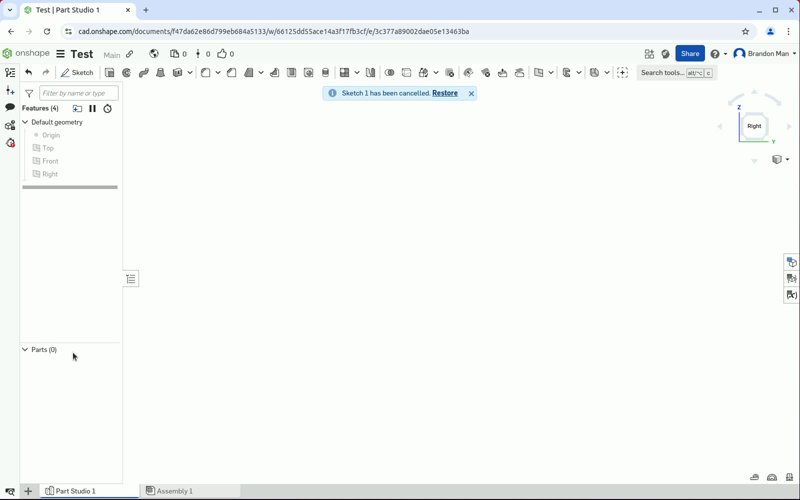
key_up(shift)
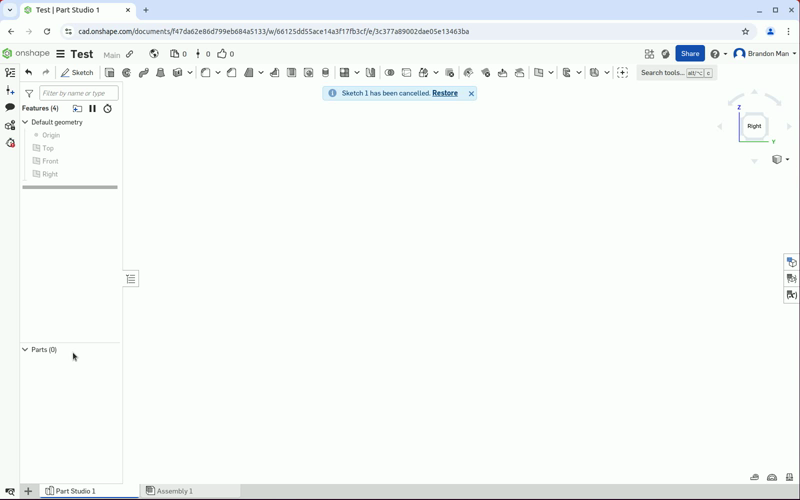
mouse_move(73, 352)
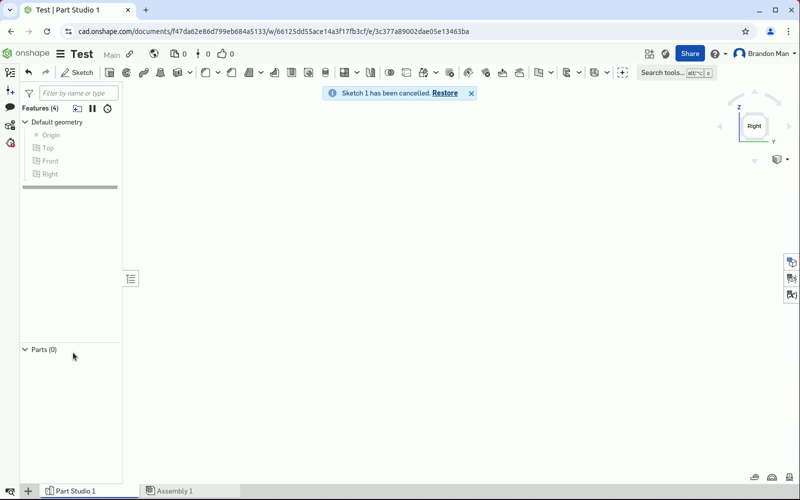
key(shift+y)
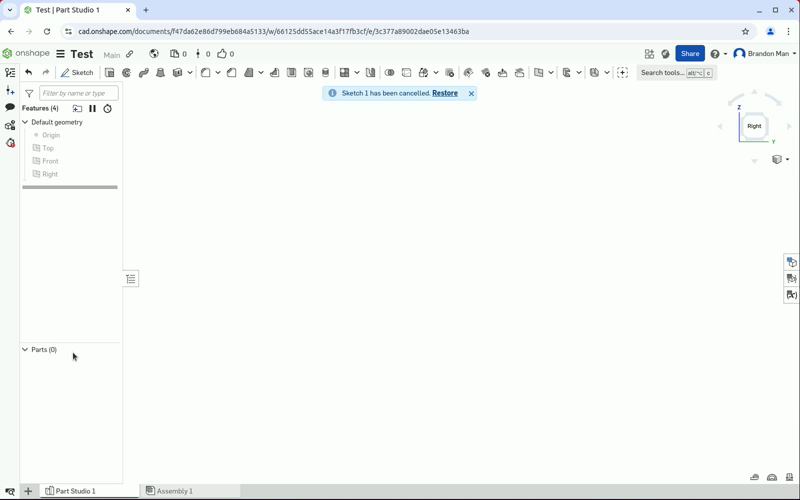
key(shift+s)
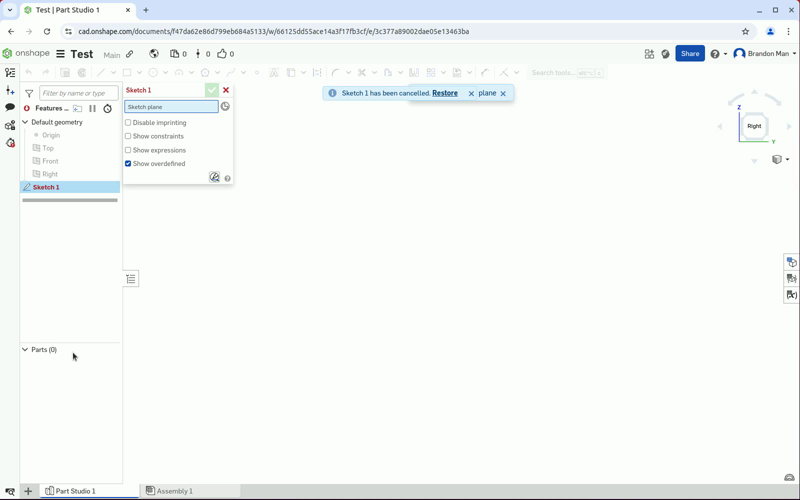
mouse_move(73, 176)
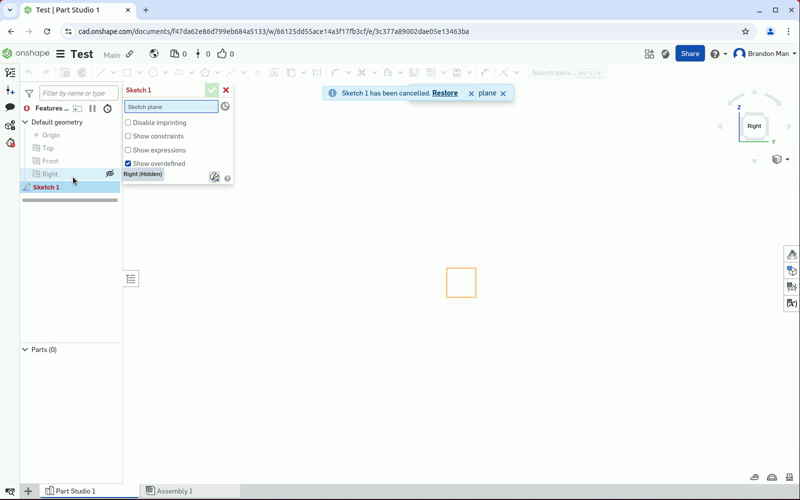
click(73, 176)
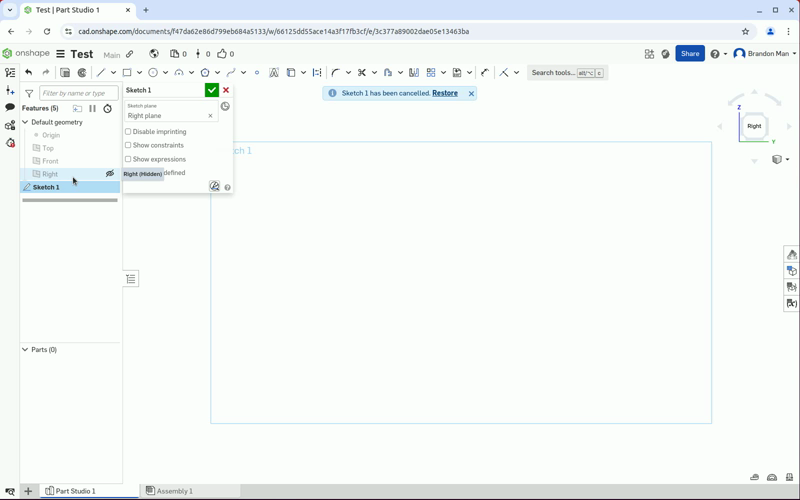
mouse_move(73, 352)
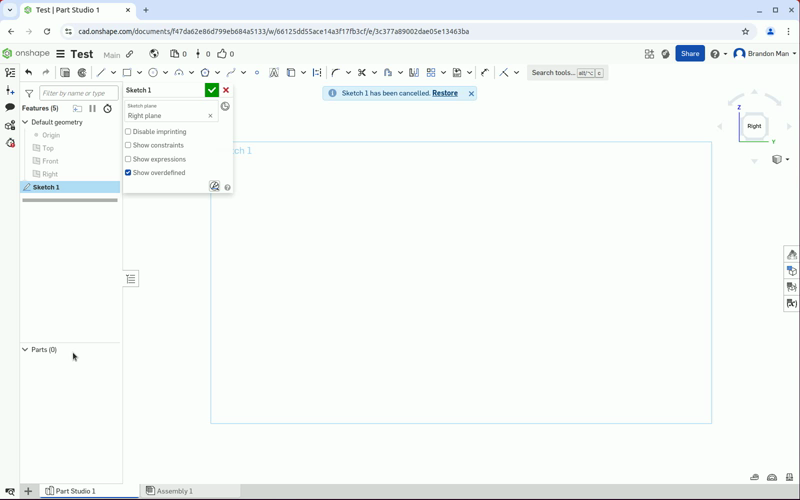
key(y)
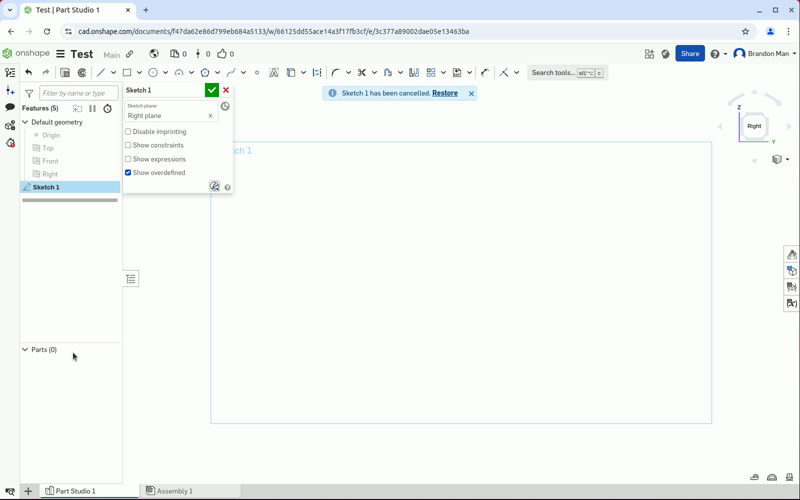
key(l)
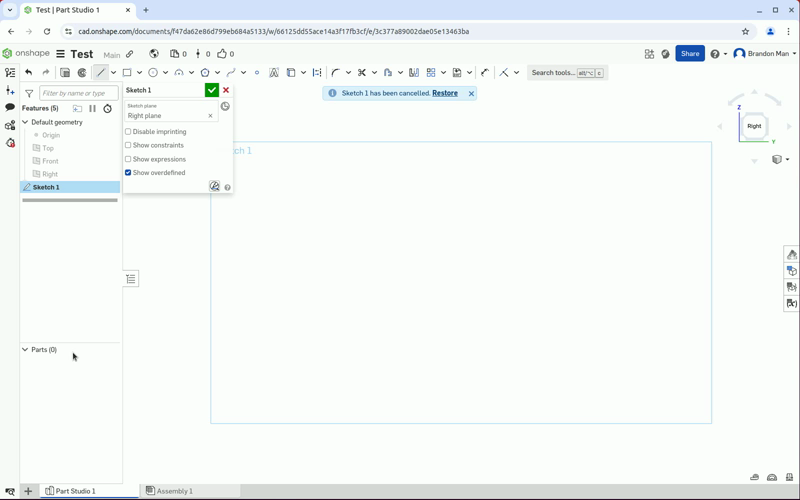
key_down(shift)
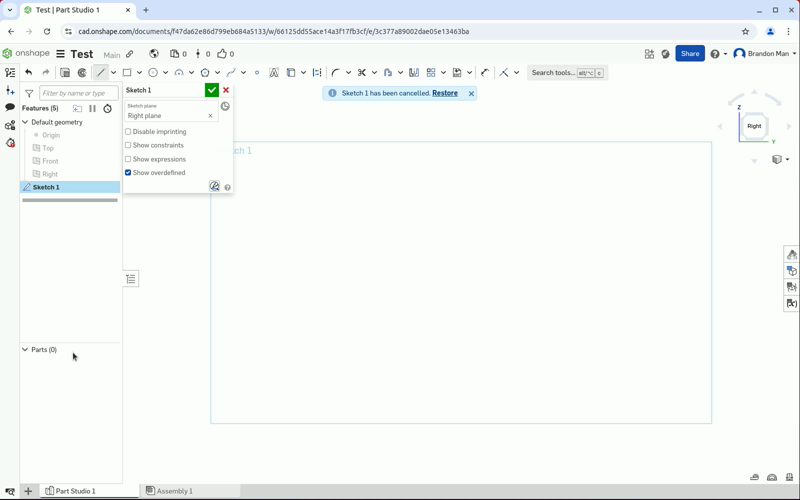
mouse_move(348, 333)
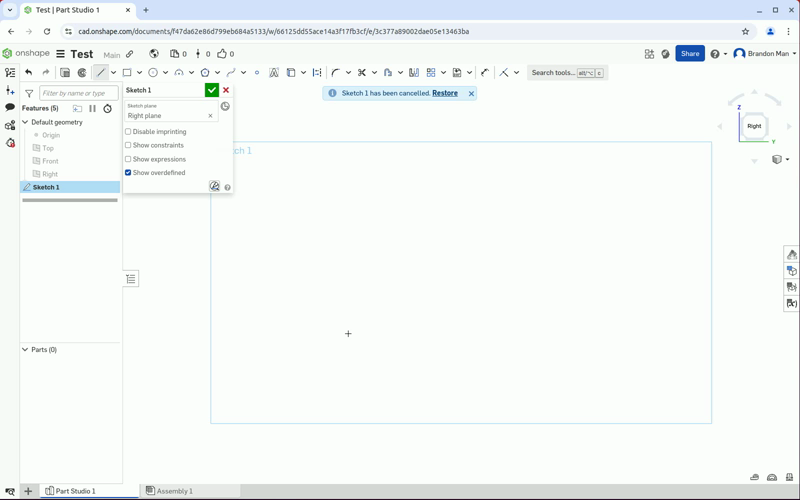
click(348, 333)
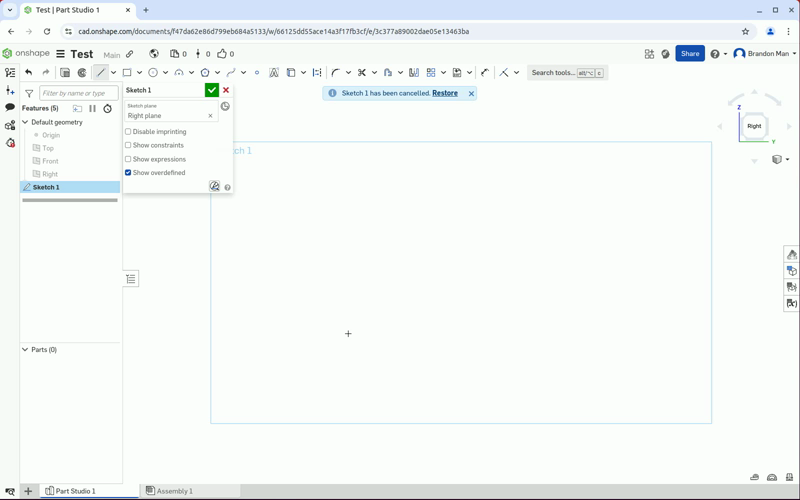
key_up(shift)
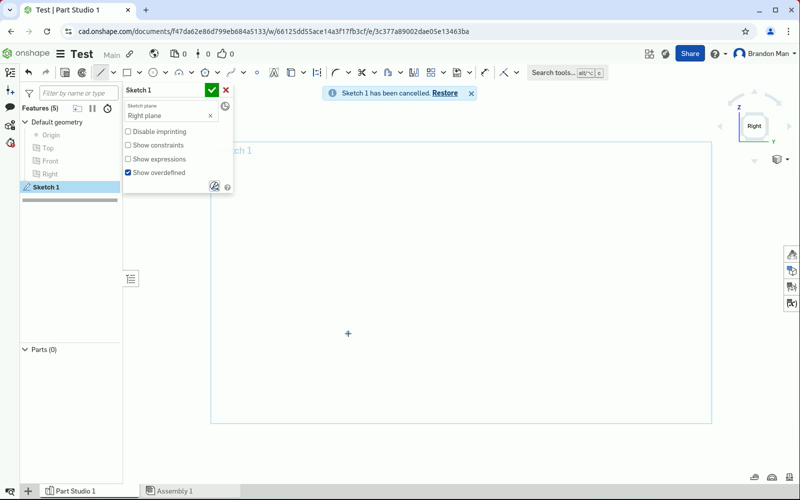
key_down(shift)
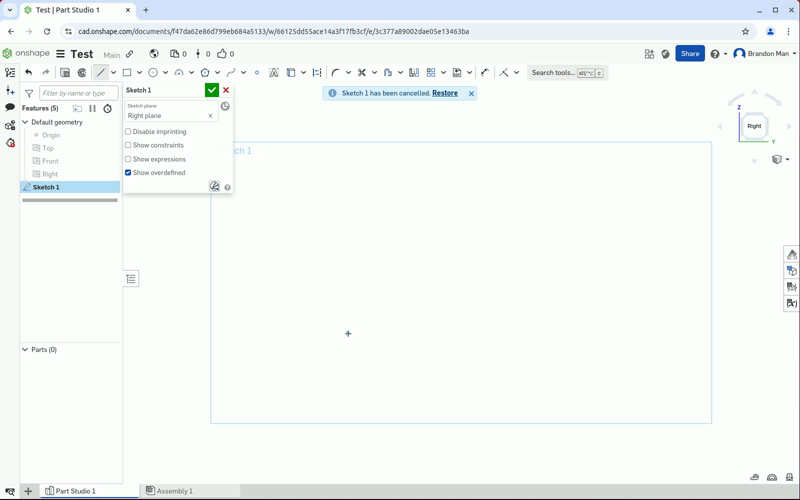
mouse_move(449, 286)
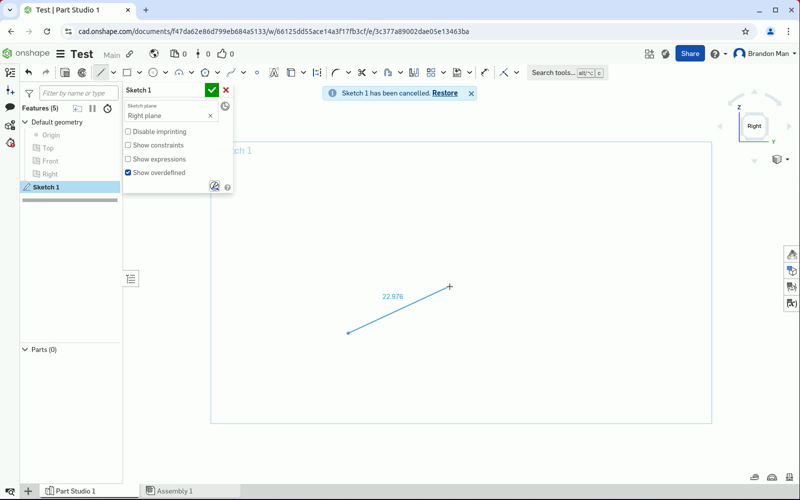
click(449, 286)
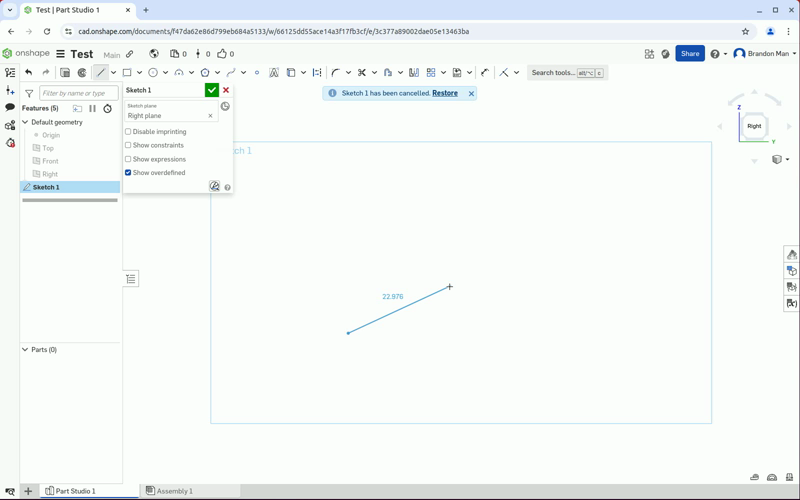
key_up(shift)
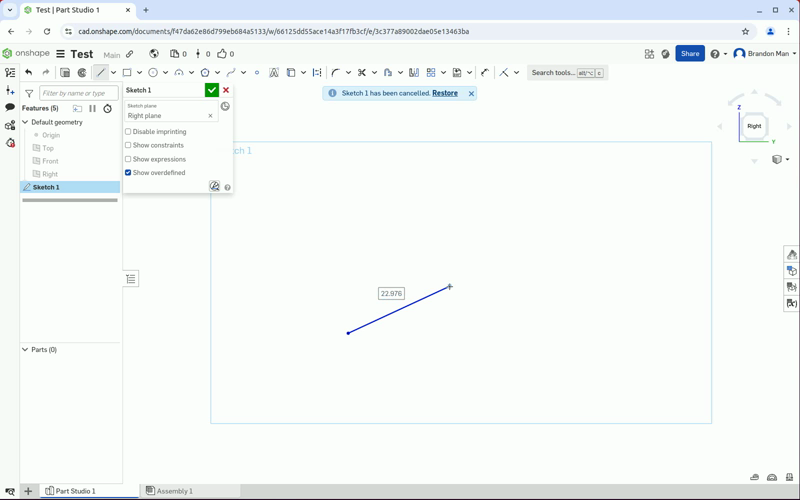
key(esc)
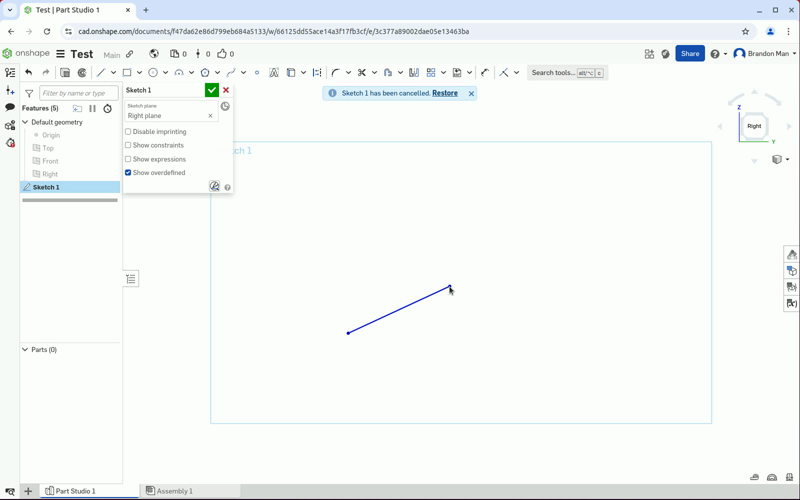
key(a)
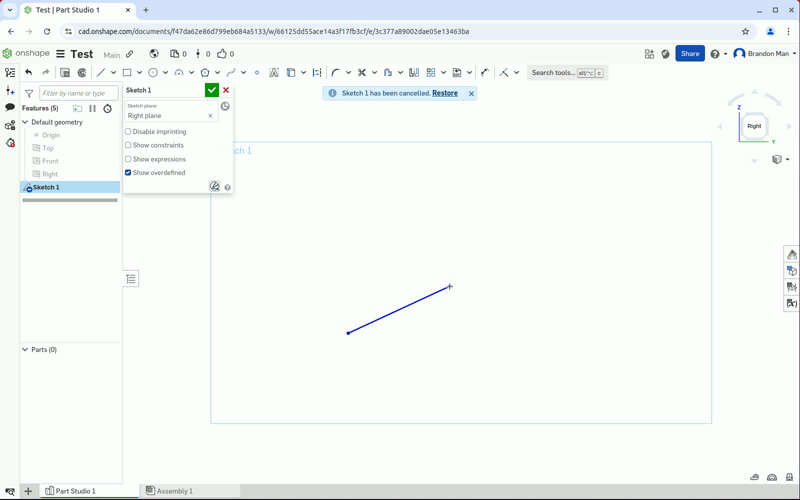
mouse_move(449, 286)
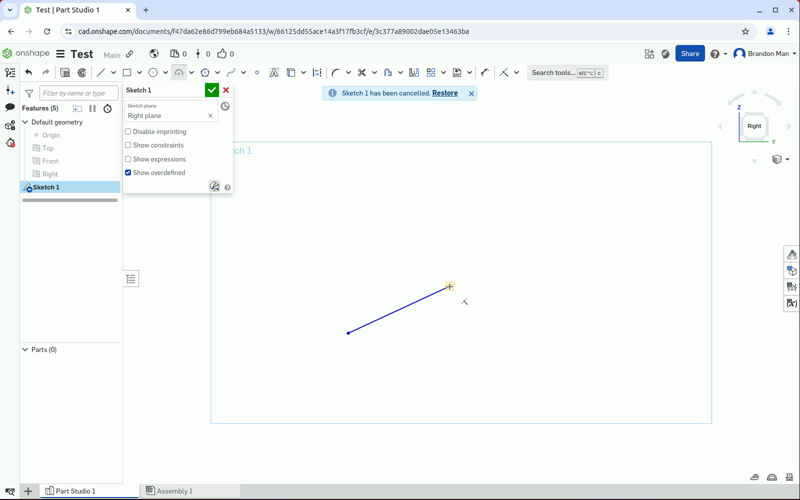
click(449, 286)
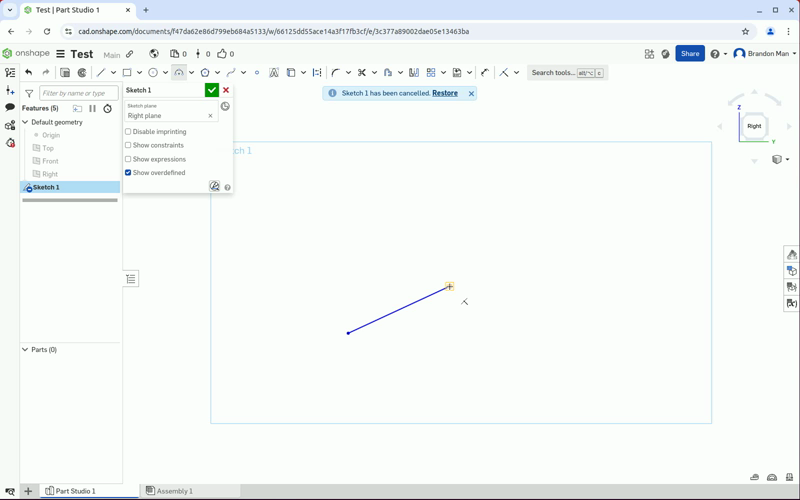
key_down(shift)
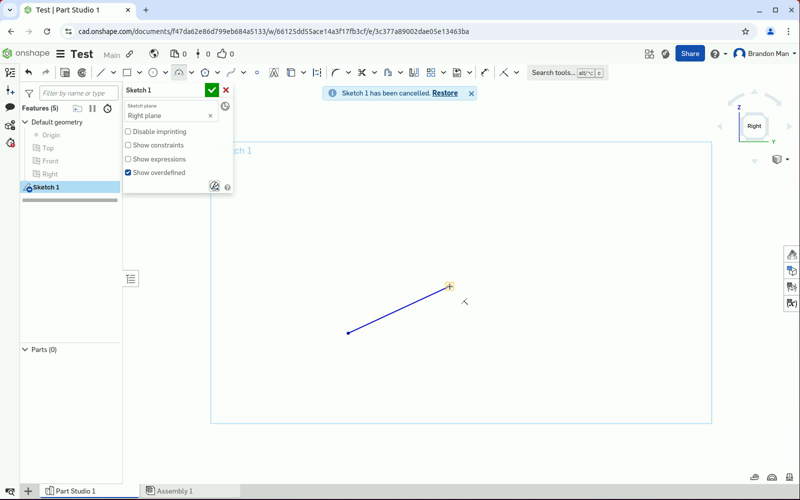
mouse_move(470, 286)
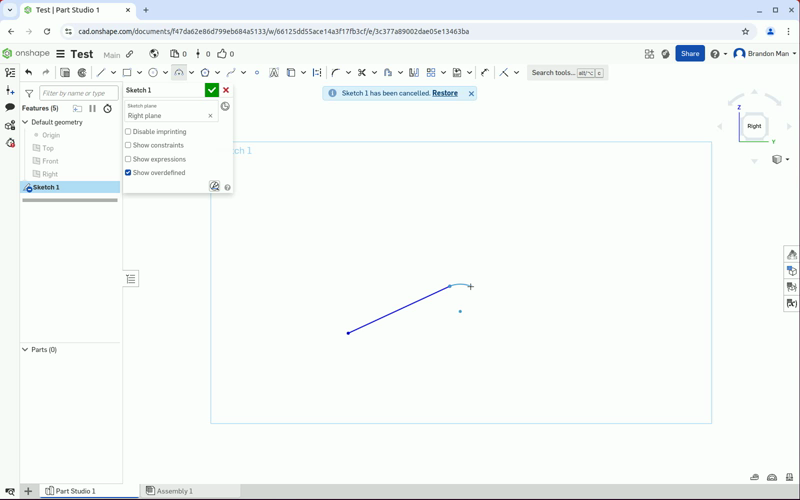
click(470, 286)
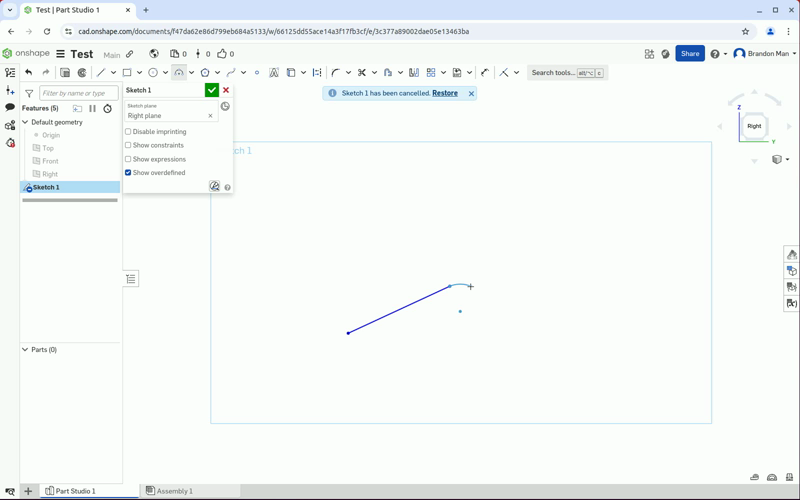
mouse_move(460, 283)
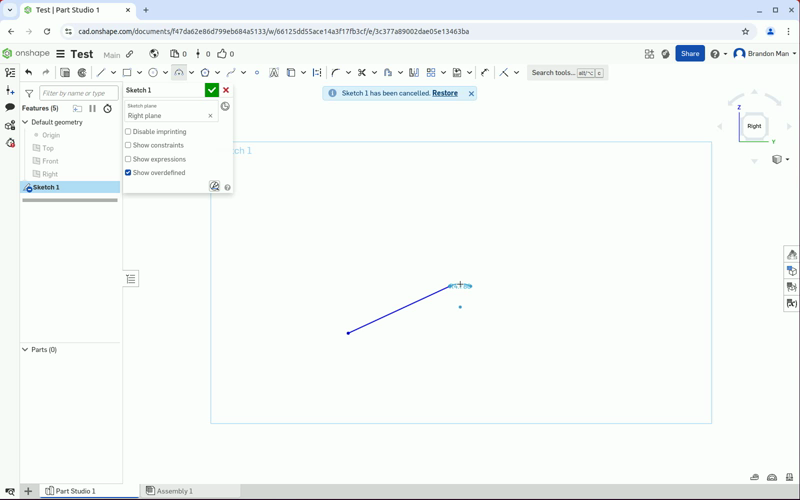
click(460, 283)
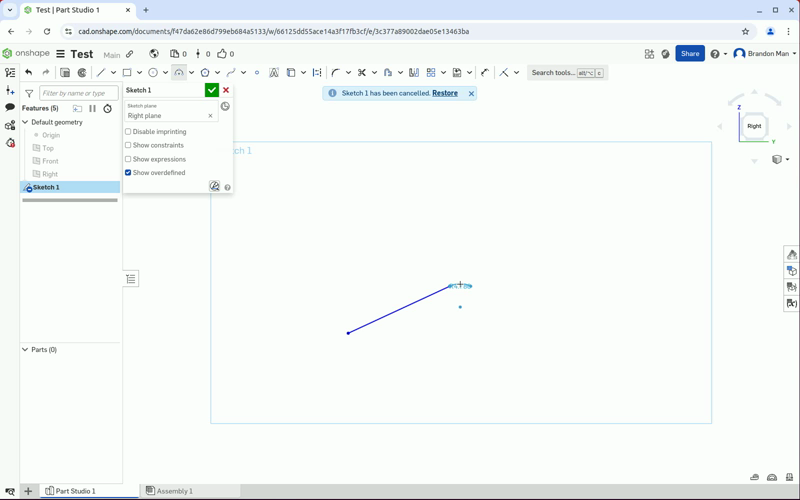
key_up(shift)
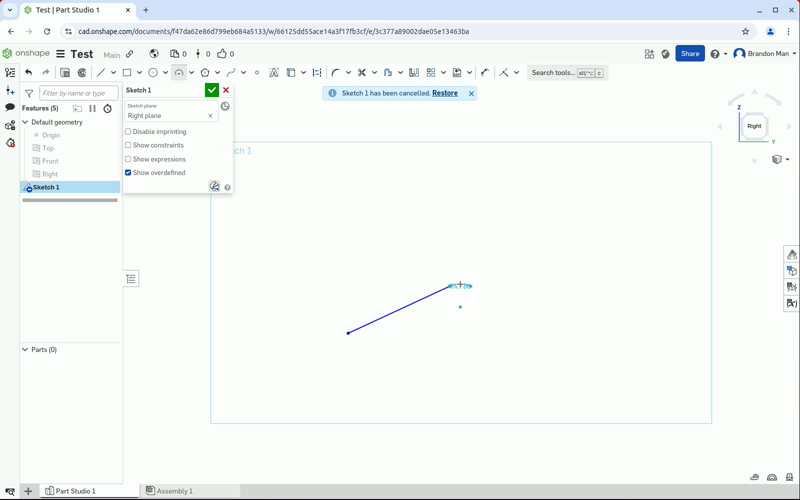
key(esc)
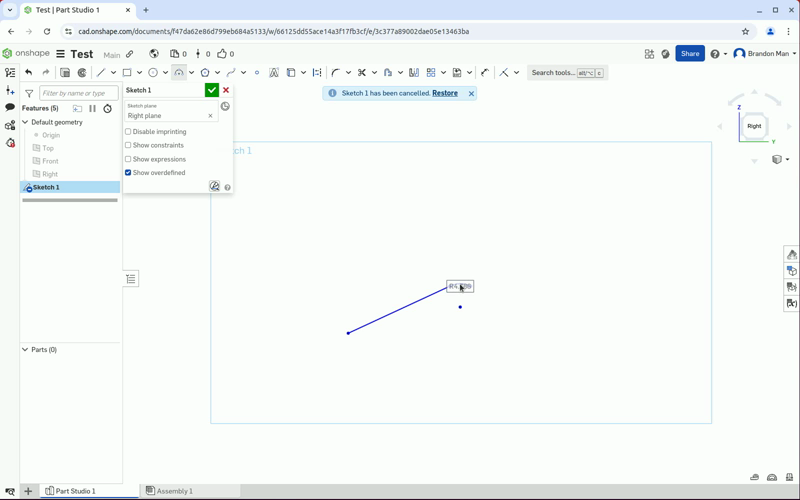
key(l)
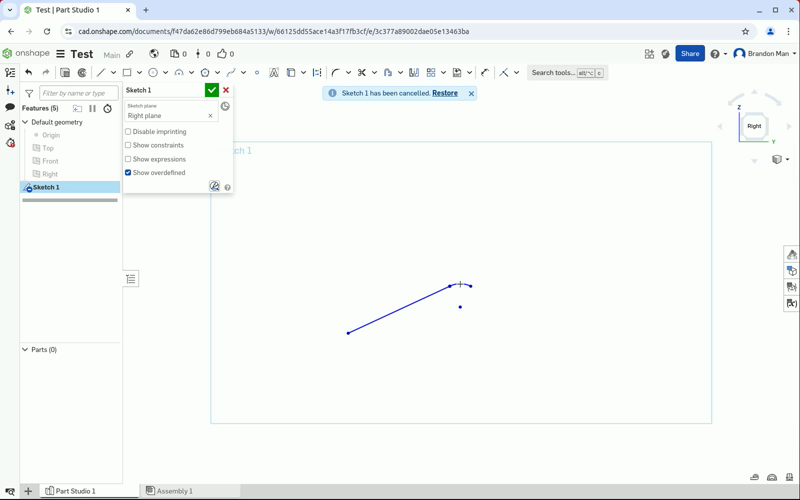
mouse_move(470, 286)
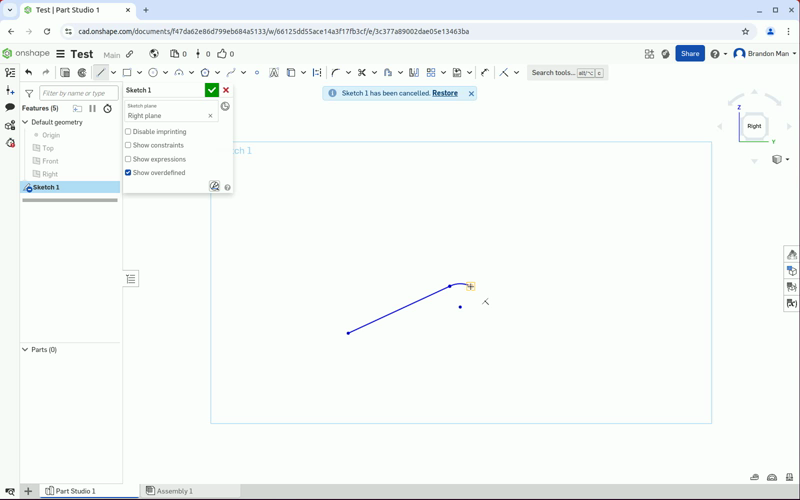
click(470, 286)
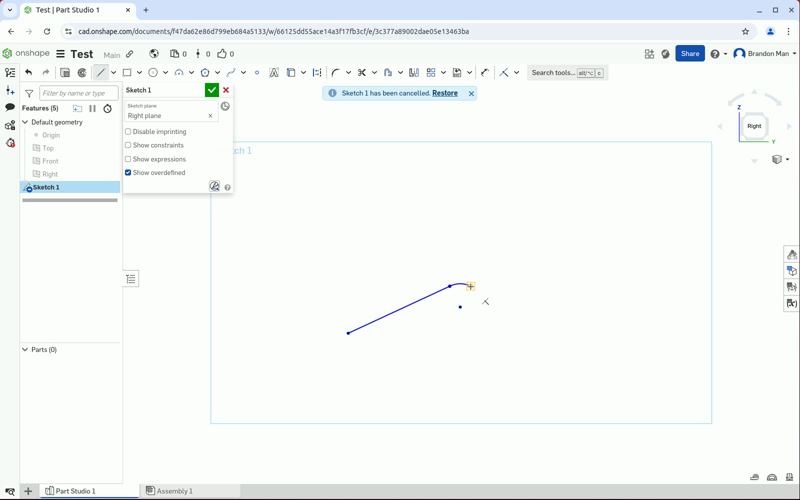
key_down(shift)
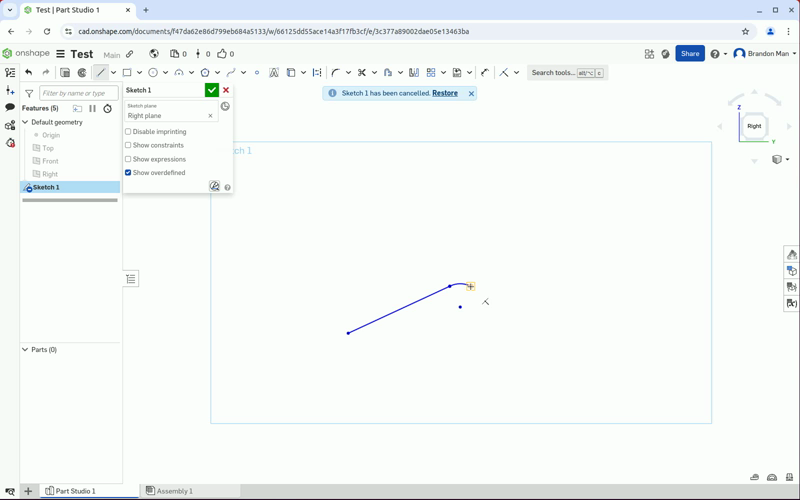
mouse_move(572, 333)
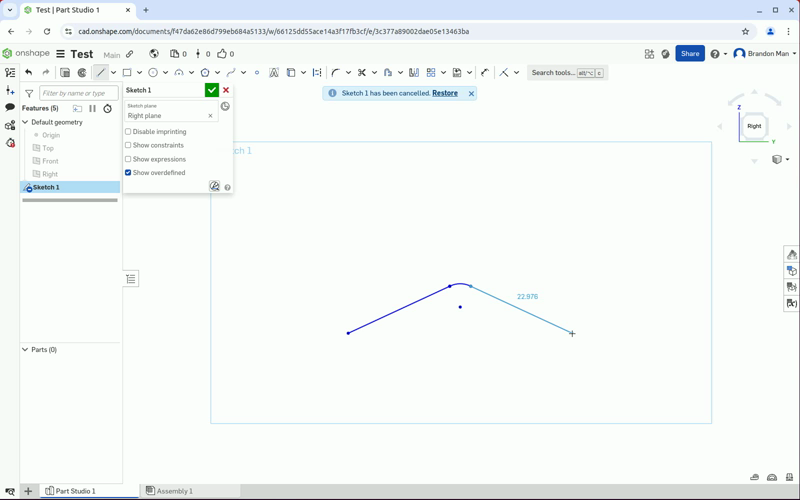
click(572, 333)
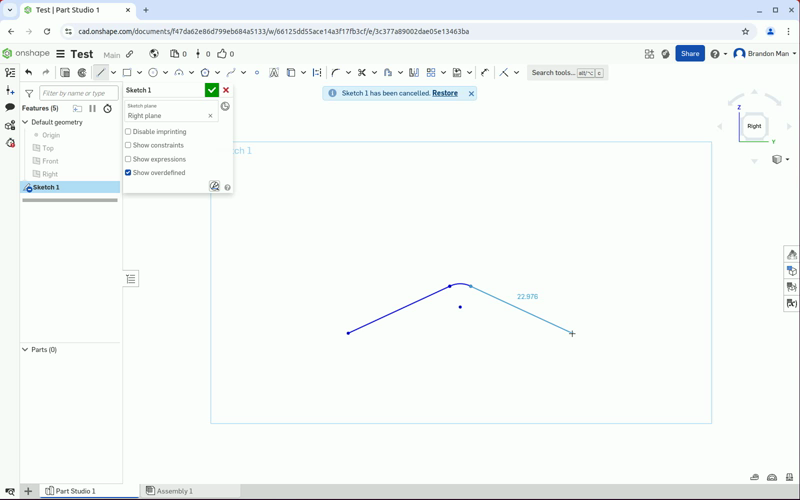
key_up(shift)
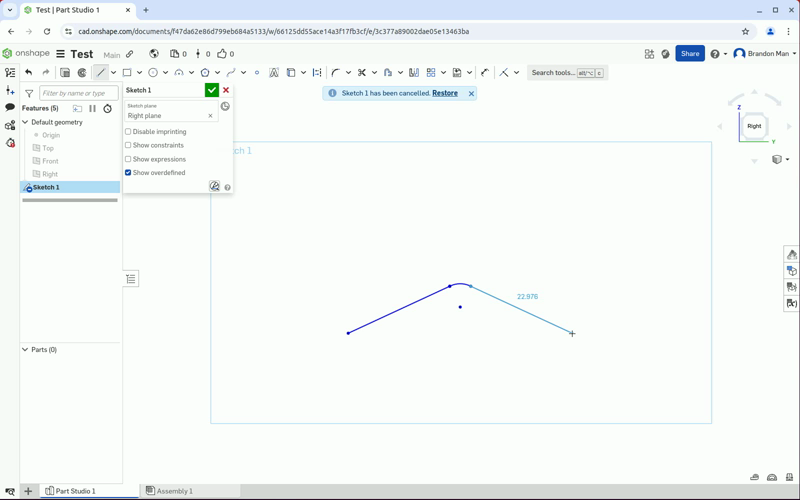
key_down(shift)
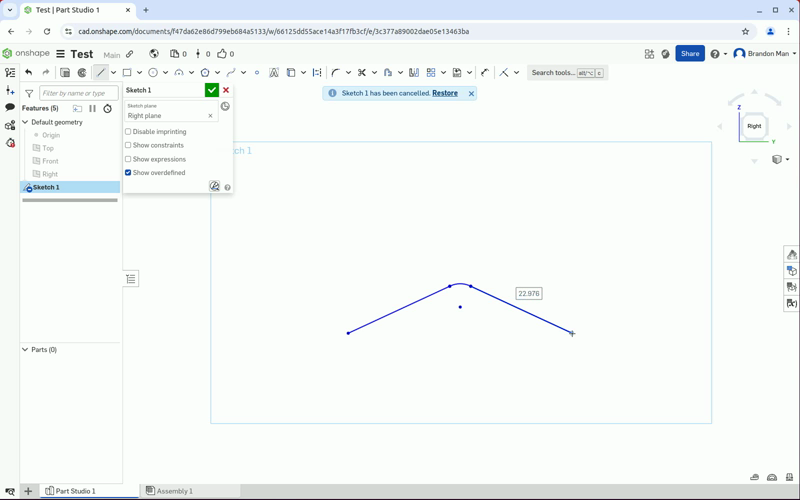
mouse_move(589, 333)
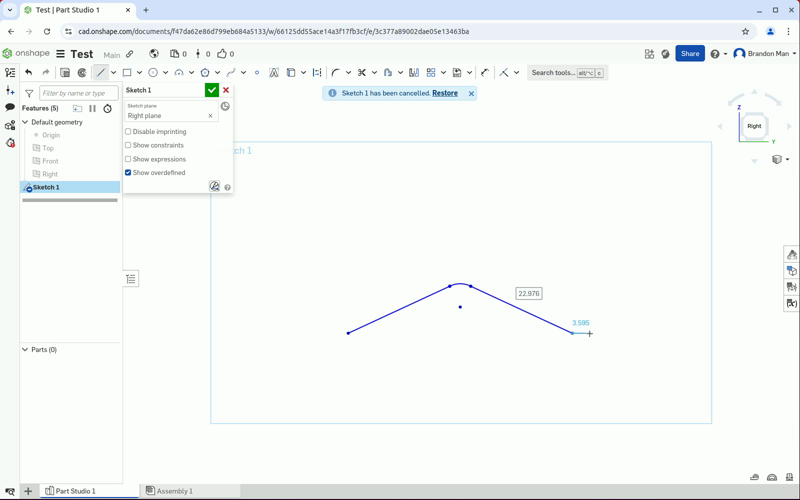
mouse_move(572, 300)
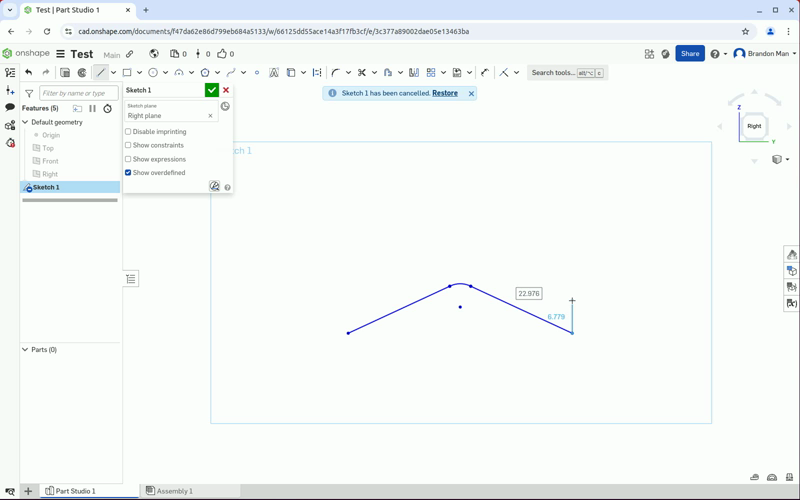
click(572, 300)
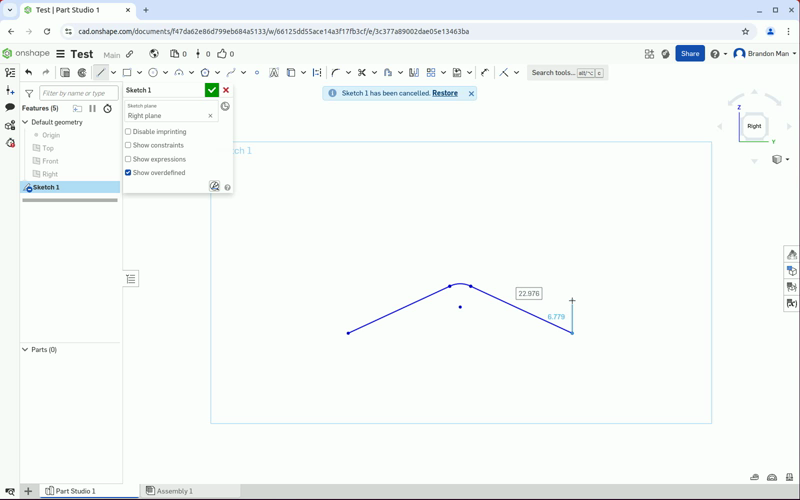
key_up(shift)
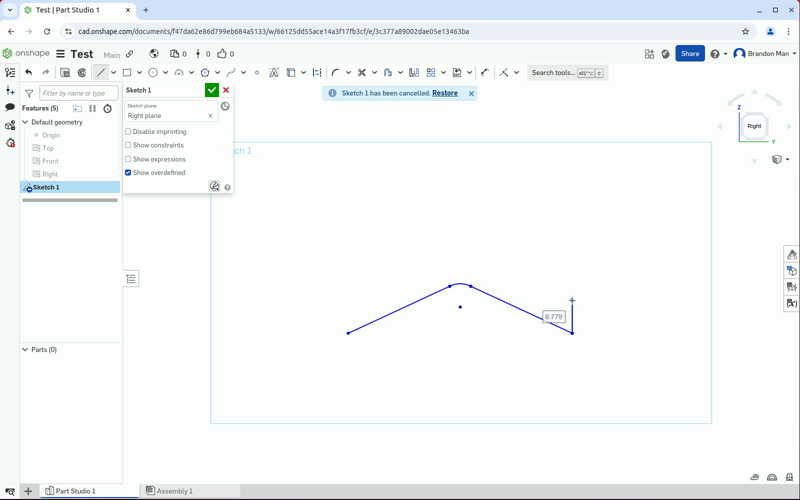
key_down(shift)
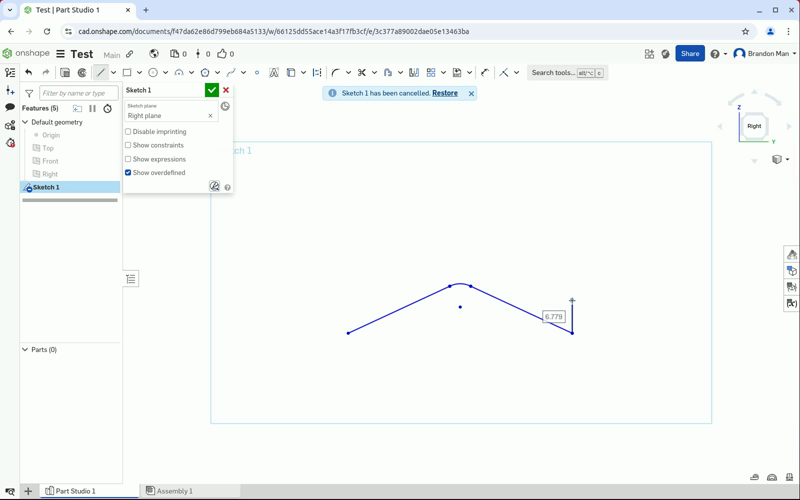
mouse_move(475, 217)
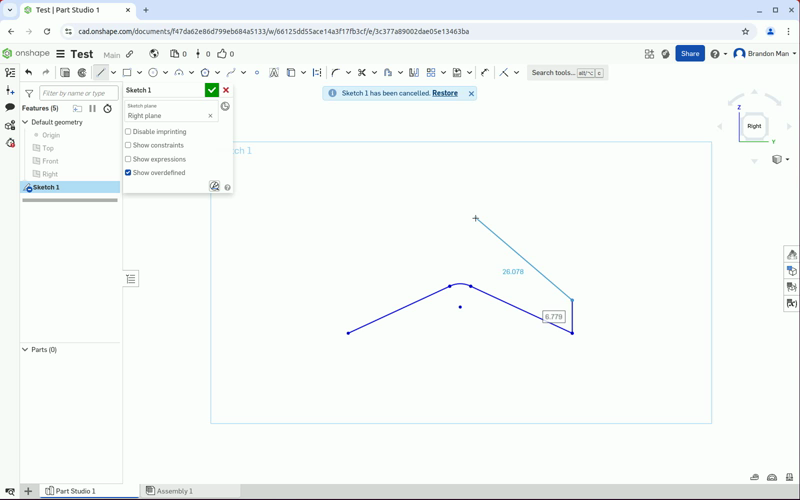
click(475, 217)
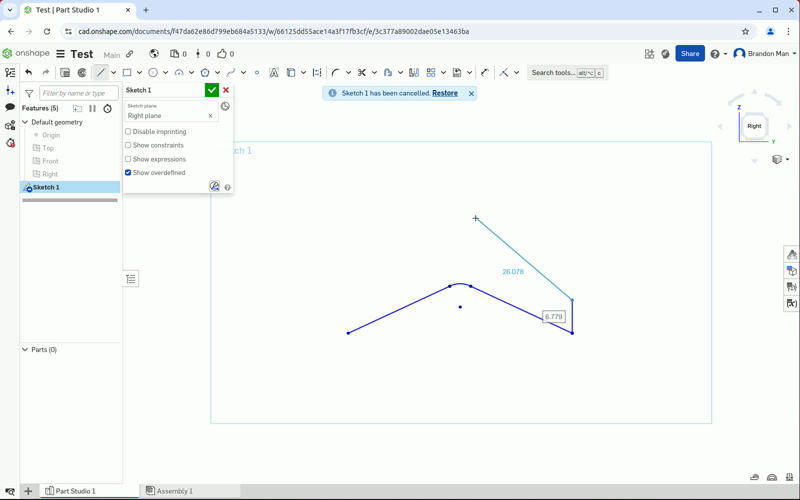
key_up(shift)
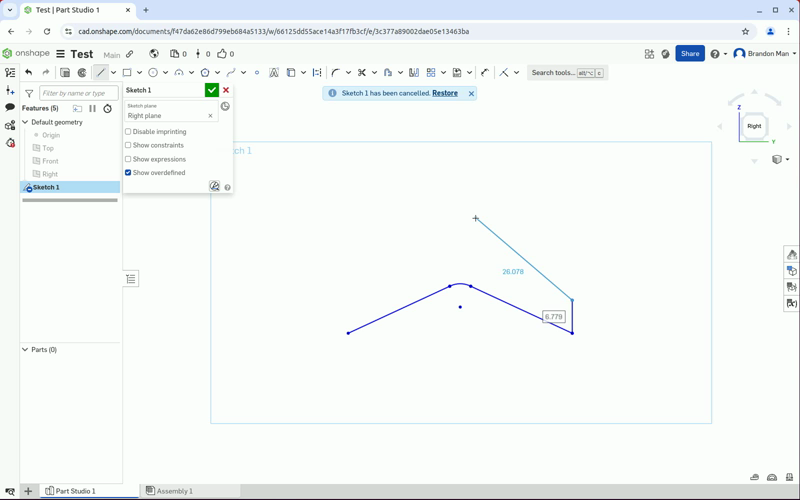
key(esc)
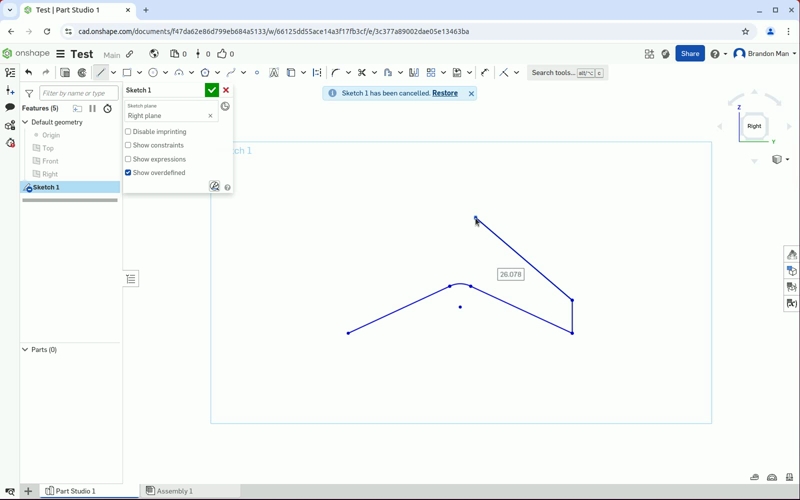
key(a)
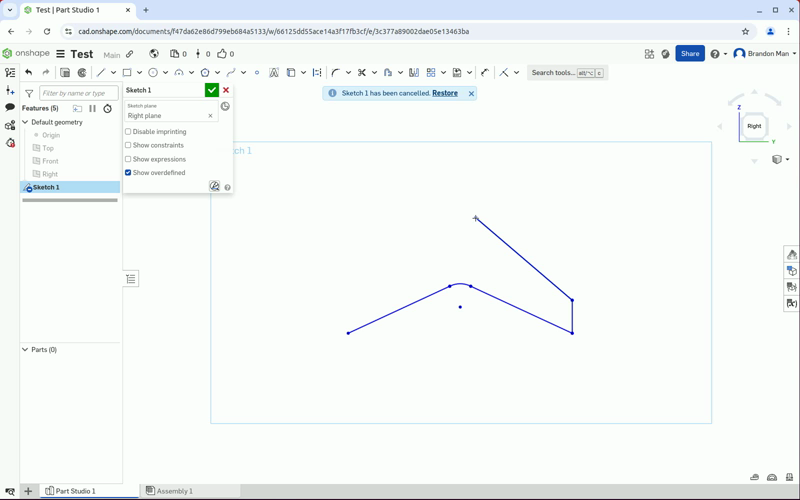
mouse_move(475, 217)
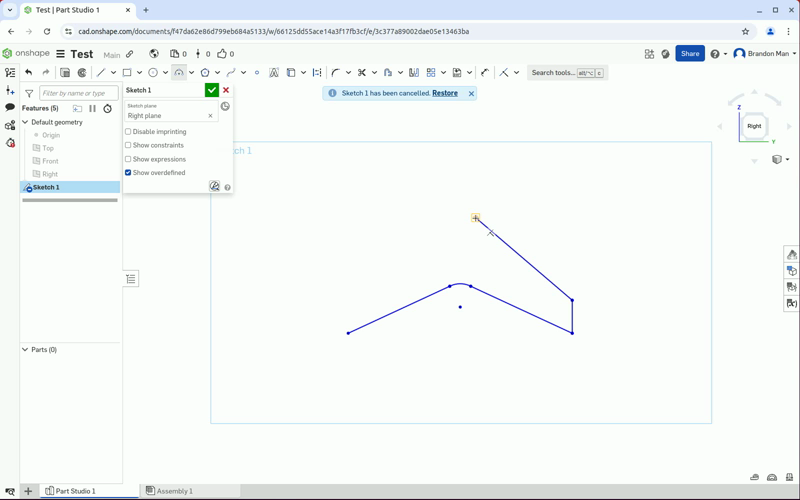
click(475, 217)
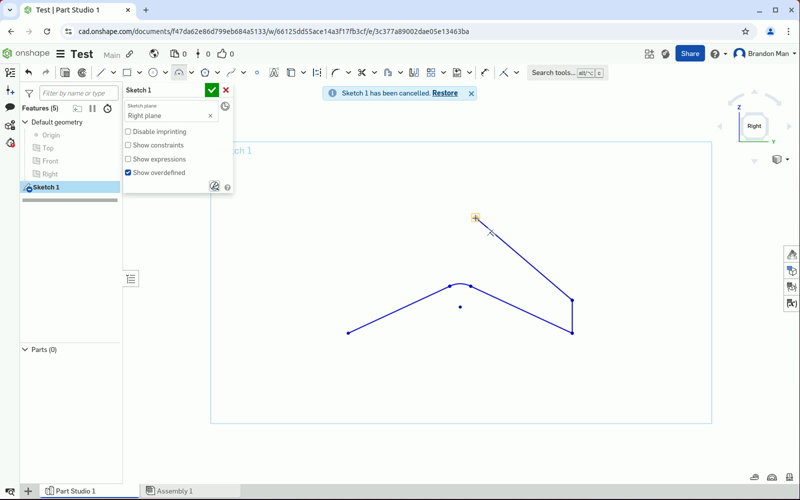
key_down(shift)
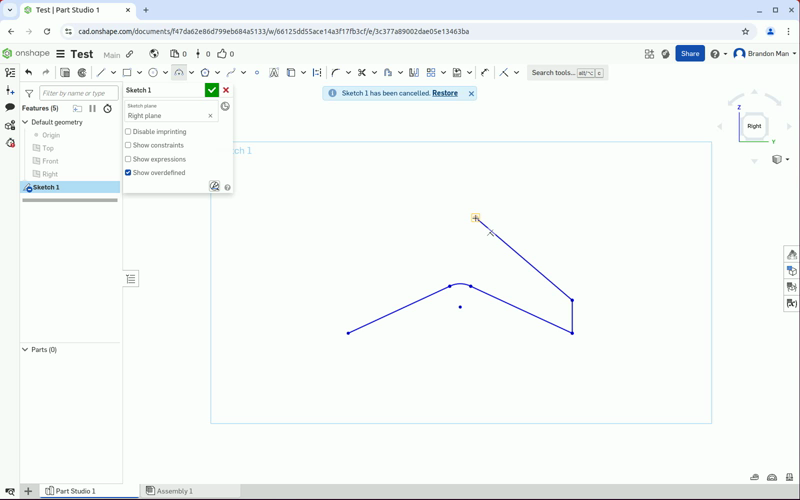
mouse_move(444, 217)
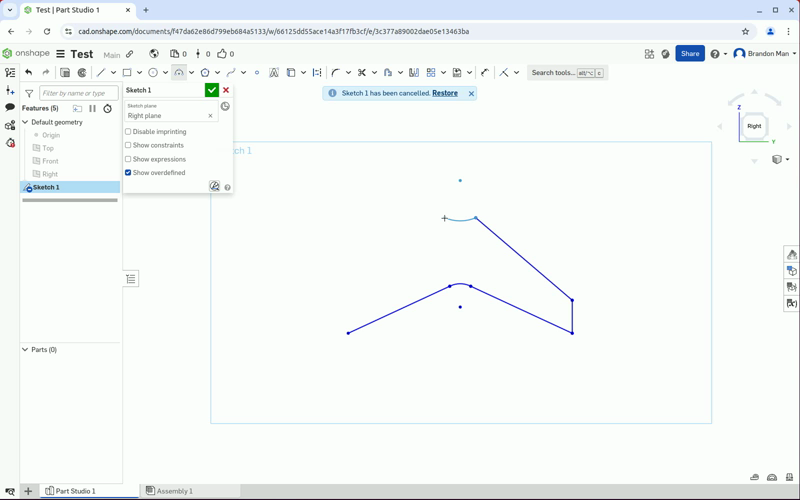
click(444, 217)
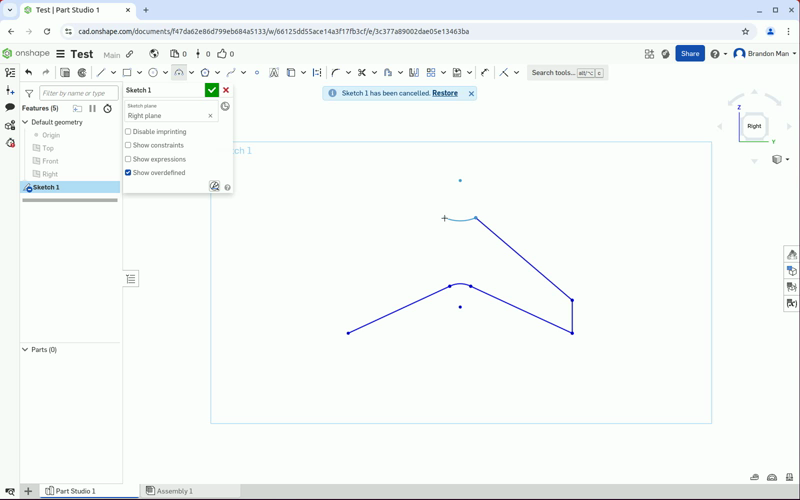
mouse_move(460, 212)
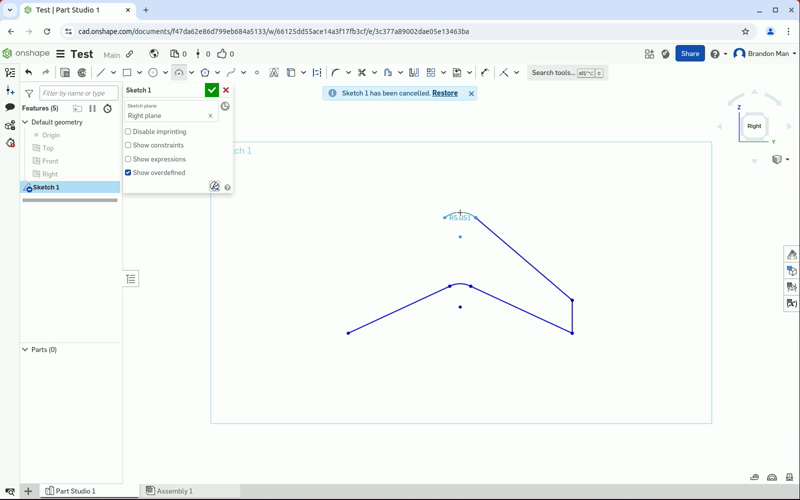
click(460, 212)
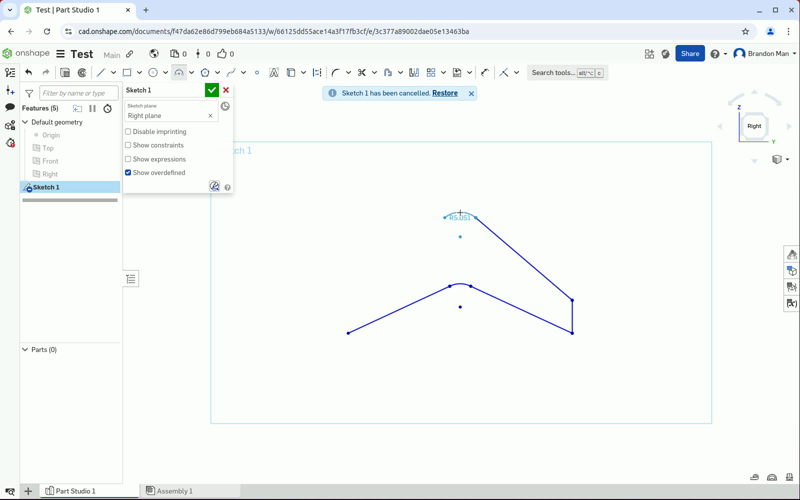
key_up(shift)
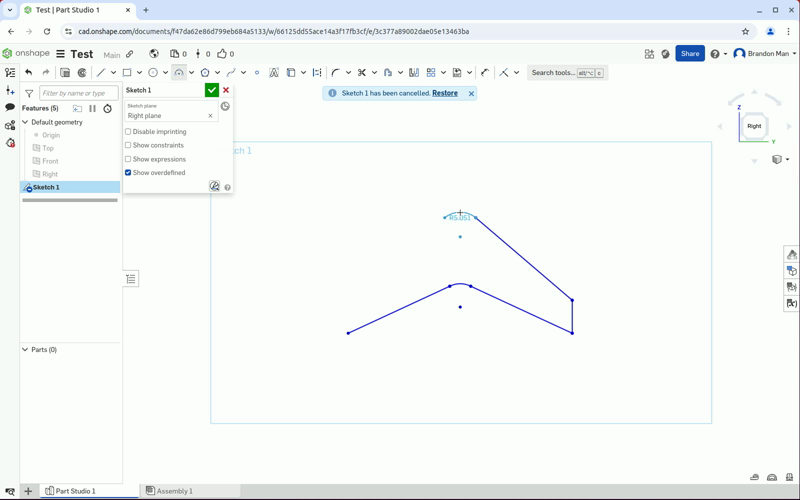
key(esc)
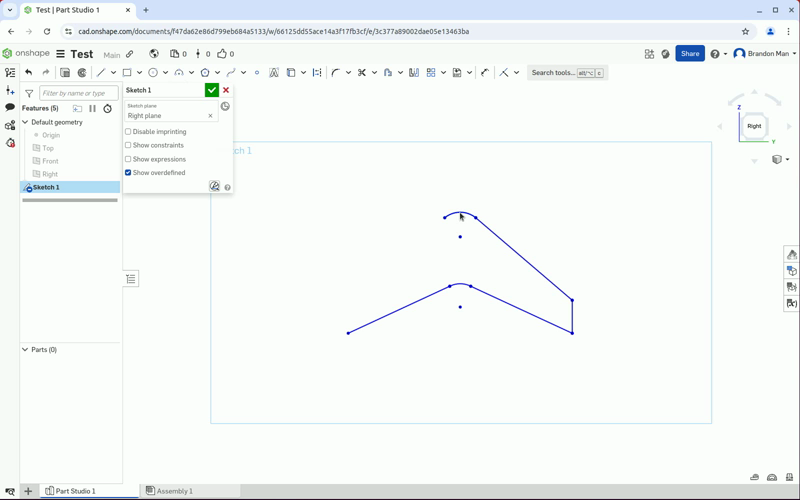
key(l)
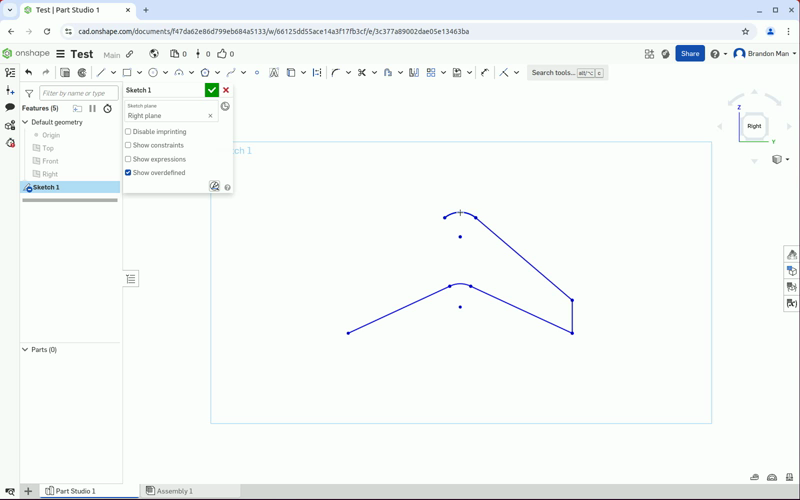
mouse_move(444, 217)
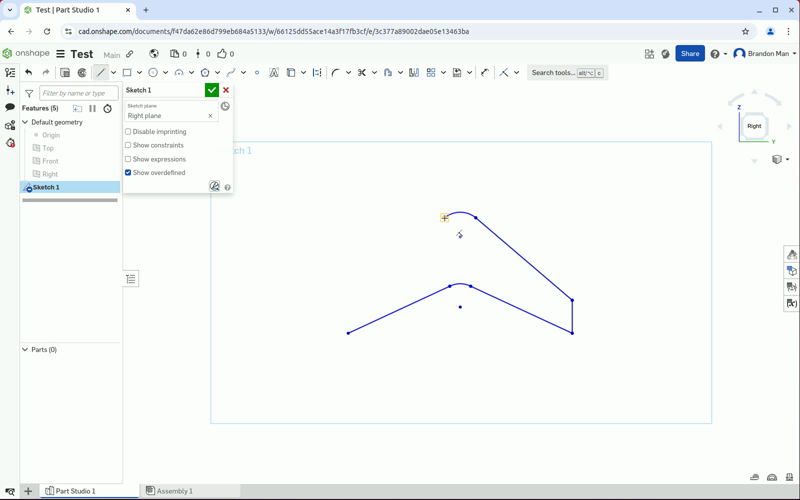
click(444, 217)
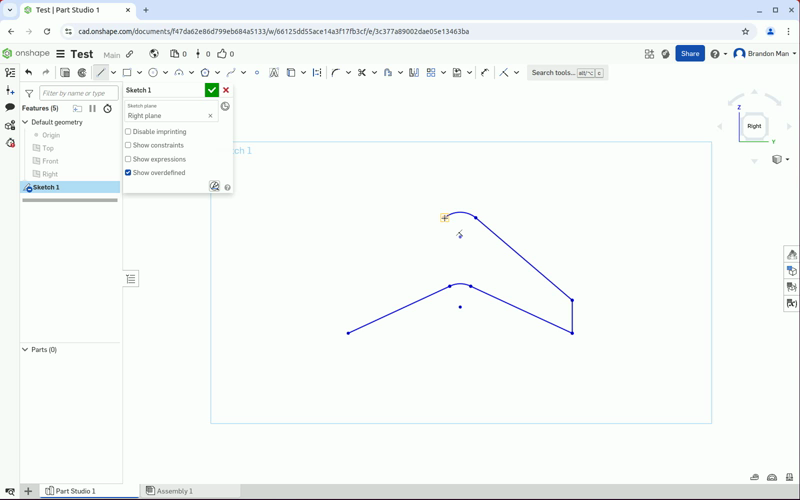
key_down(shift)
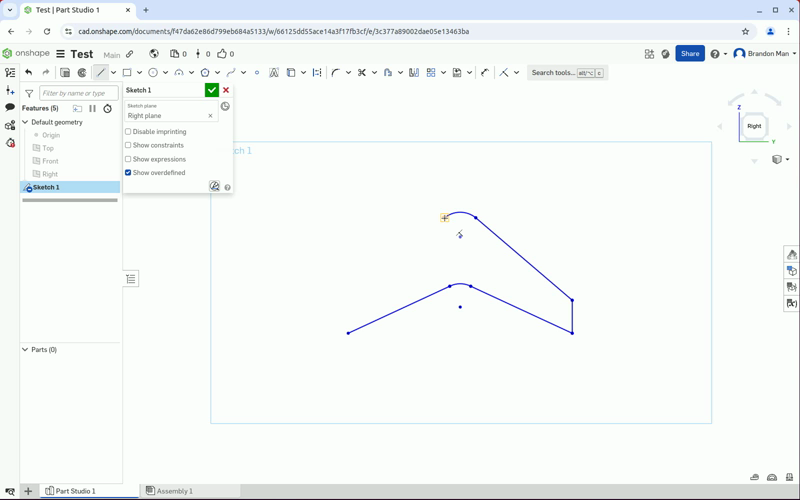
mouse_move(348, 300)
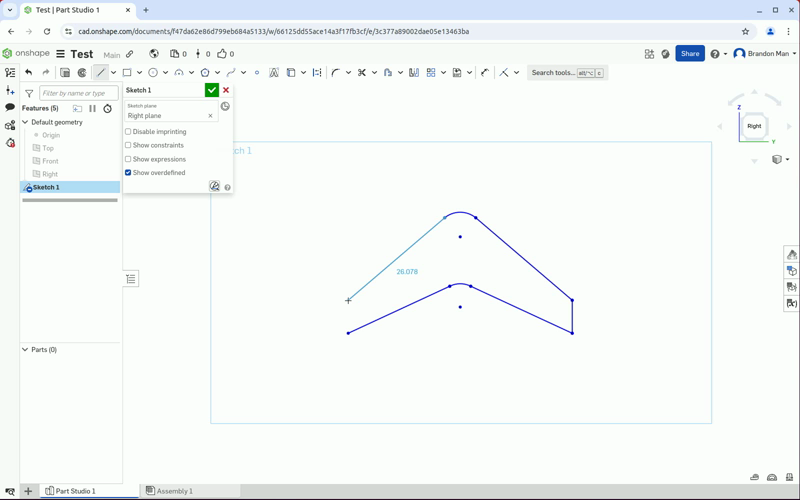
click(348, 300)
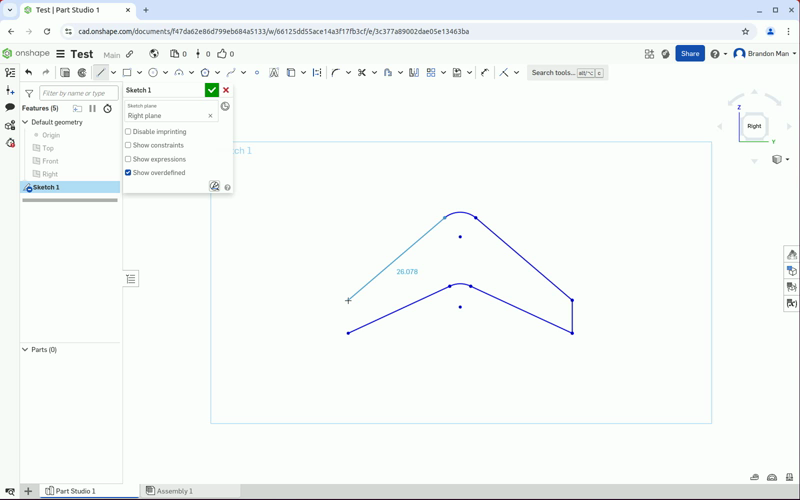
key_up(shift)
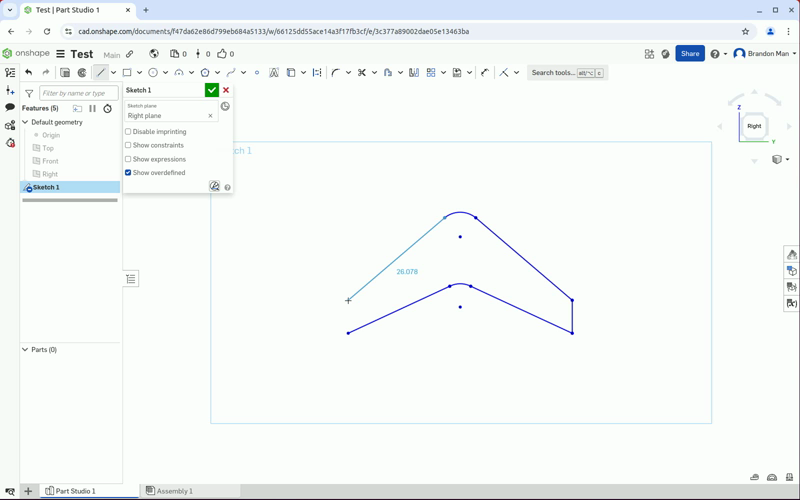
mouse_move(378, 300)
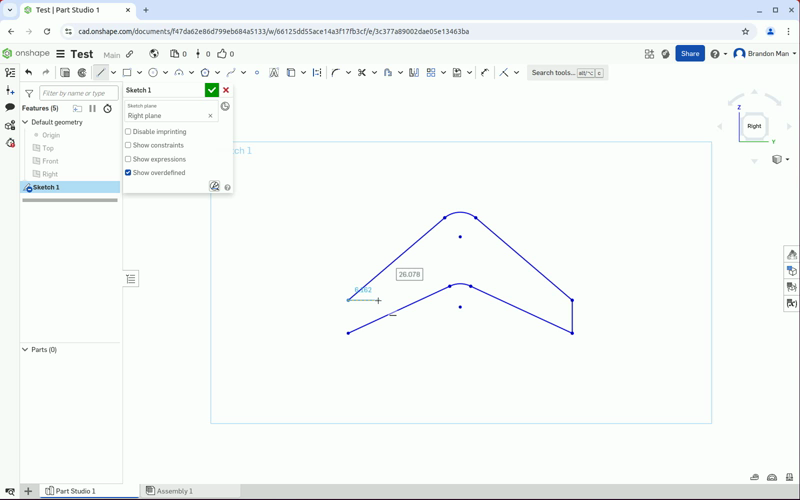
key_down(shift)
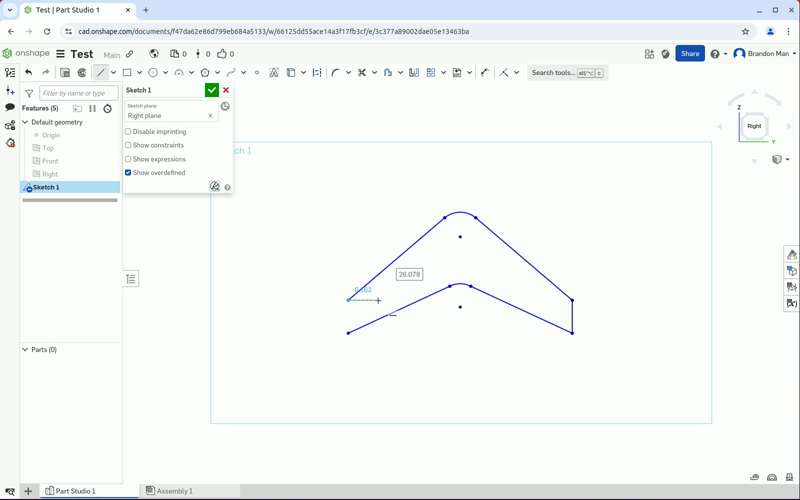
mouse_move(348, 333)
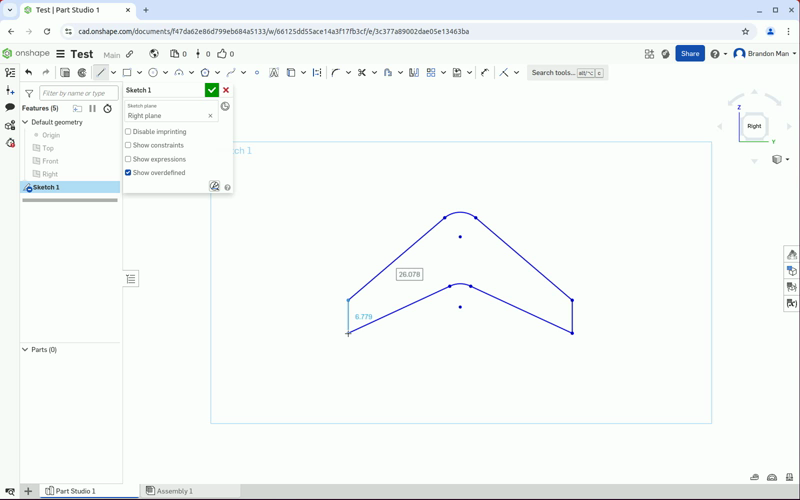
key_up(shift)
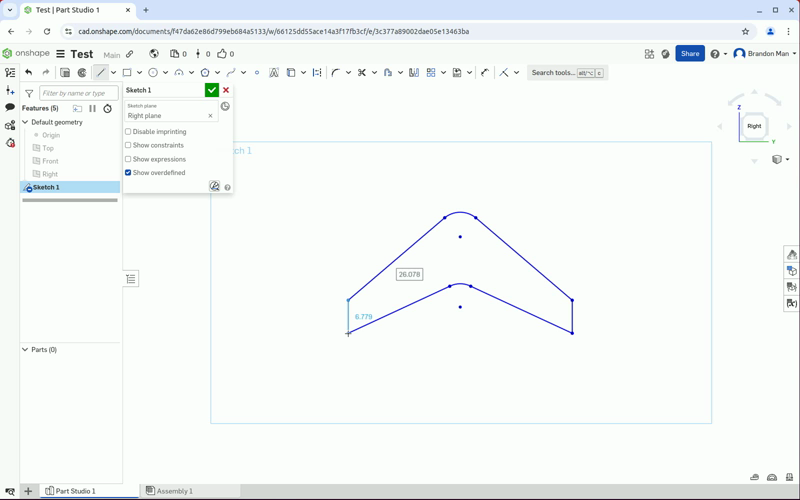
click(348, 333)
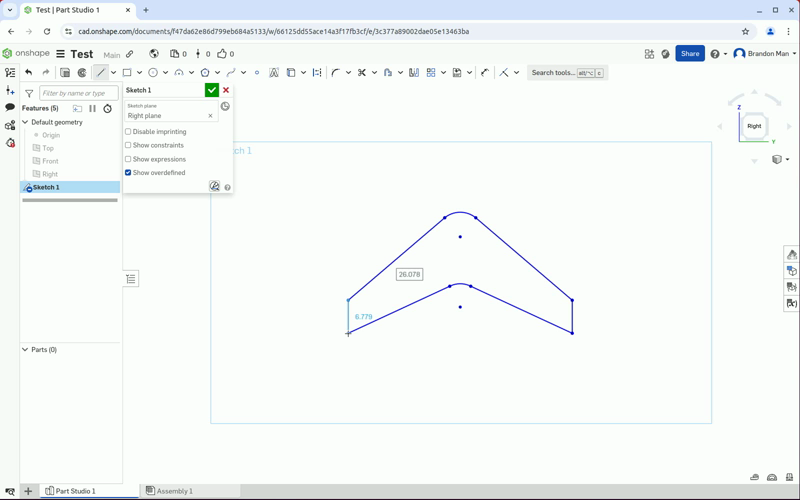
key(esc)
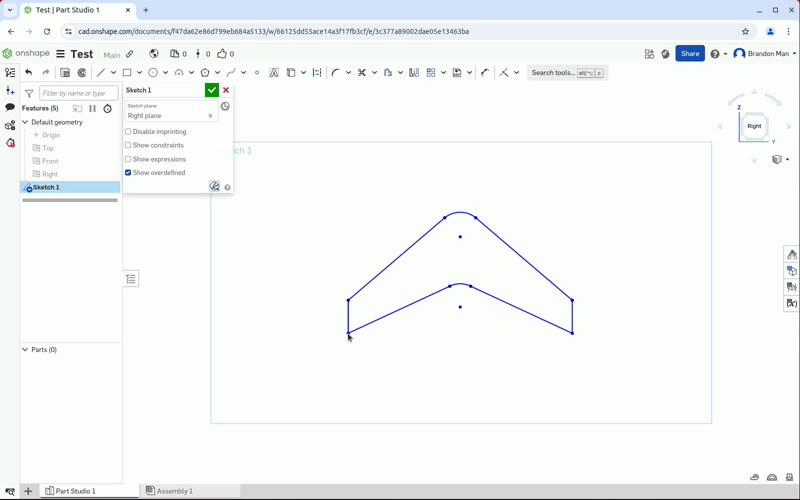
mouse_move(461, 252)
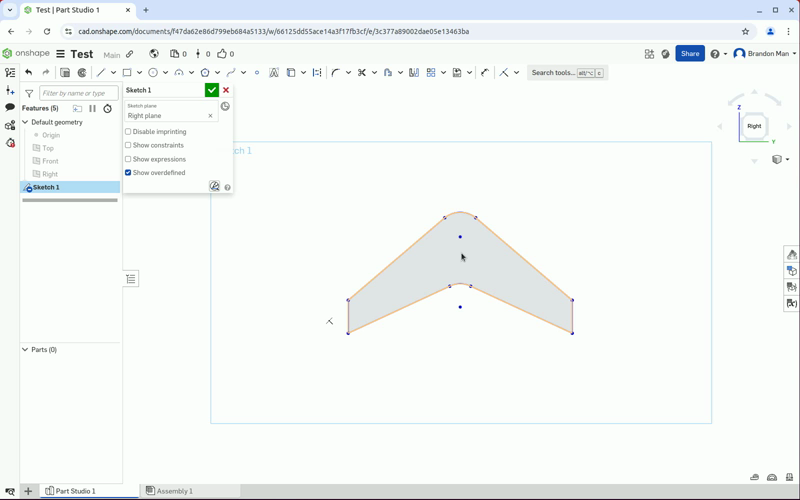
click(461, 252)
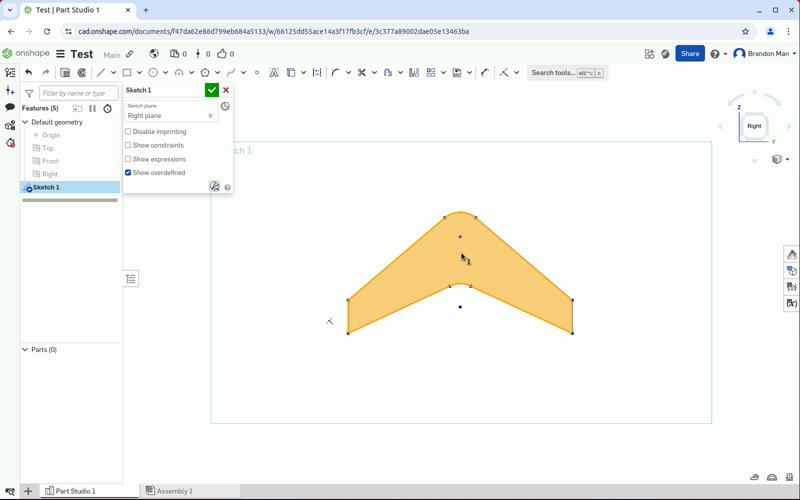
mouse_move(73, 352)
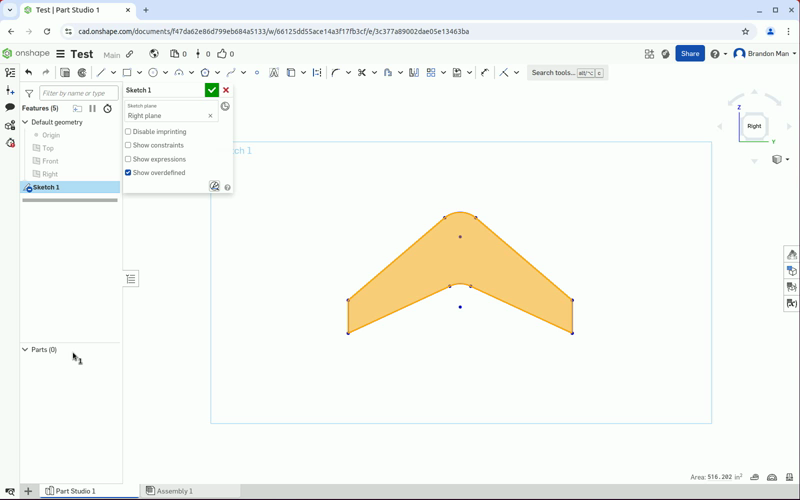
key(shift+y)
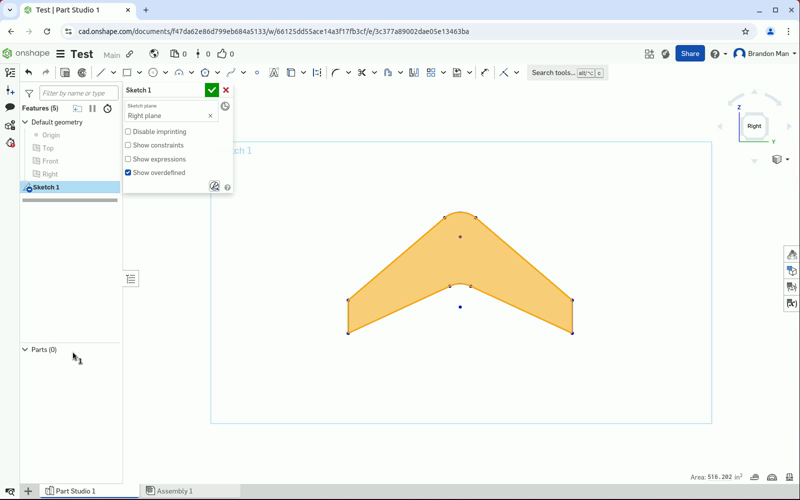
key(shift+e)
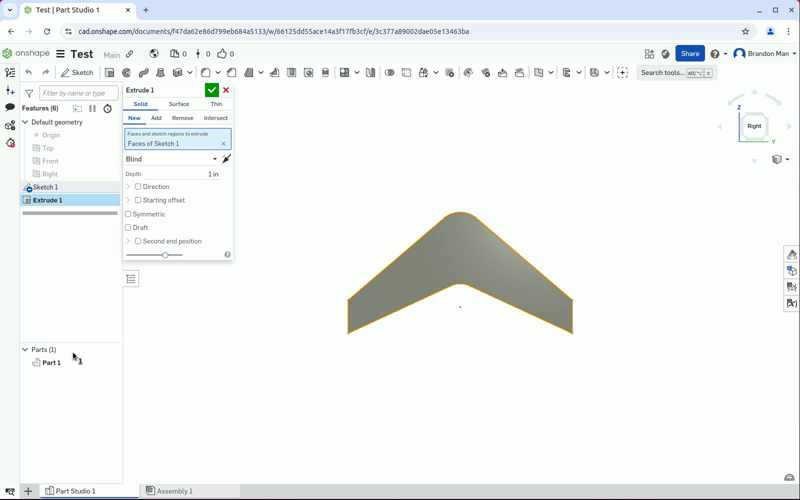
mouse_move(143, 106)
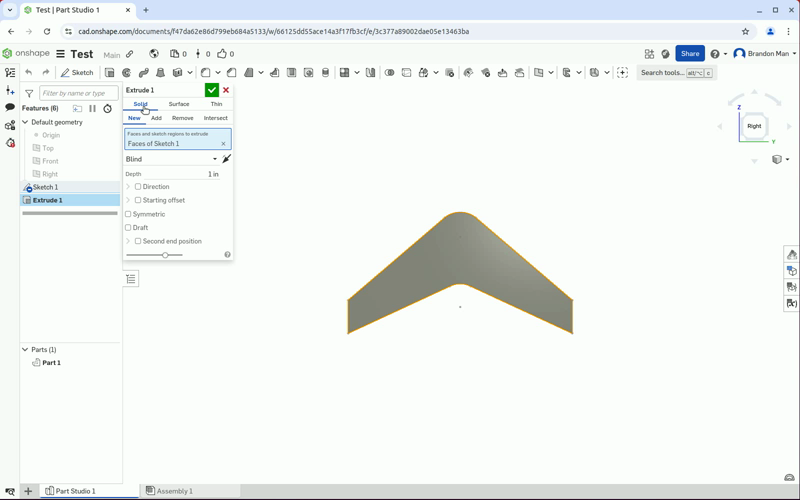
click(143, 106)
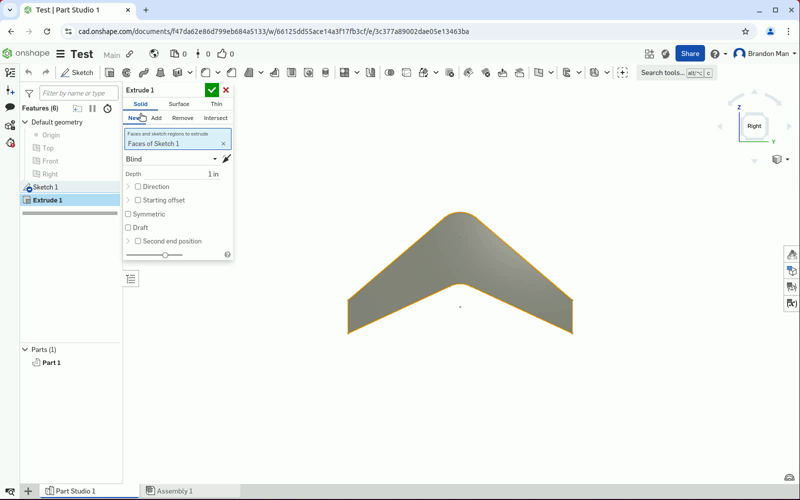
mouse_move(137, 120)
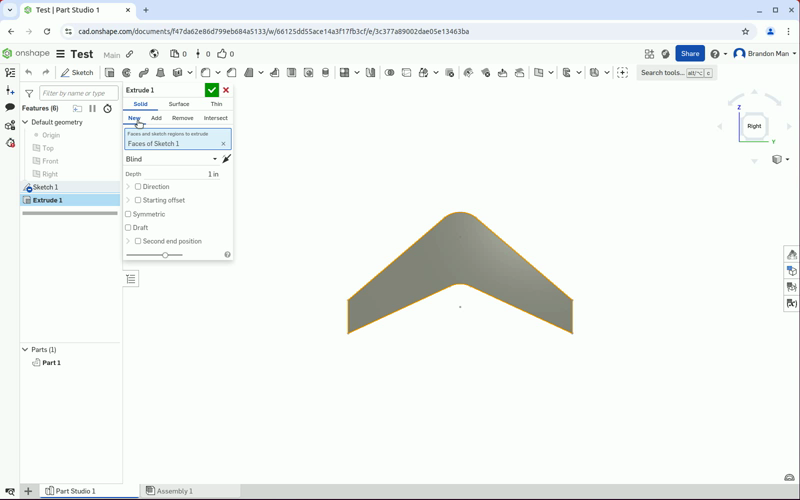
click(137, 120)
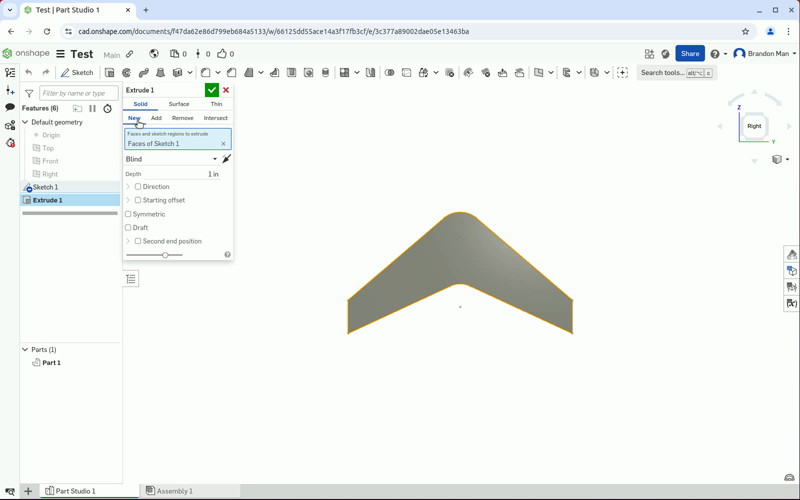
key(tab, 4)
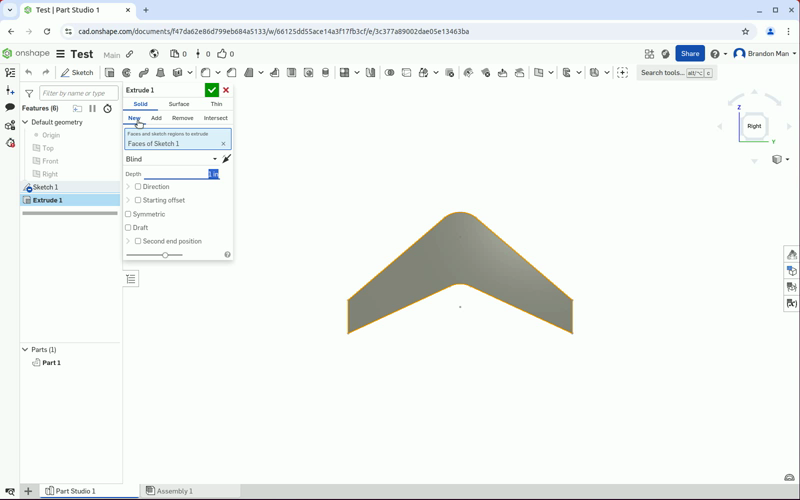
text(5.777)
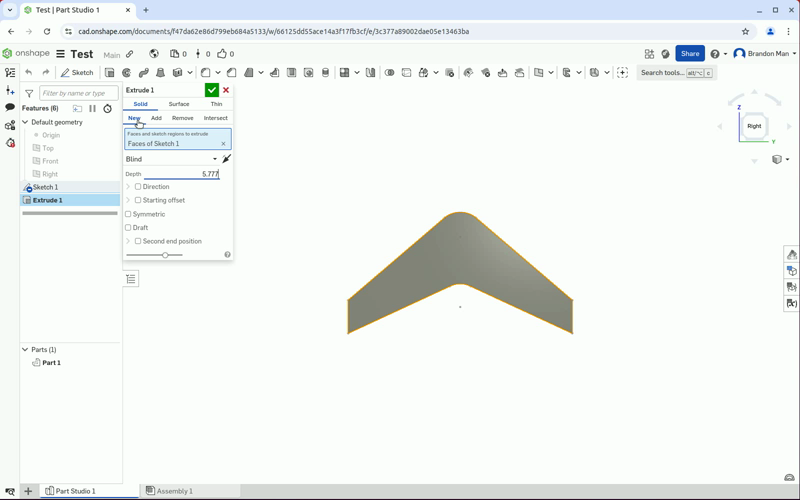
key(enter)
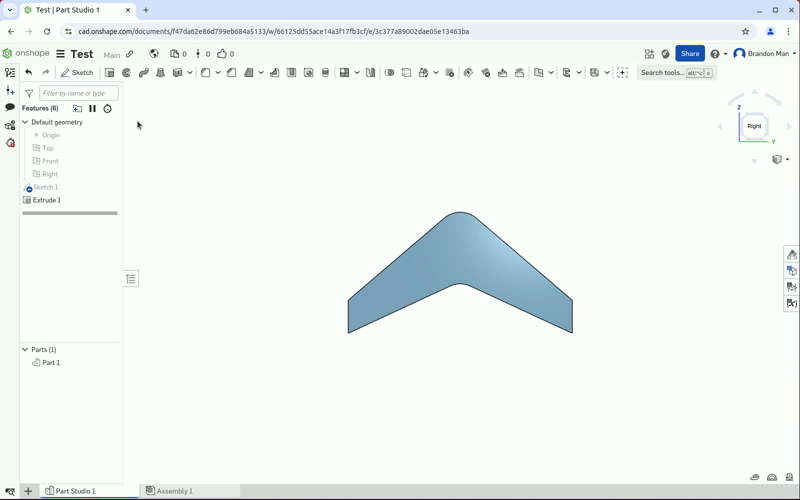
key(shift+h)
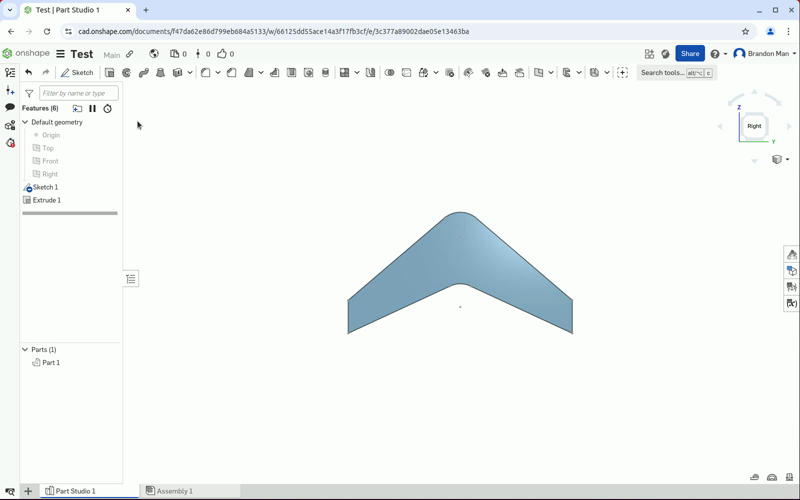
key(shift+h)
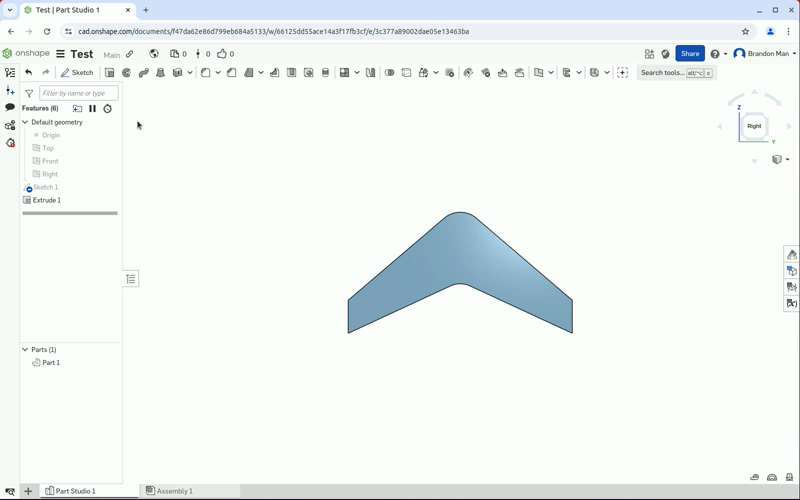
mouse_move(73, 189)
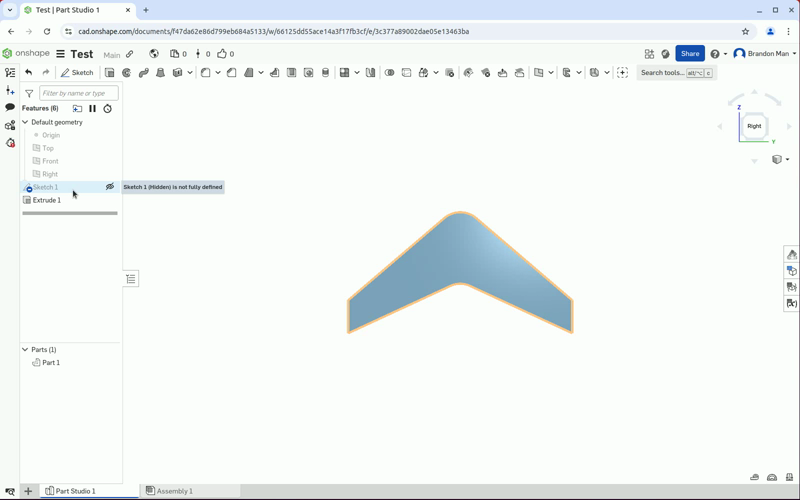
click(73, 189)
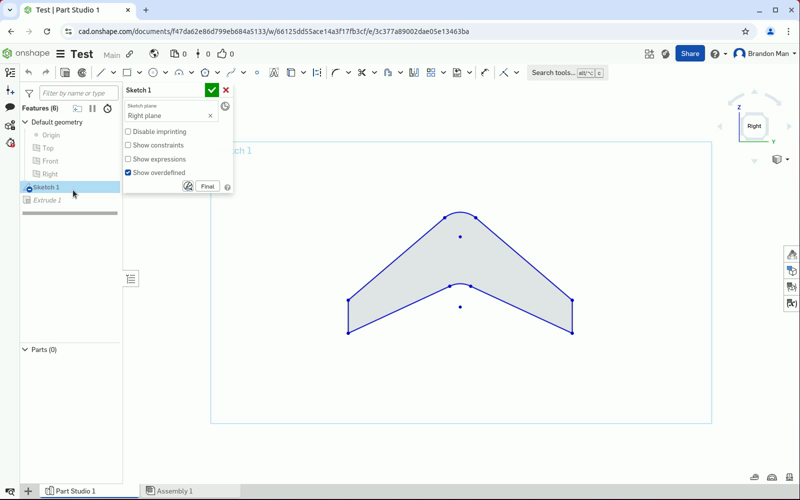
mouse_move(229, 92)
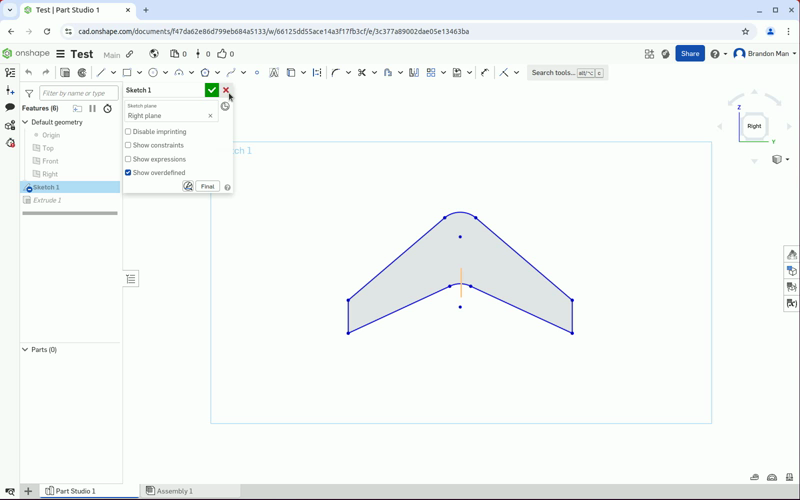
click(229, 92)
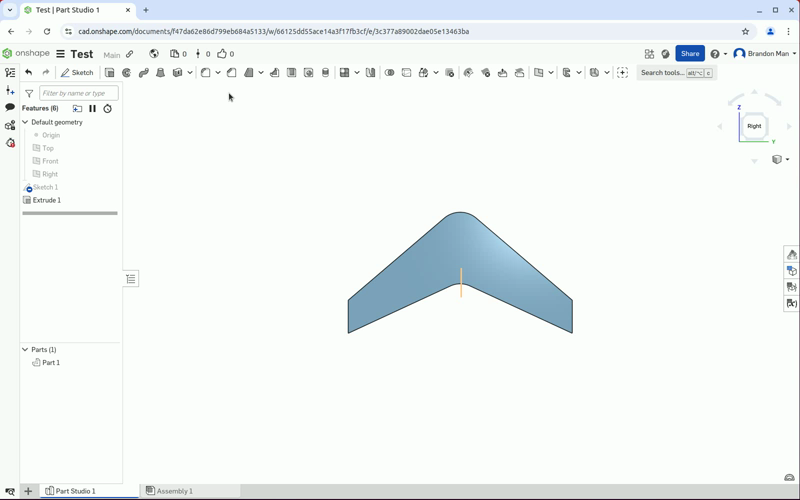
mouse_move(541, 75)
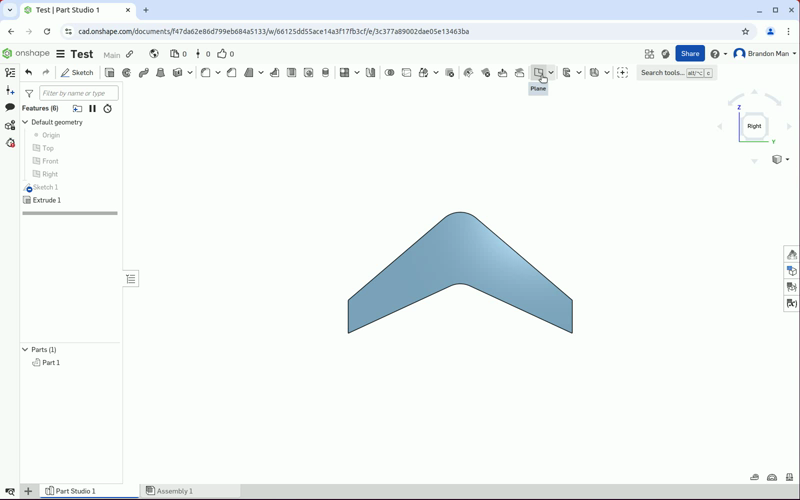
click(541, 75)
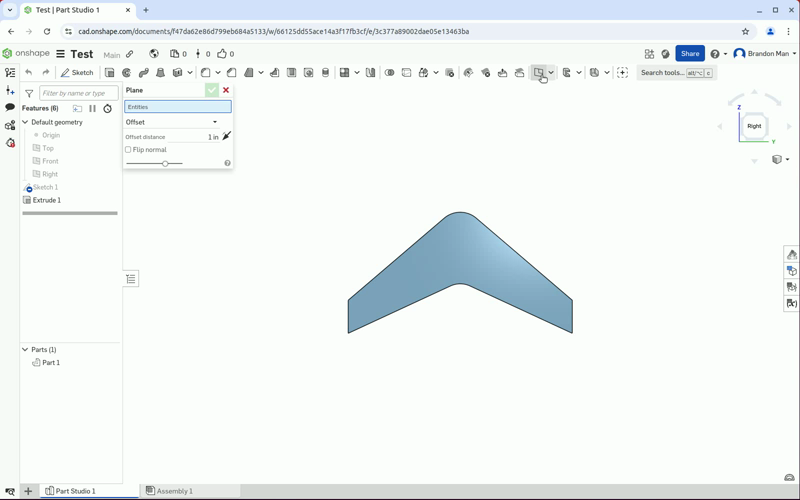
mouse_move(73, 176)
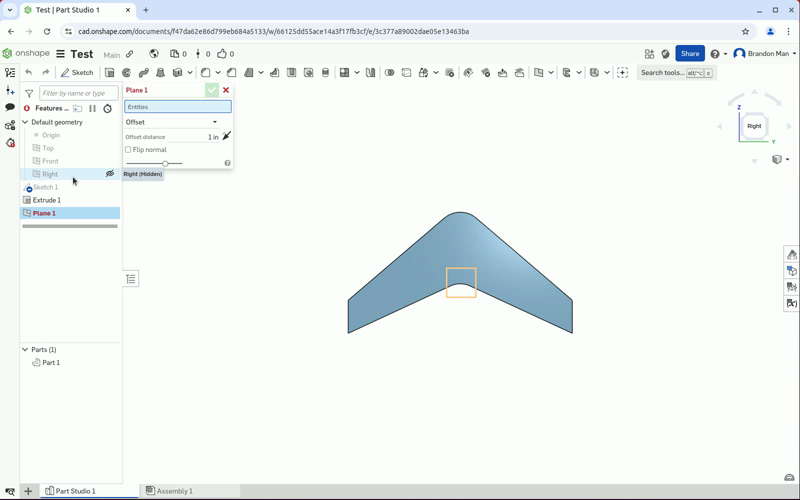
click(73, 176)
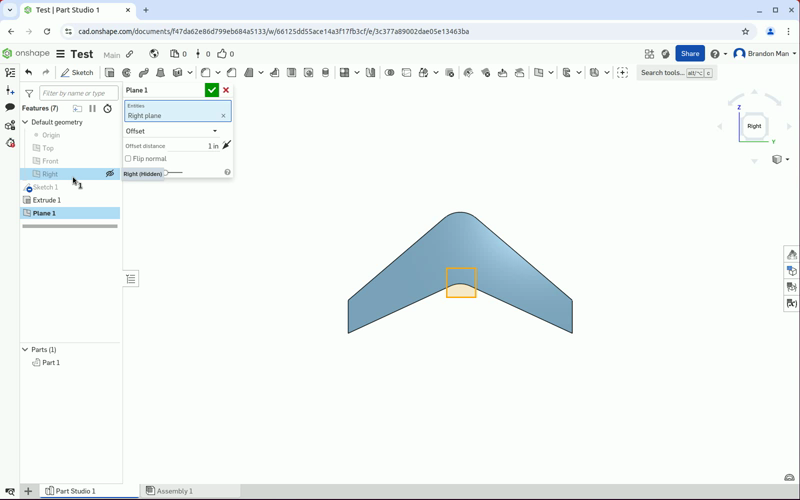
key(tab, 2)
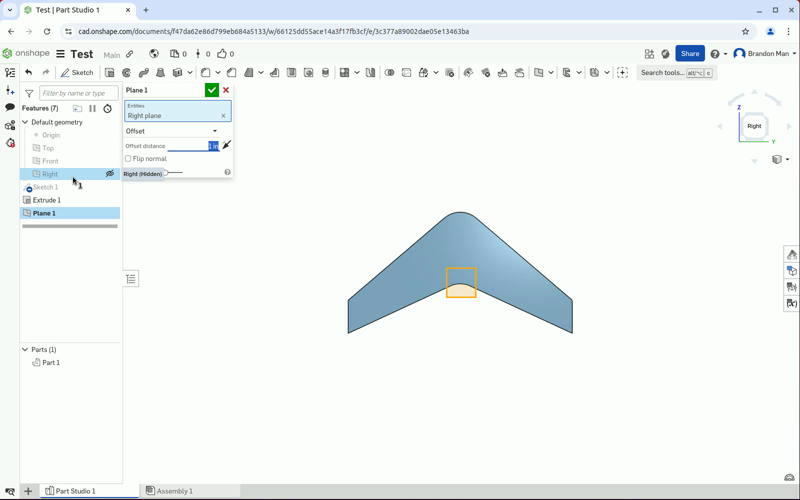
text(5.792)
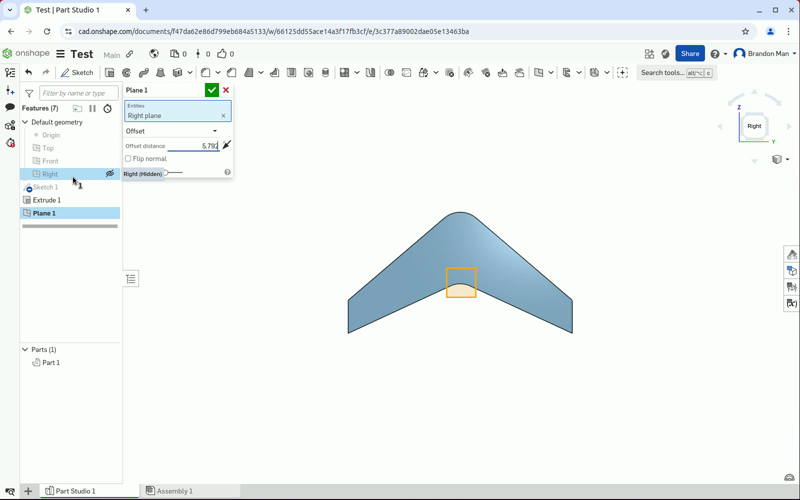
key(enter, 2)
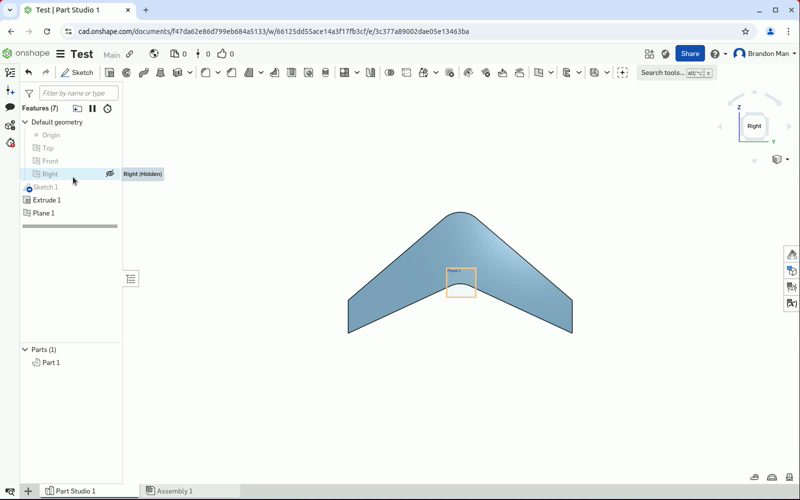
key(shift+s)
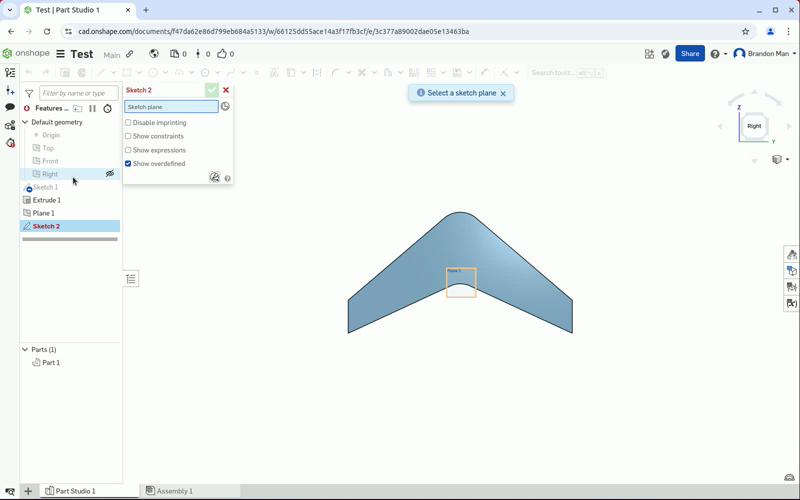
mouse_move(73, 215)
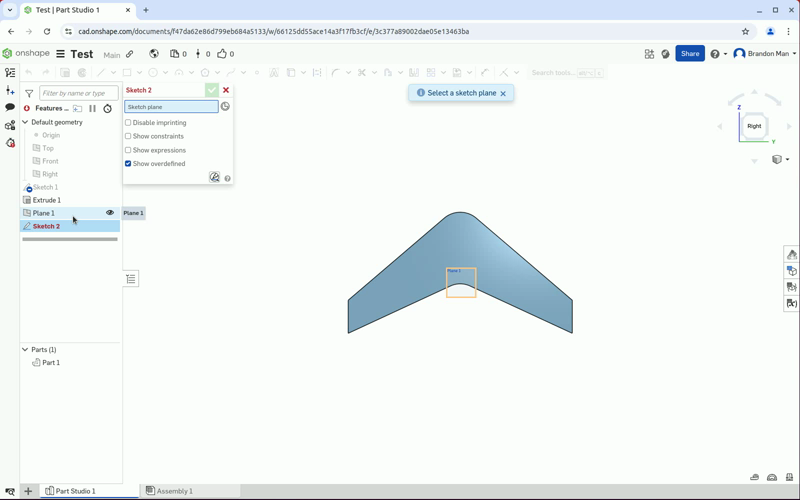
click(73, 215)
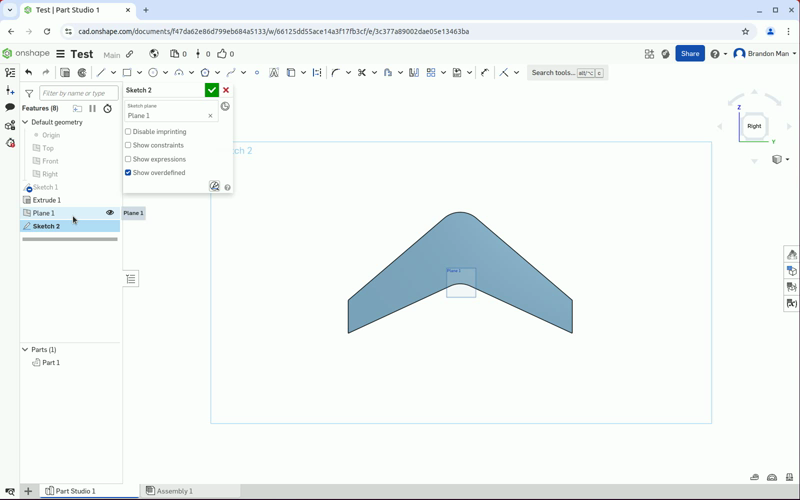
mouse_move(73, 352)
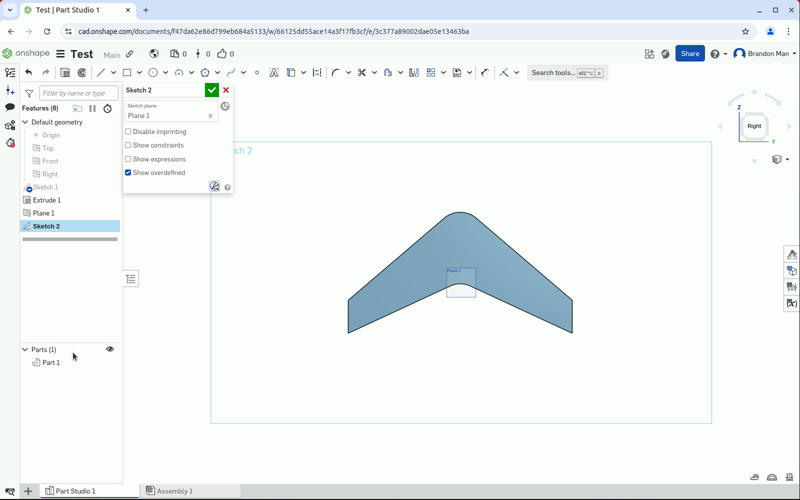
key(y)
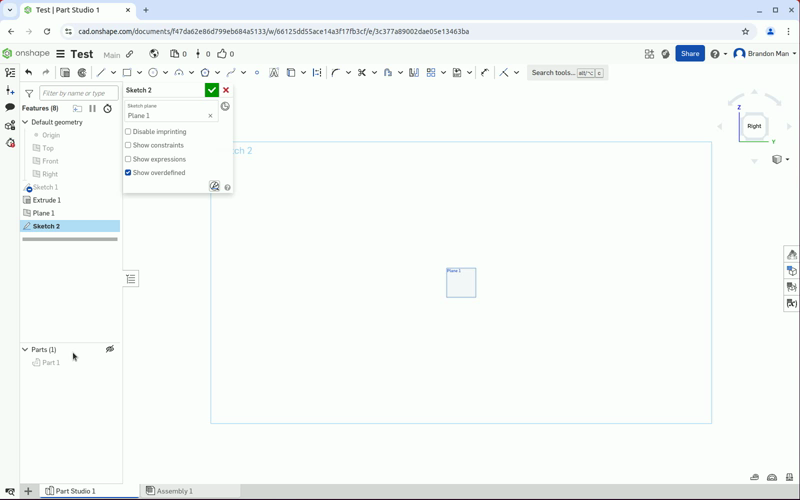
key(l)
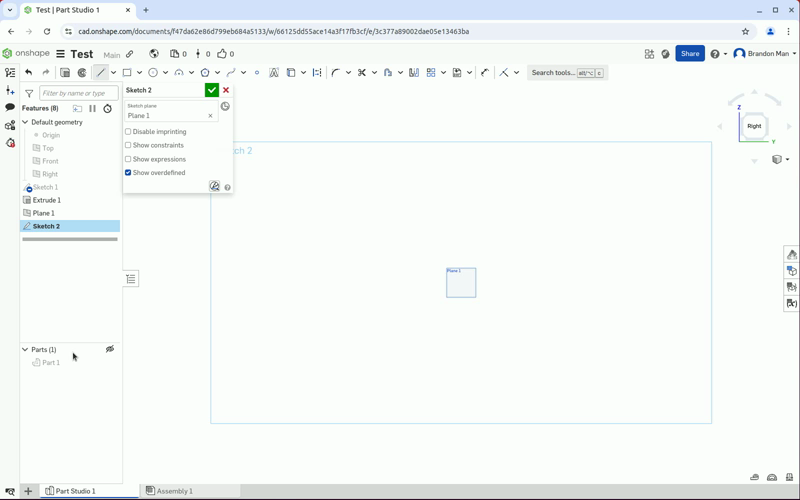
key_down(shift)
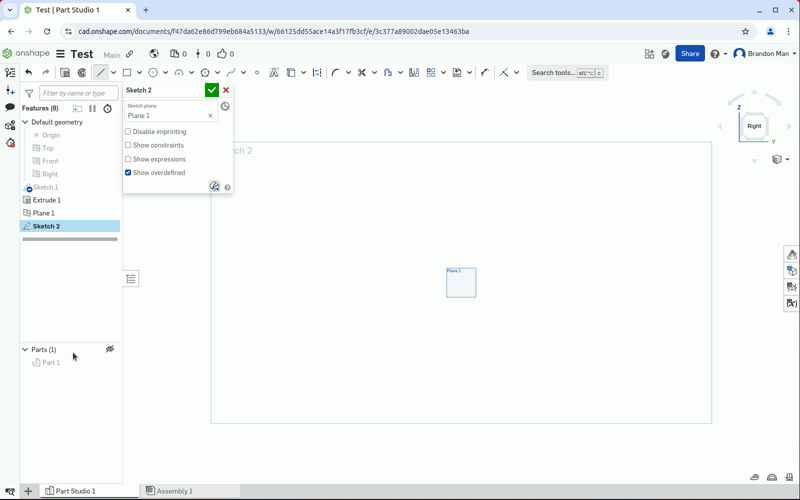
mouse_move(560, 327)
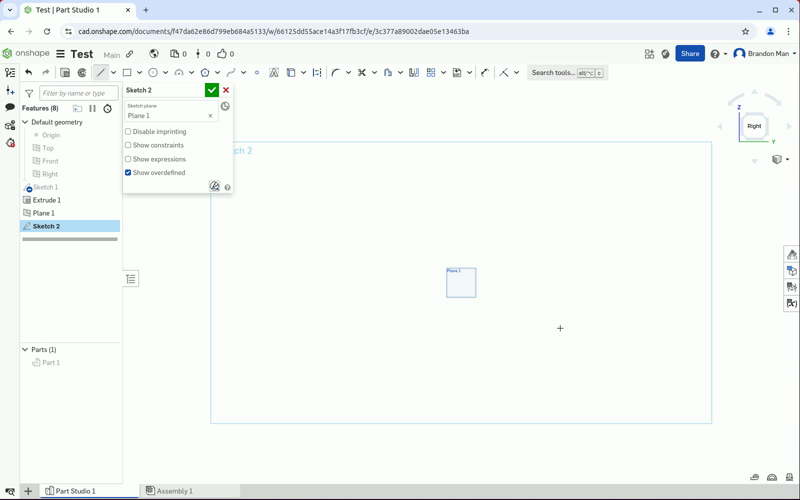
click(560, 327)
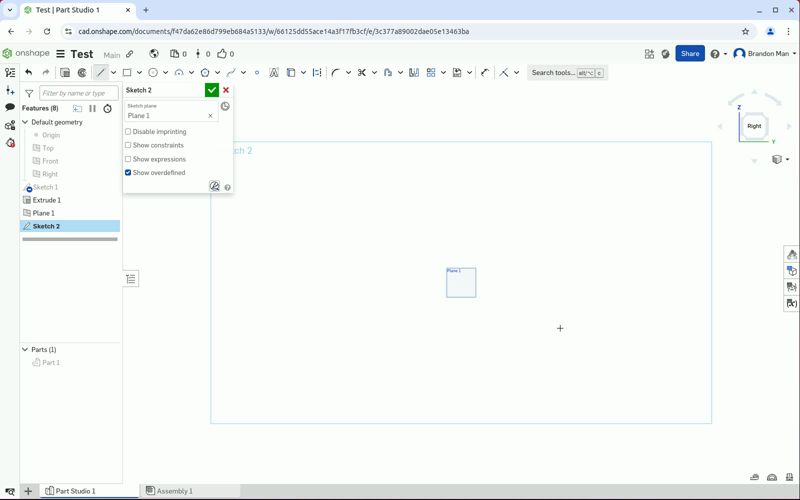
key_up(shift)
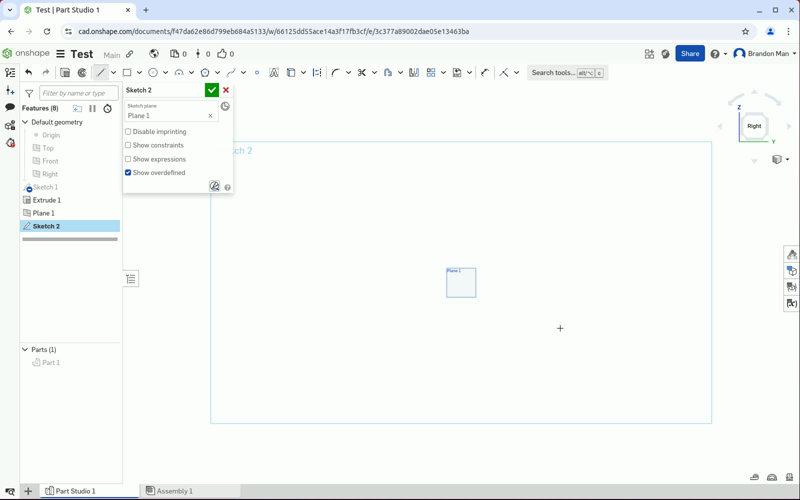
key_down(shift)
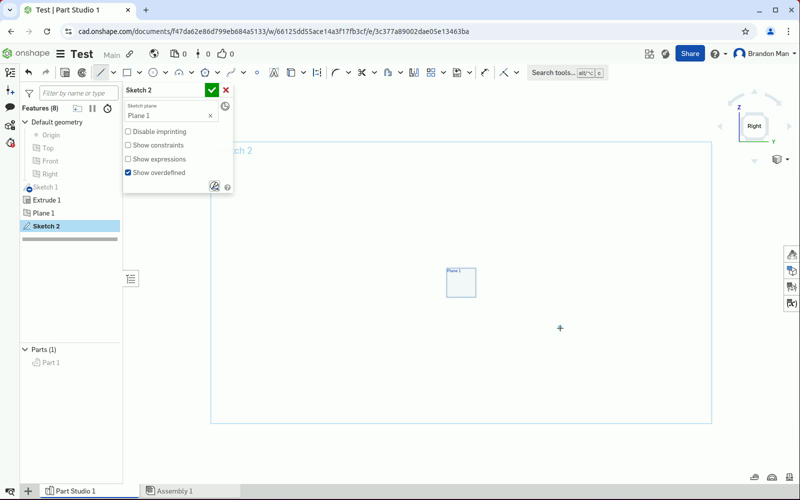
mouse_move(589, 327)
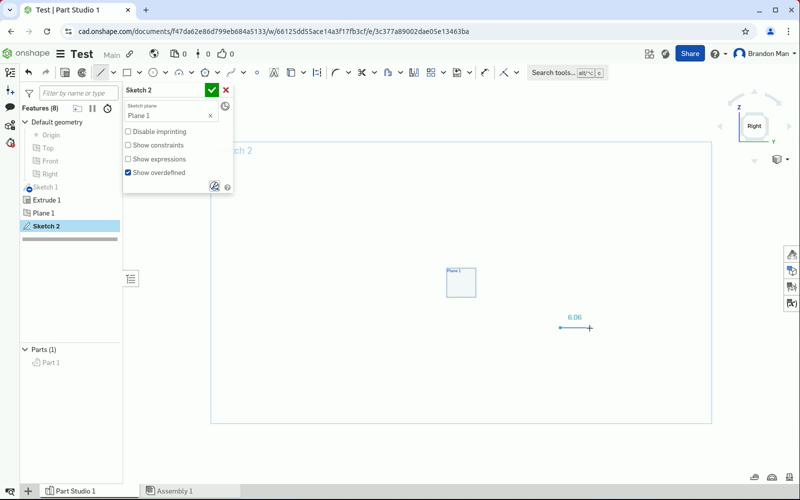
mouse_move(573, 333)
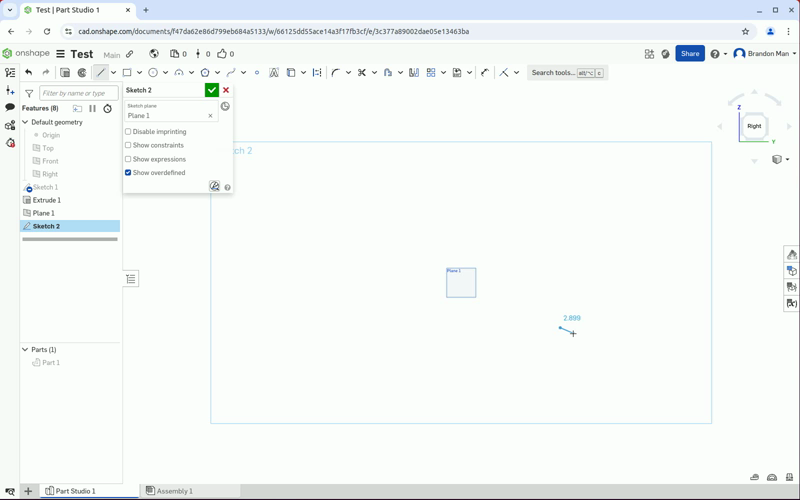
click(573, 333)
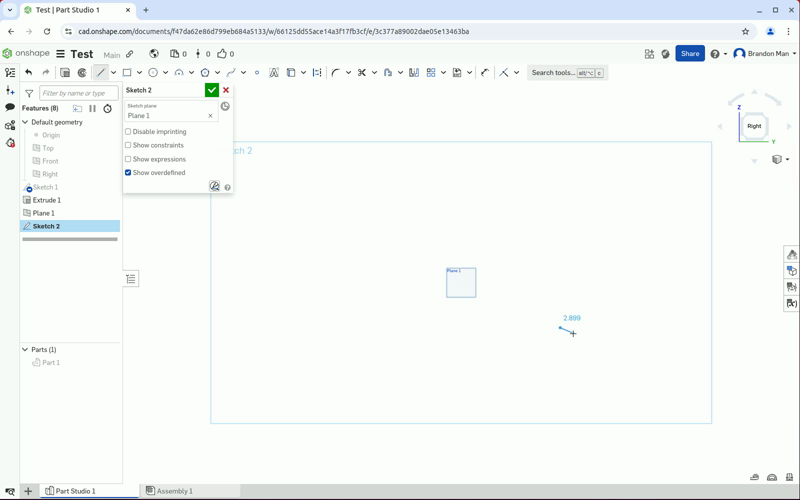
key_up(shift)
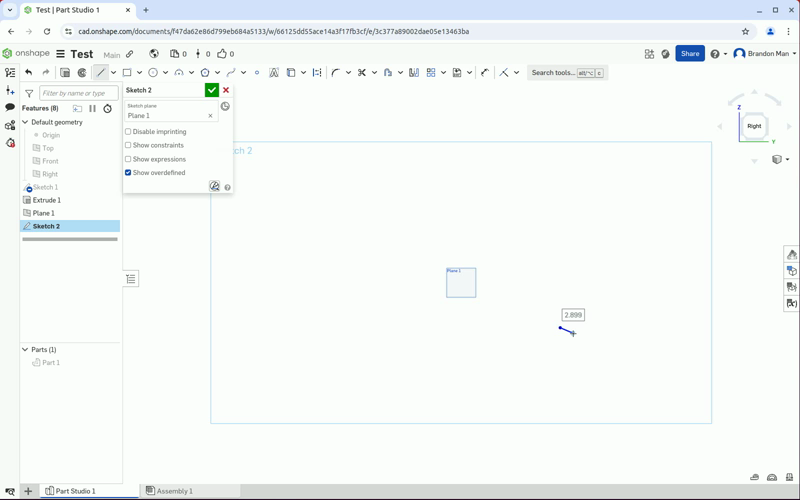
key_down(shift)
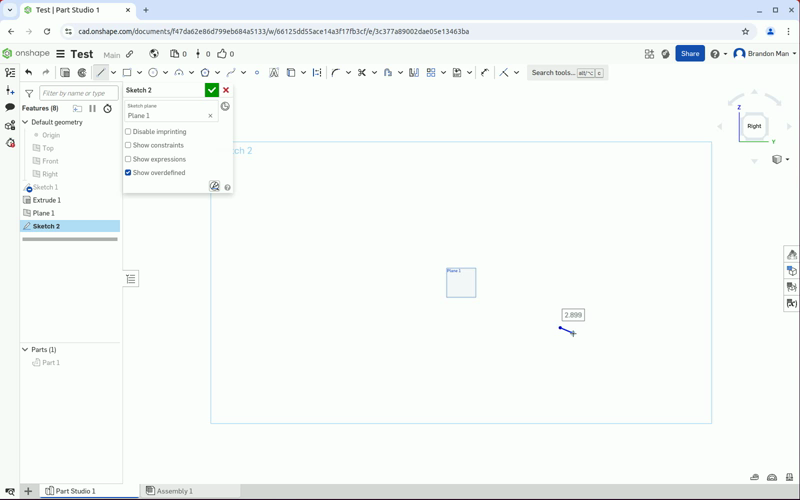
mouse_move(589, 333)
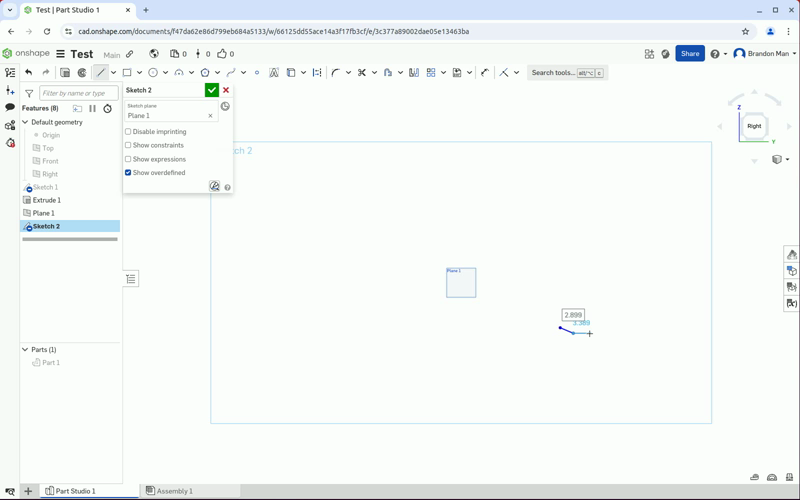
mouse_move(573, 298)
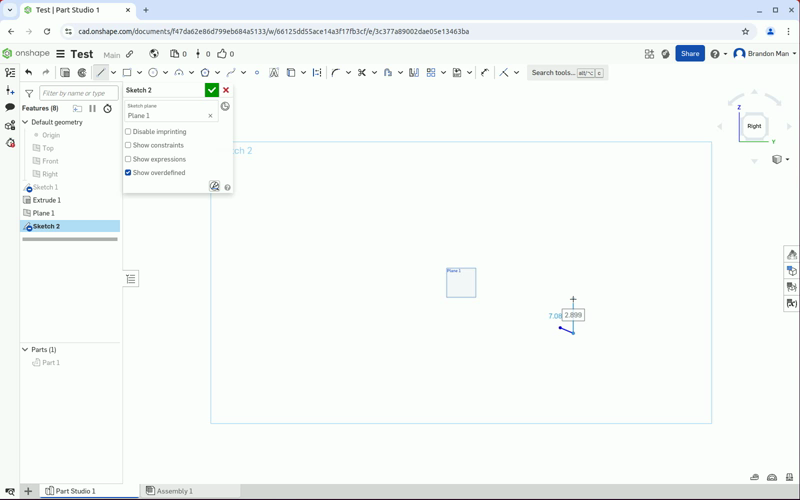
click(573, 298)
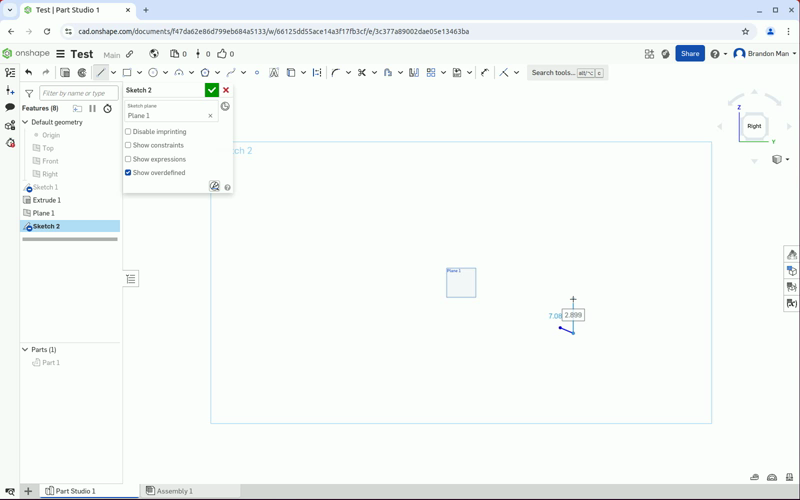
key_up(shift)
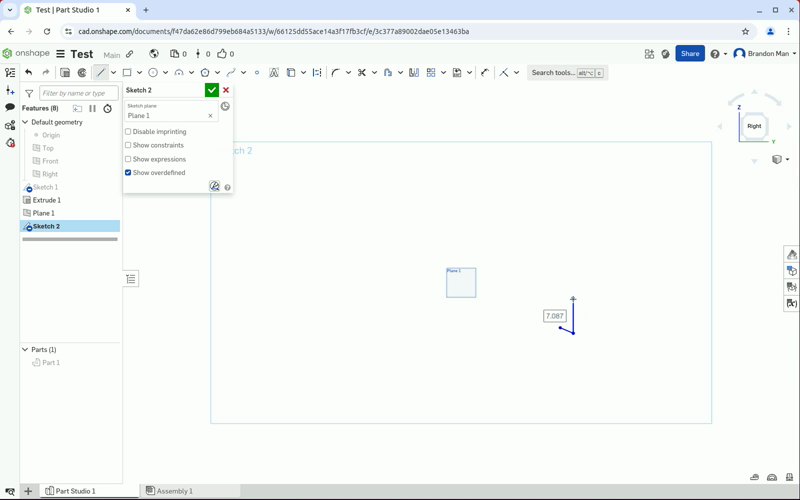
key_down(shift)
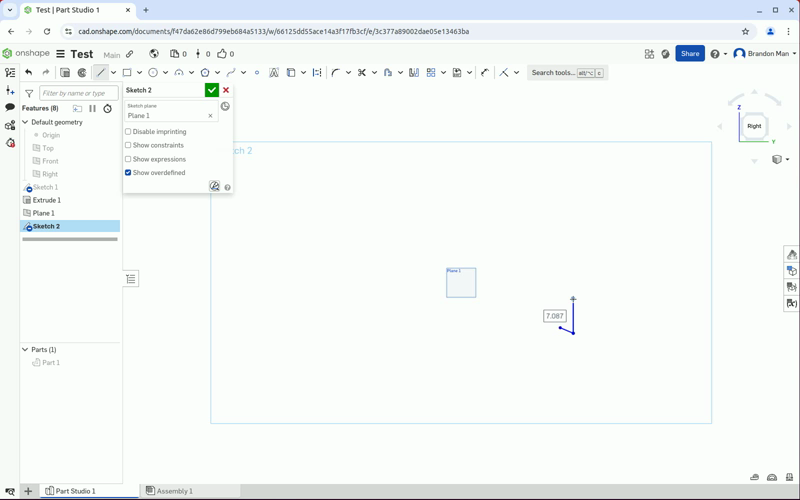
mouse_move(589, 298)
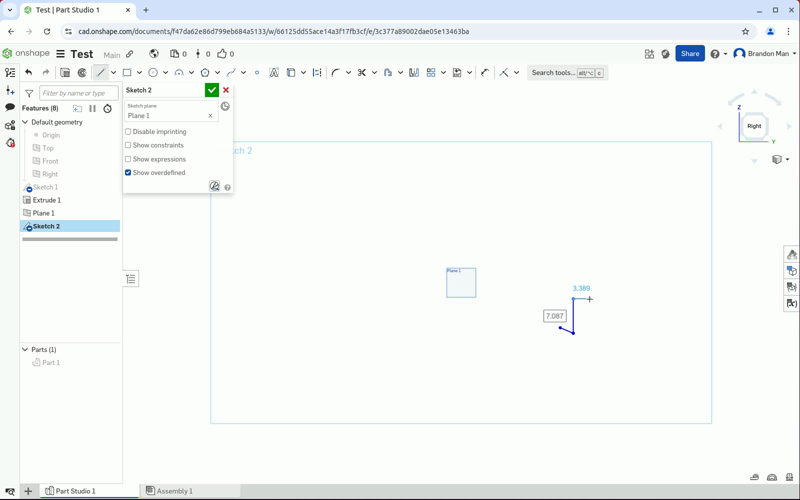
mouse_move(560, 288)
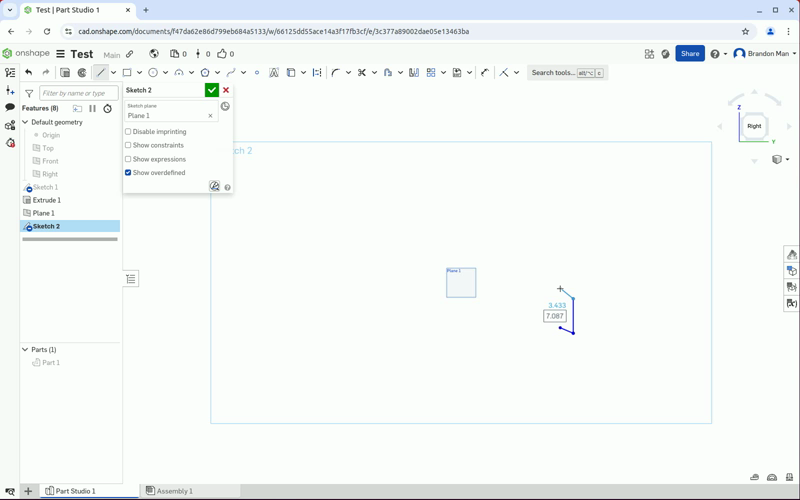
click(560, 288)
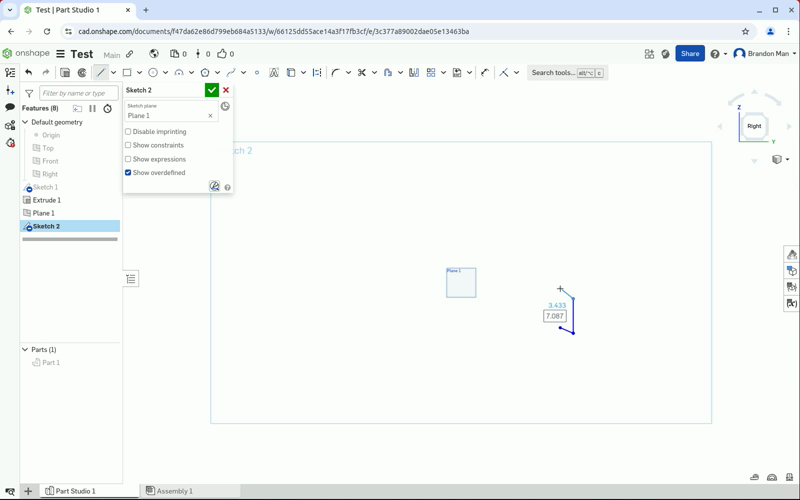
key_up(shift)
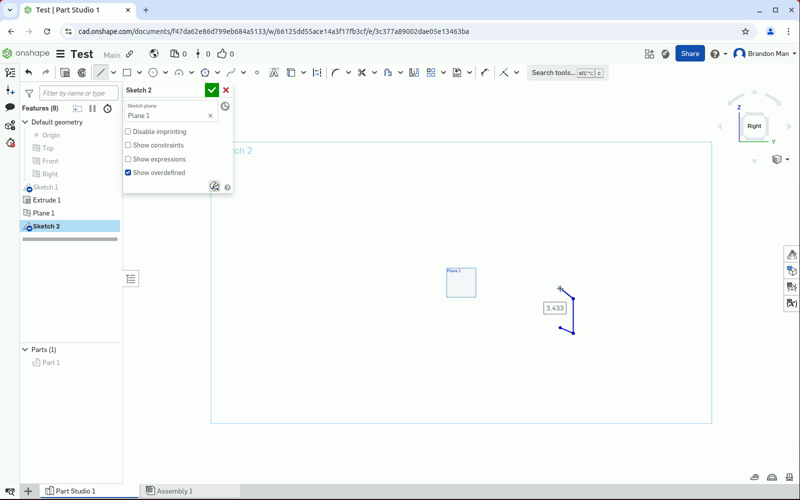
mouse_move(589, 288)
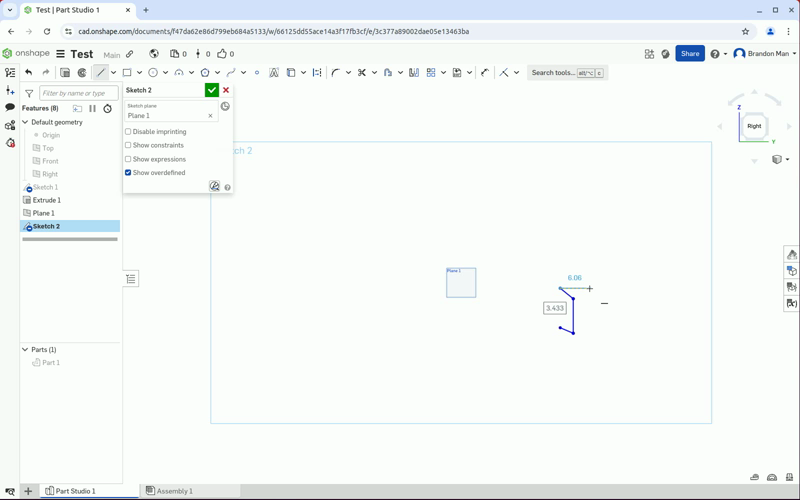
key_down(shift)
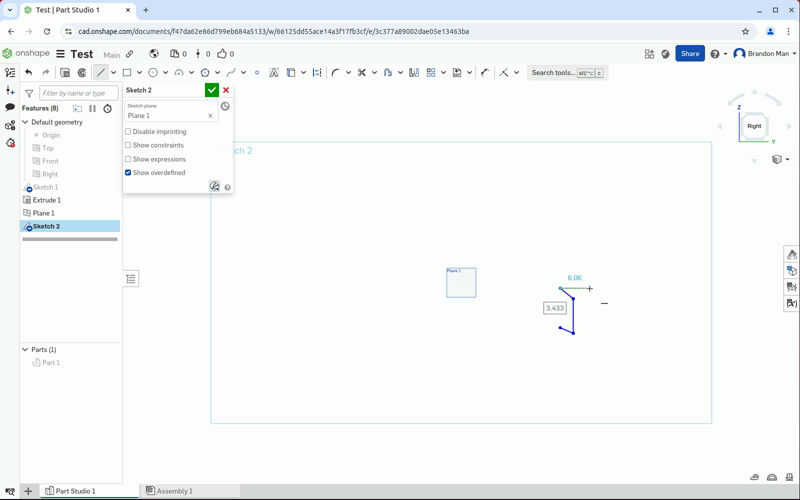
mouse_move(560, 327)
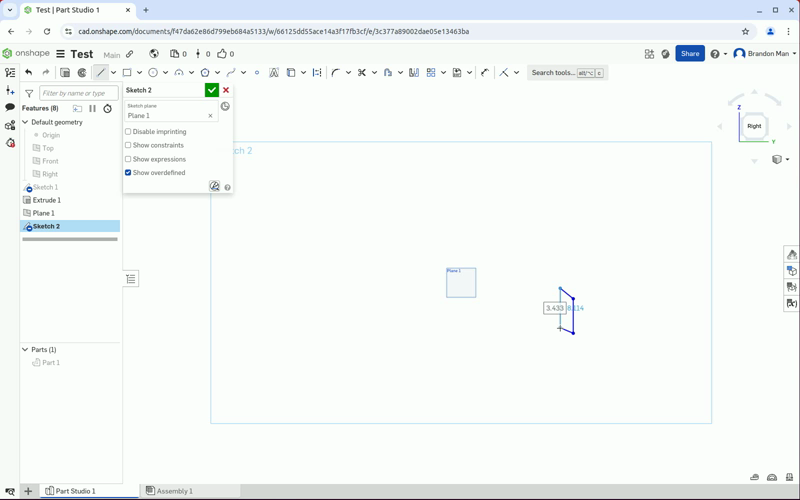
key_up(shift)
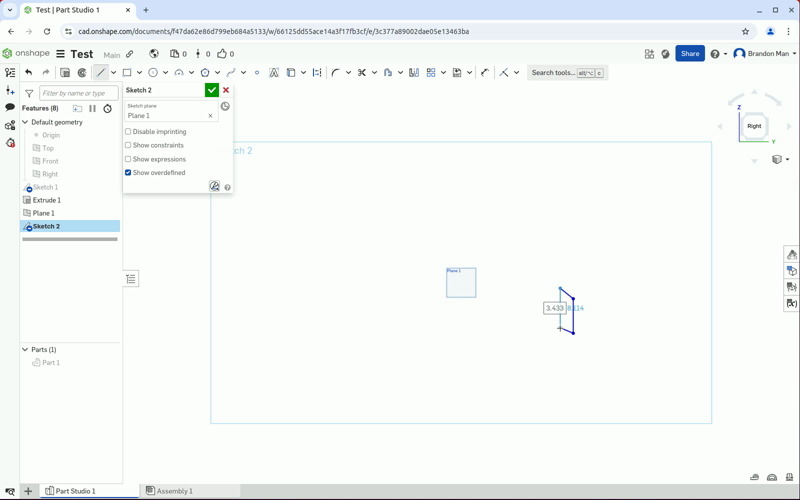
click(560, 327)
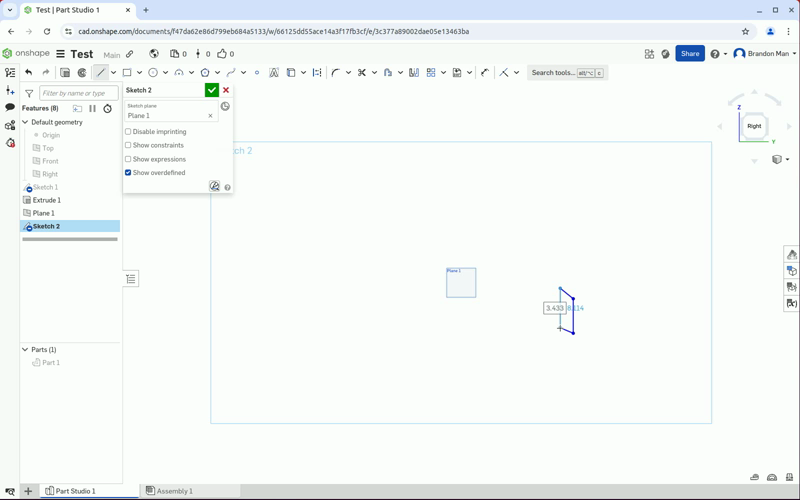
key(esc)
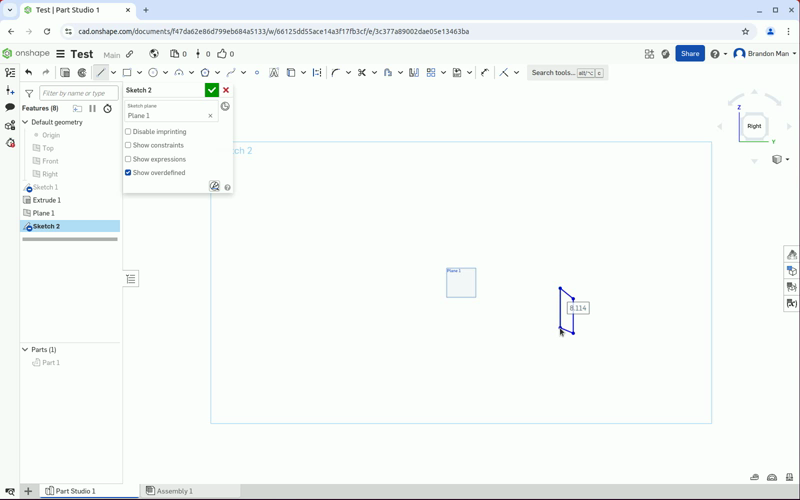
mouse_move(563, 324)
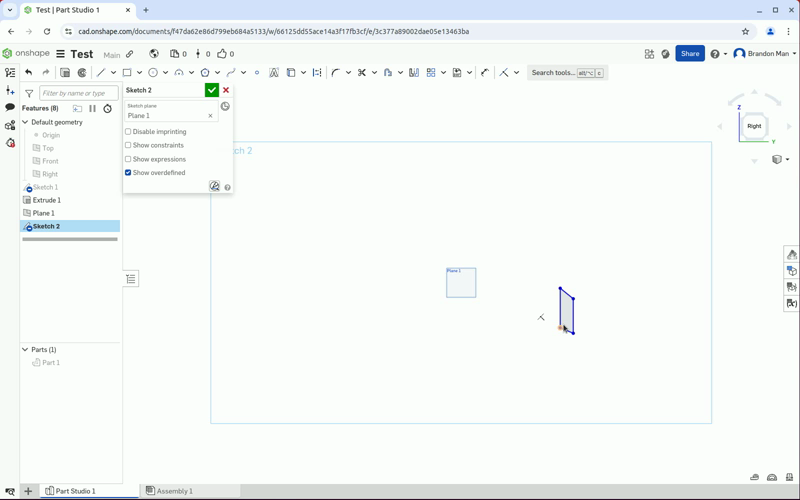
scroll(6)
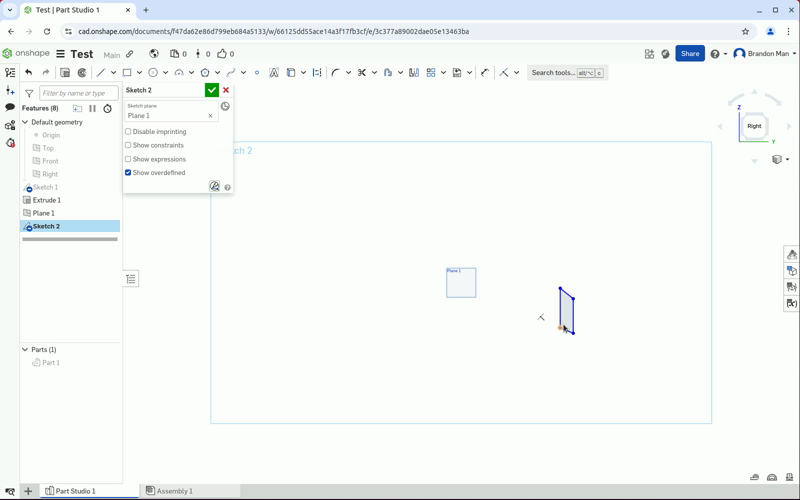
scroll(6)
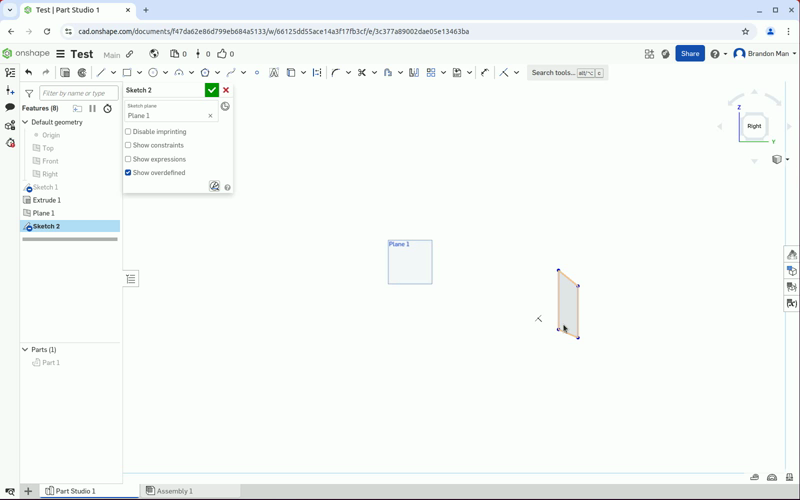
scroll(6)
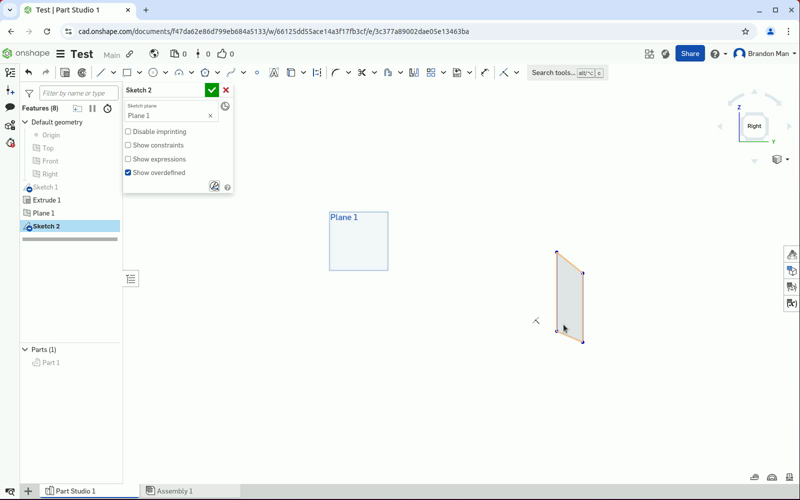
scroll(6)
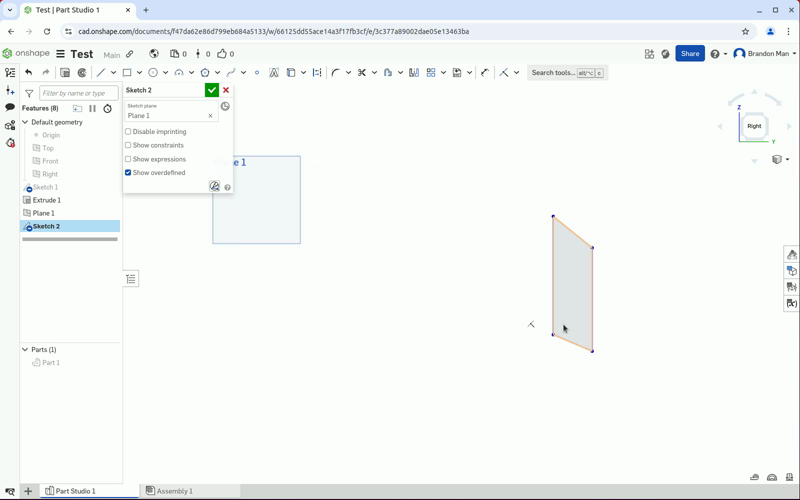
scroll(6)
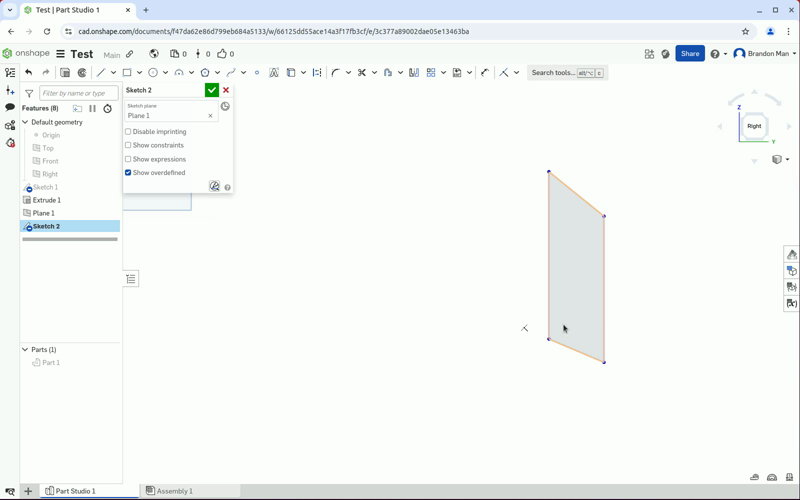
scroll(6)
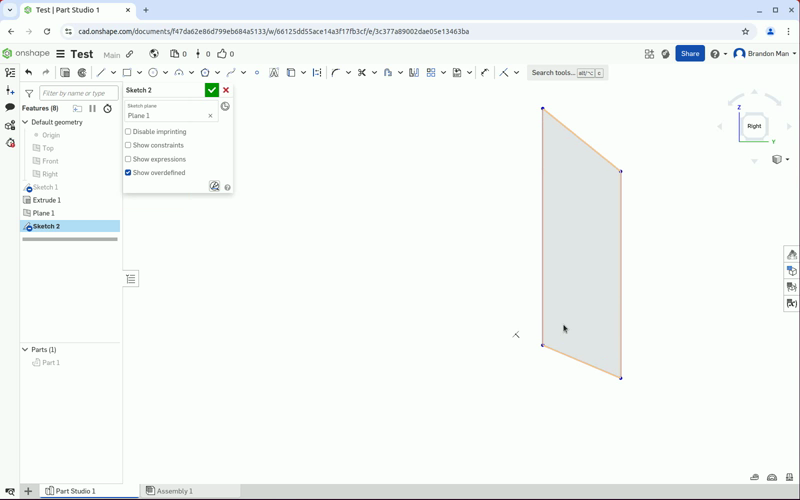
scroll(6)
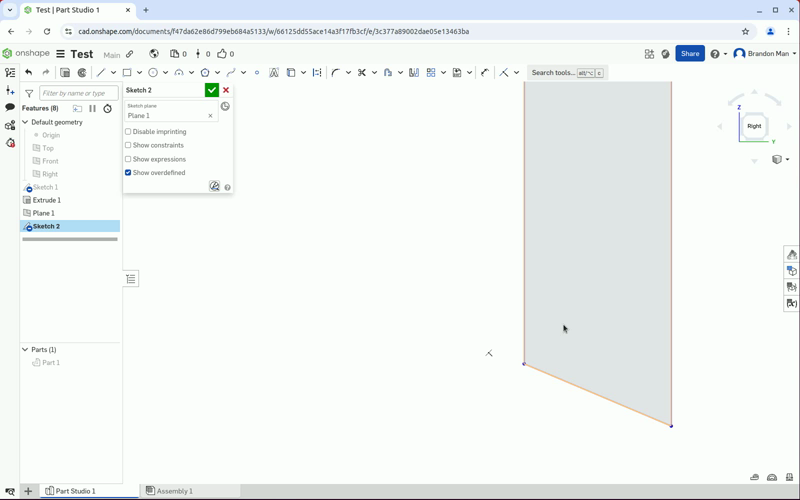
click(563, 324)
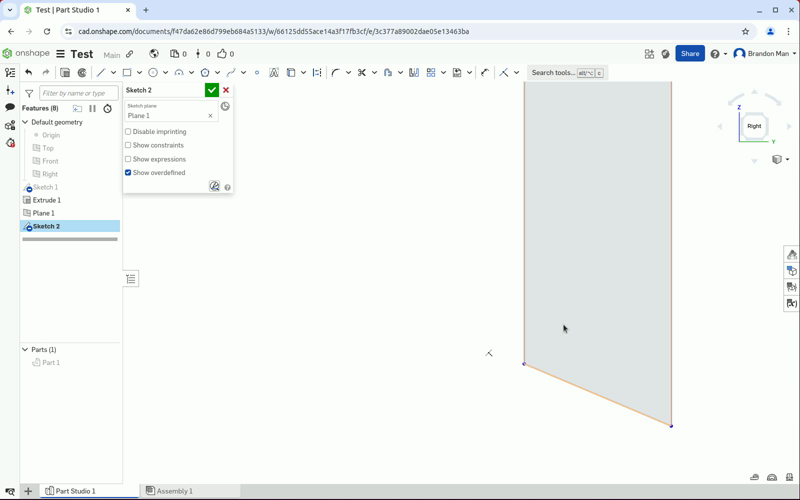
scroll(-6)
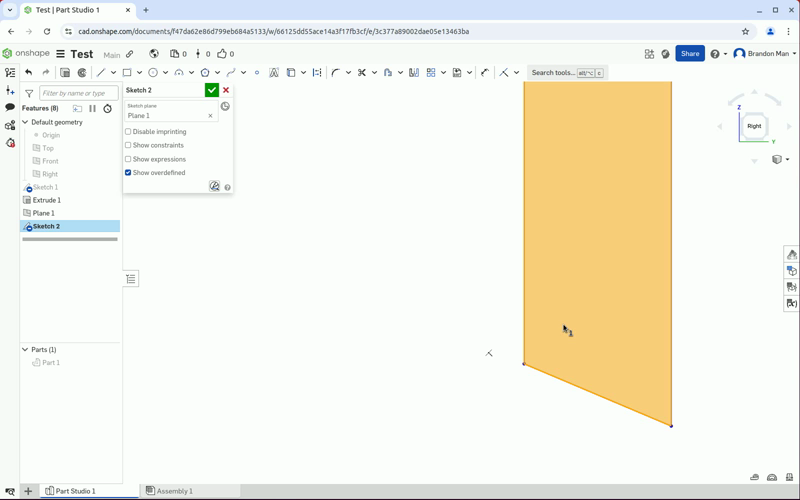
scroll(-6)
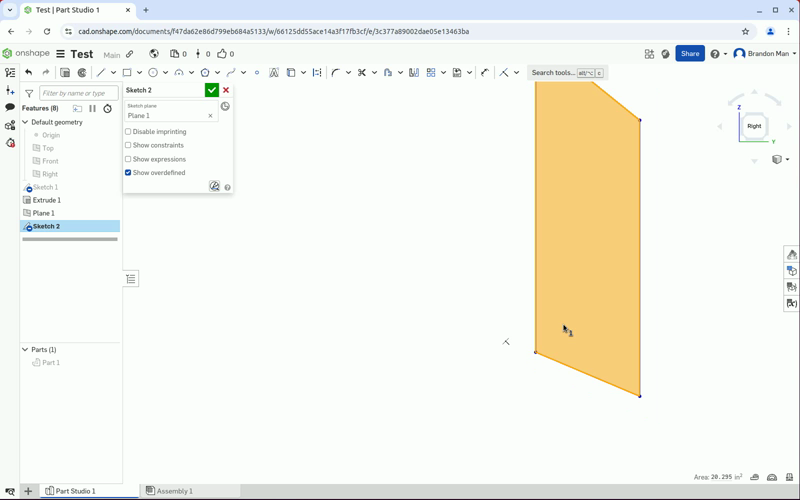
scroll(-6)
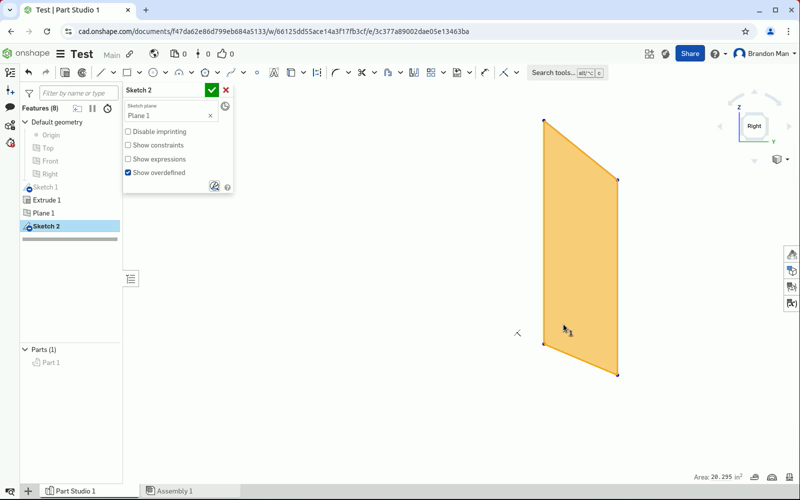
scroll(-6)
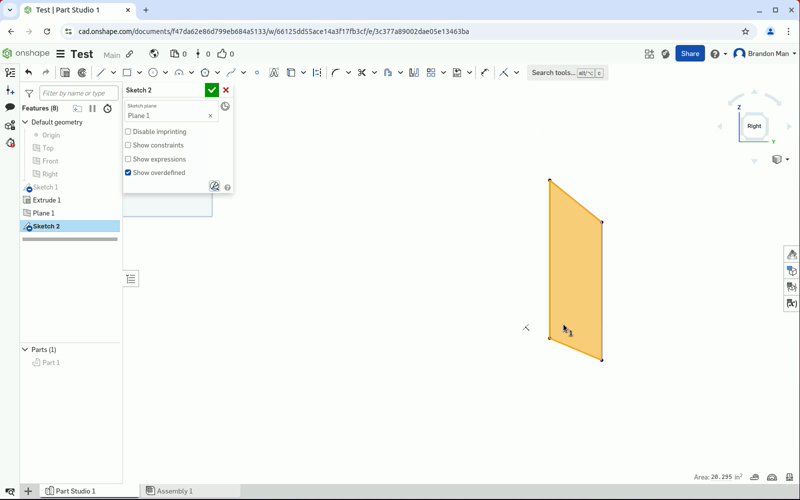
scroll(-6)
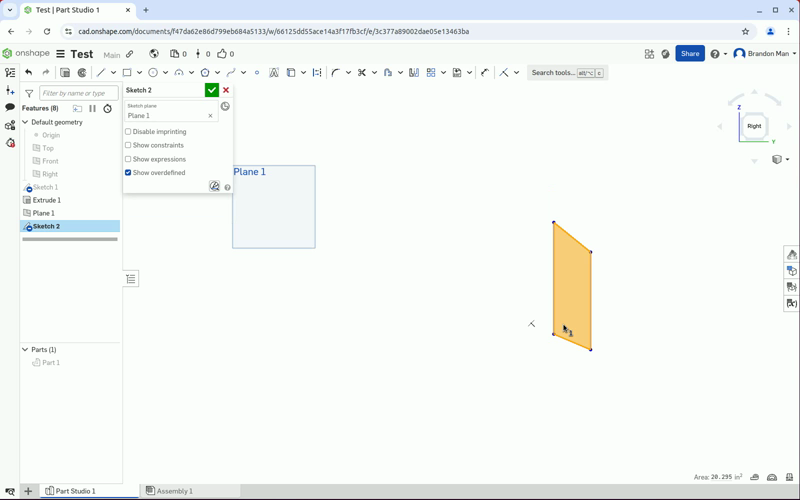
scroll(-6)
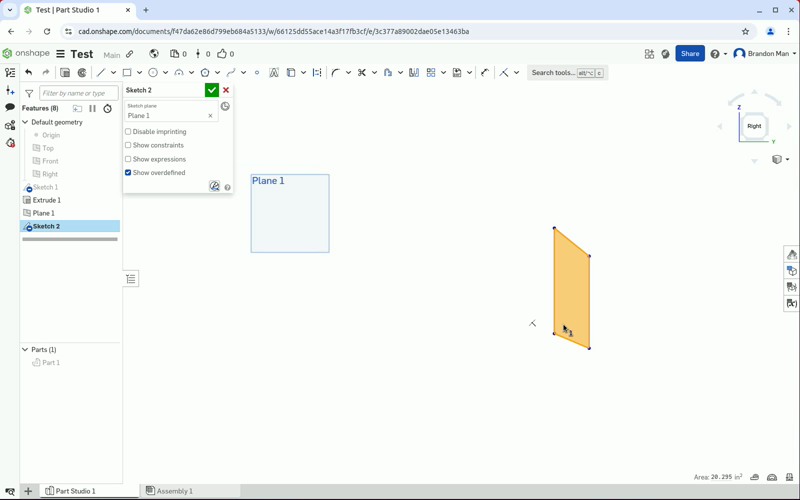
scroll(-6)
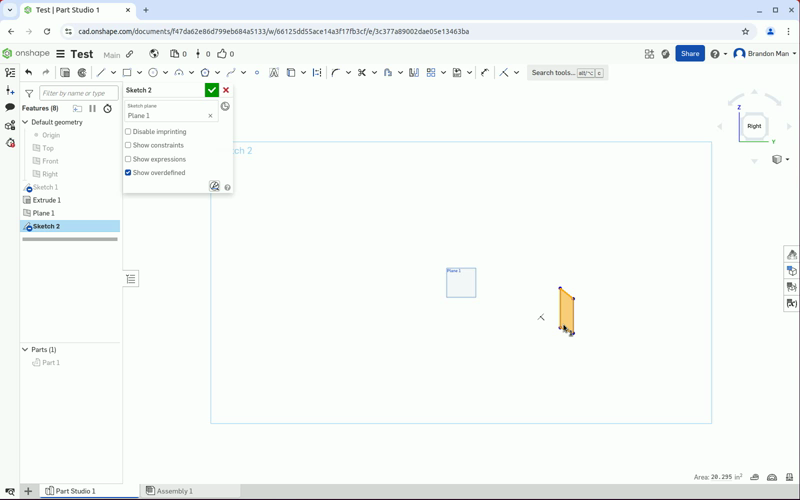
mouse_move(73, 352)
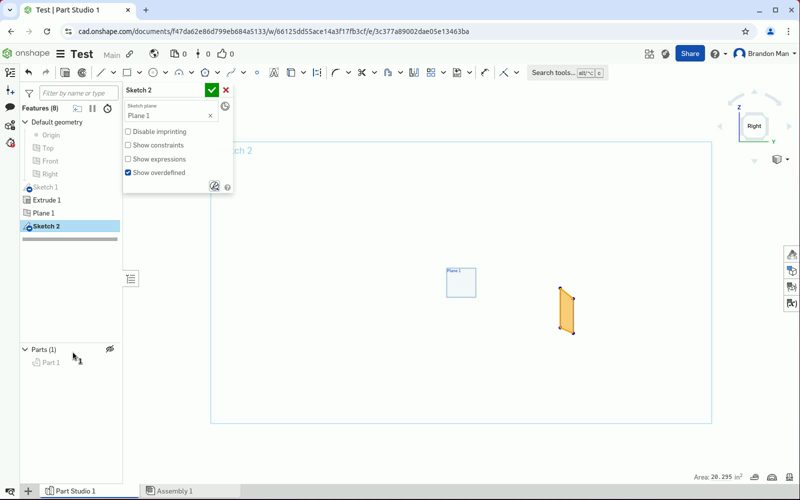
key(shift+y)
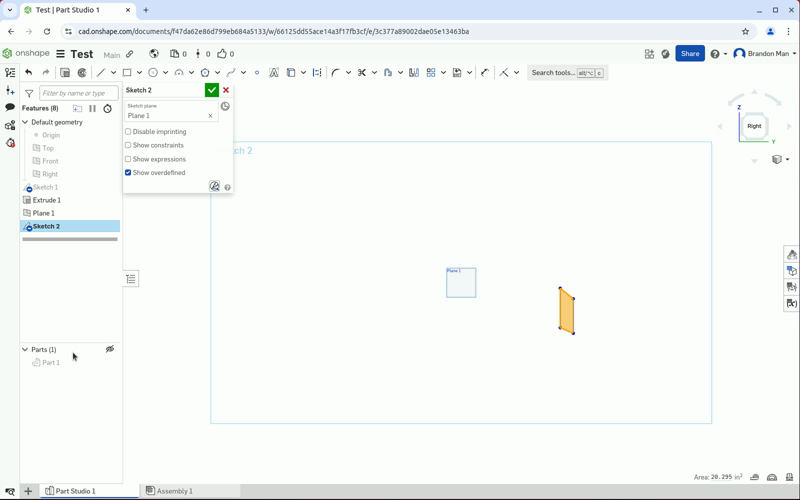
key(shift+e)
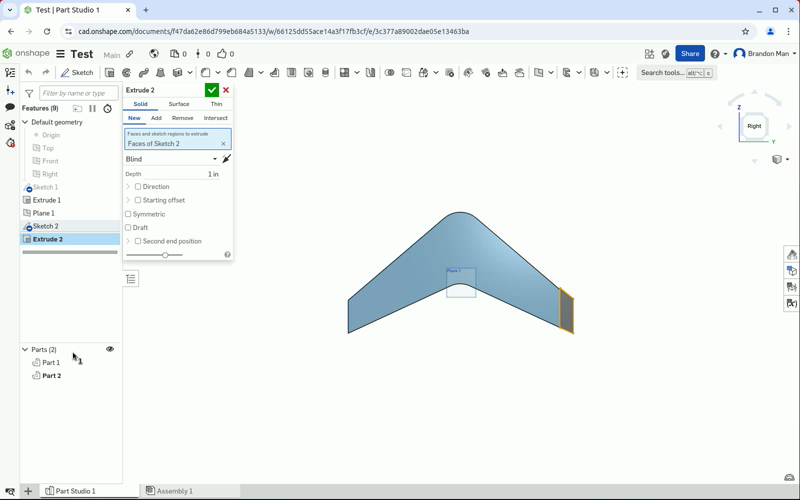
mouse_move(143, 106)
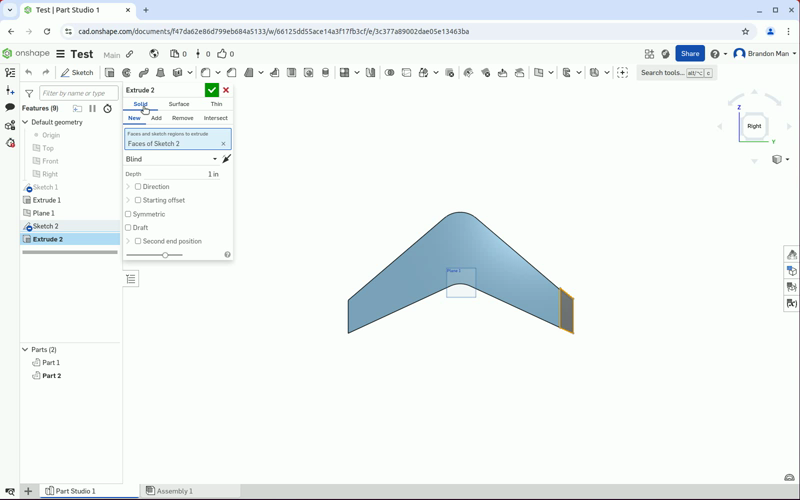
click(143, 106)
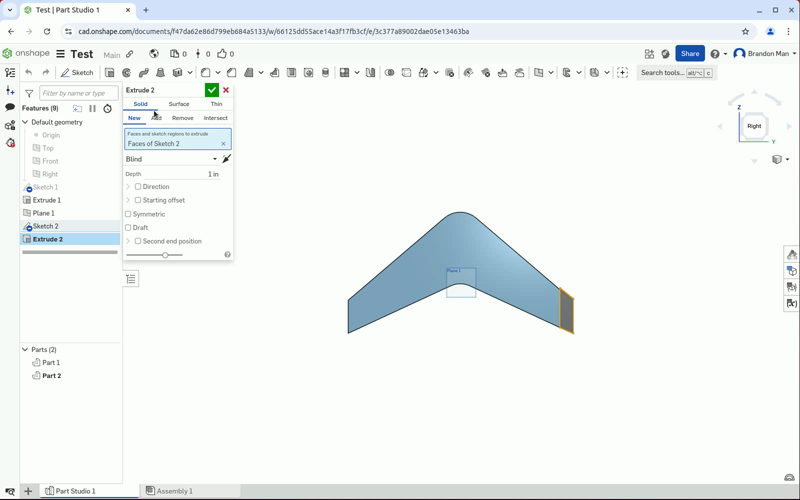
mouse_move(186, 120)
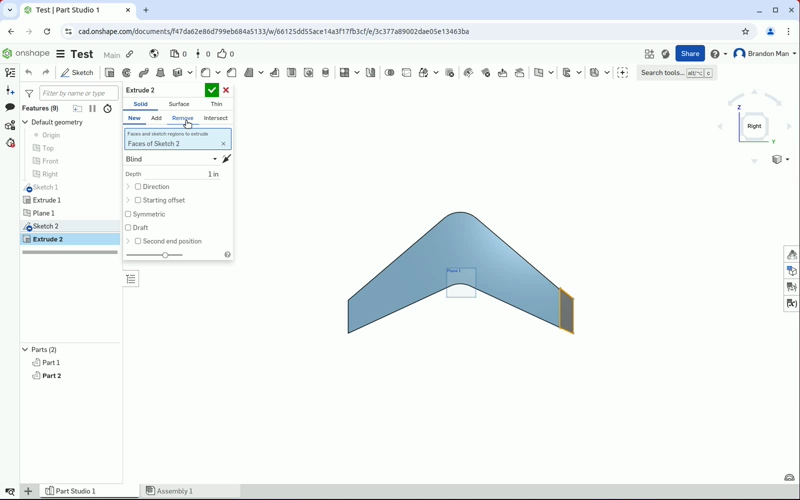
click(186, 120)
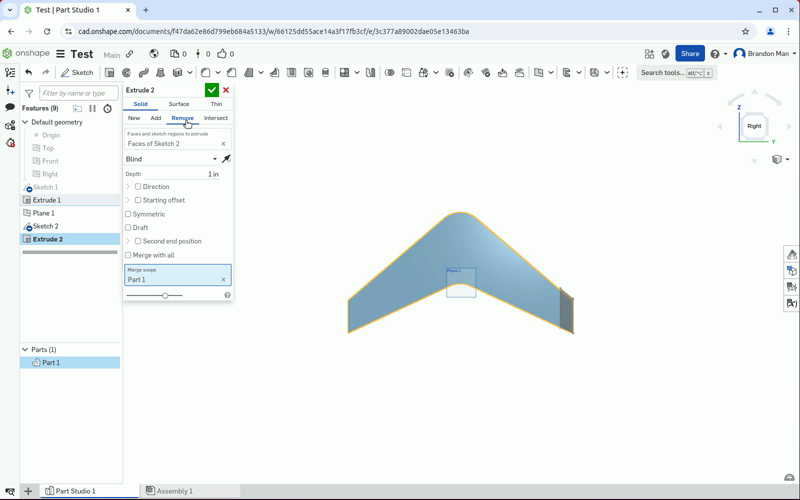
key(tab, 4)
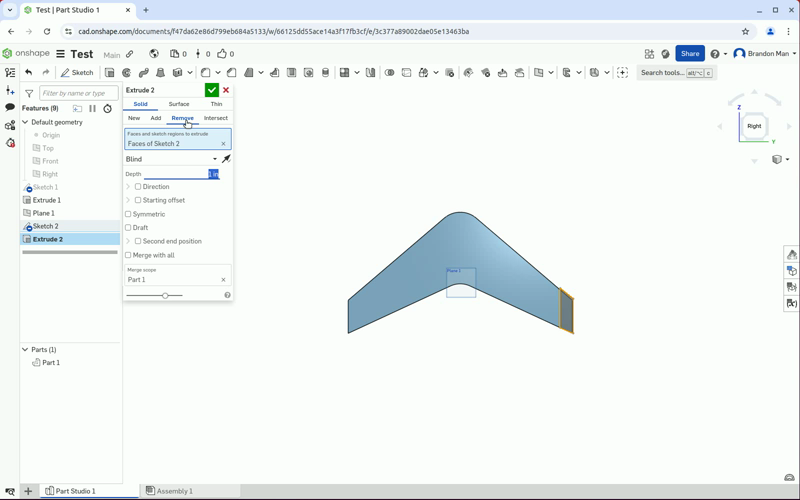
text(3.851)
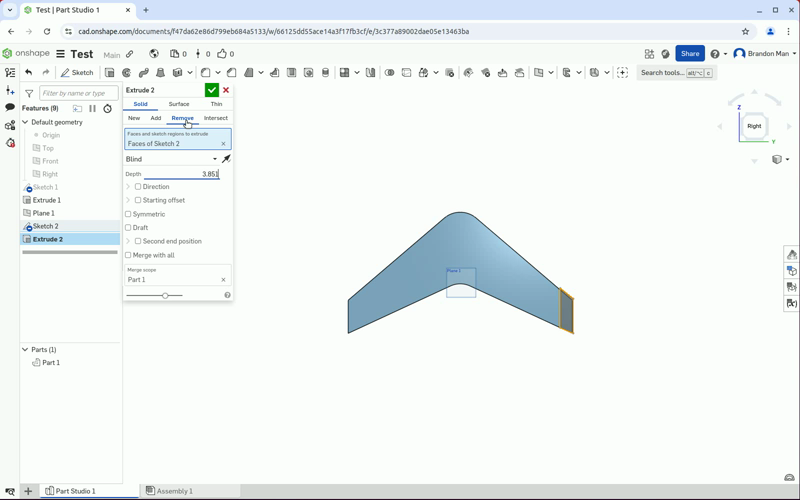
key(tab, 6)
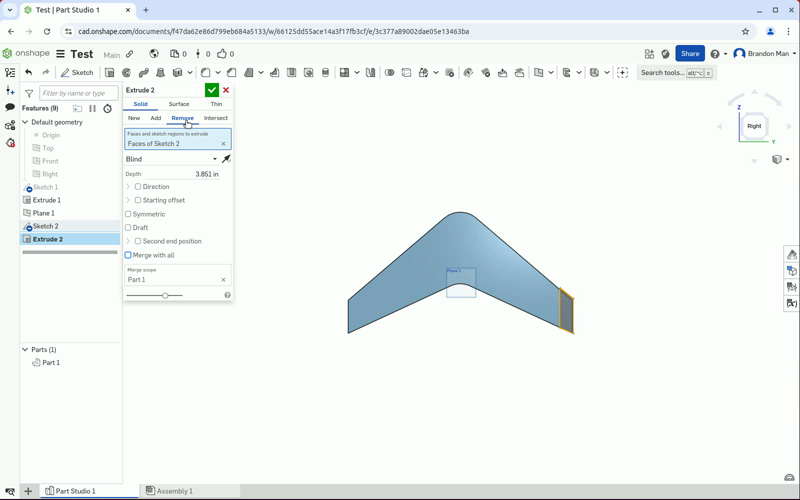
key(space)
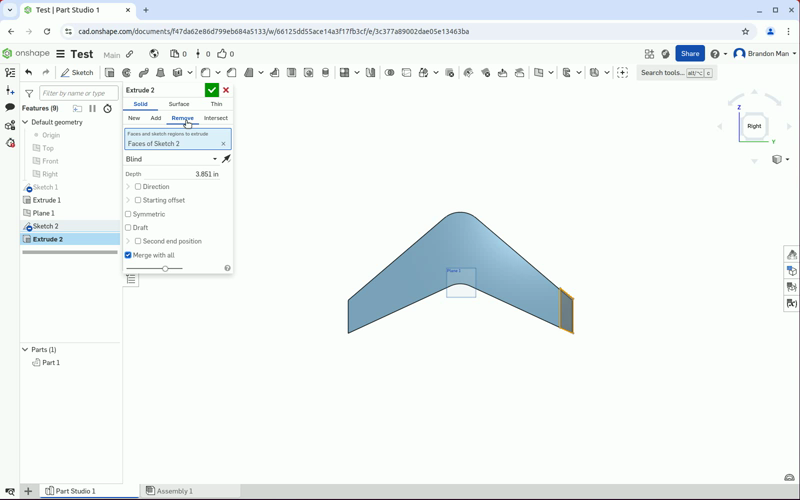
key(enter)
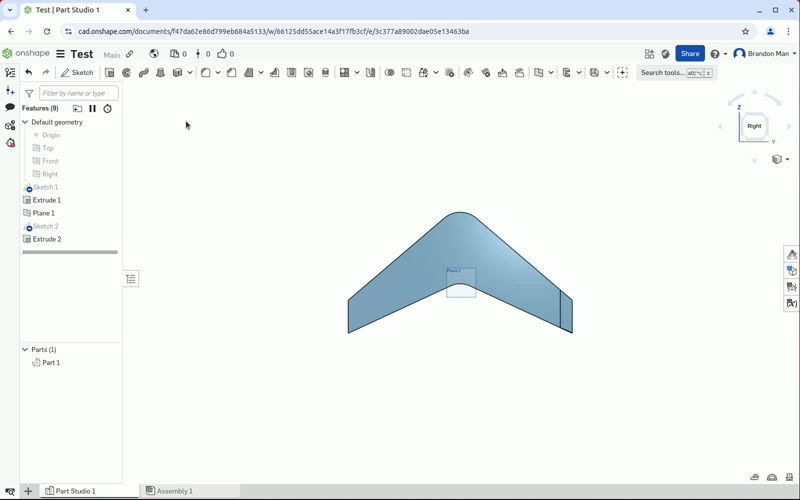
key(shift+h)
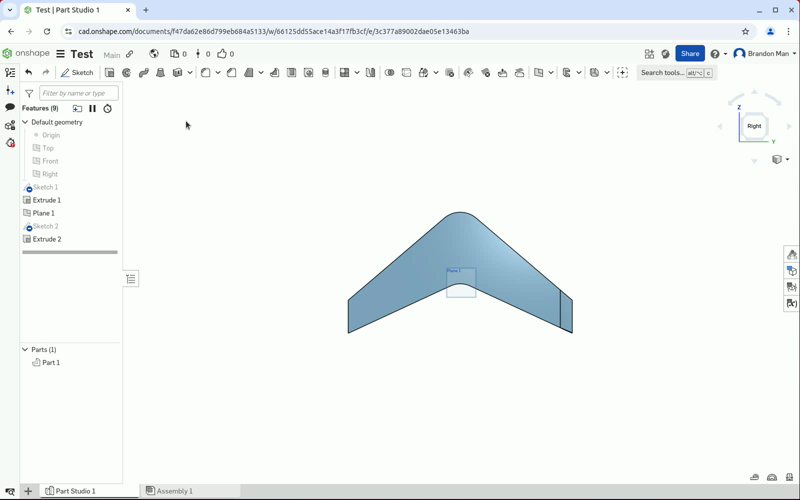
key(shift+h)
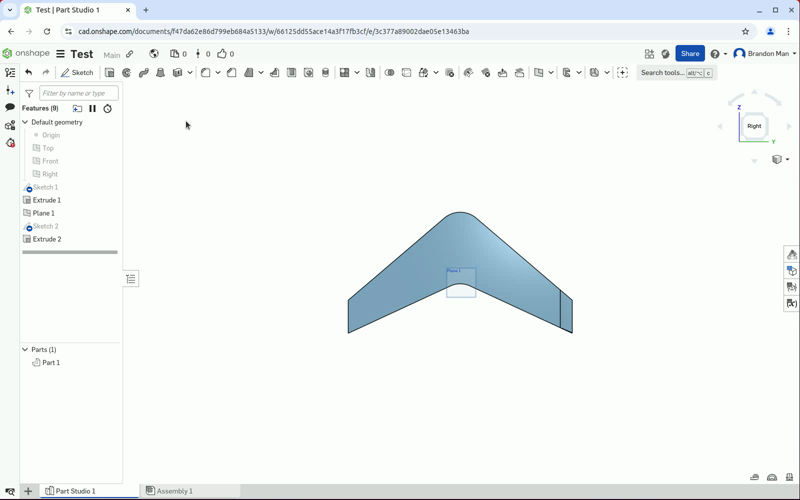
mouse_move(73, 189)
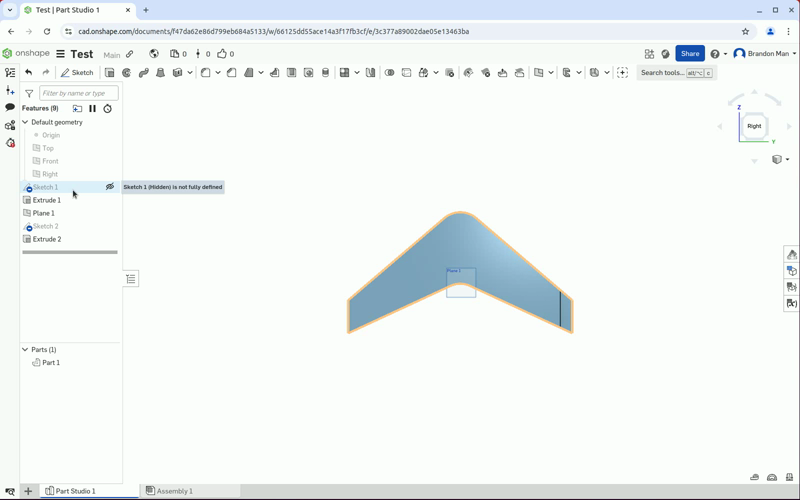
click(73, 189)
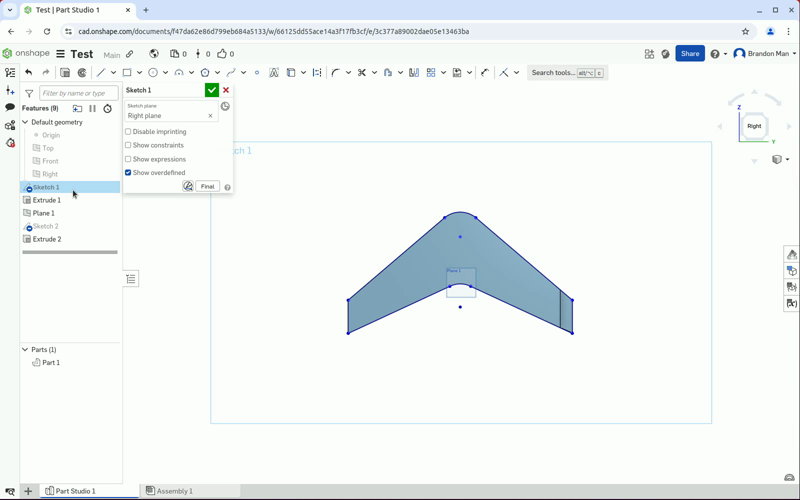
mouse_move(229, 92)
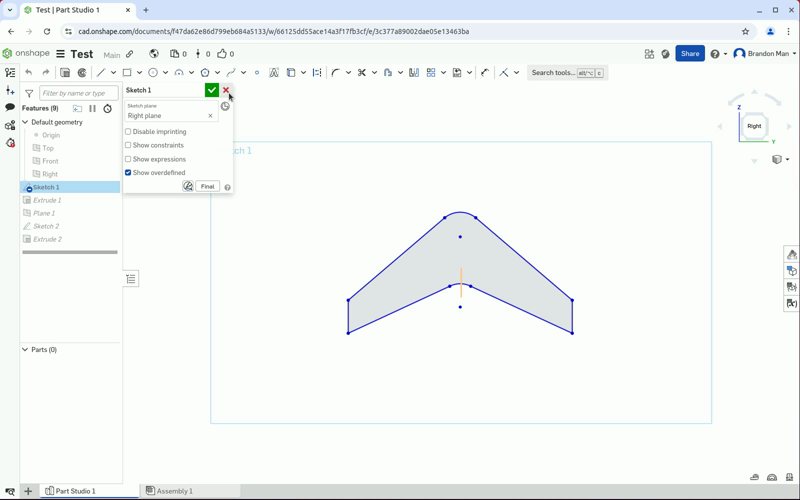
click(229, 92)
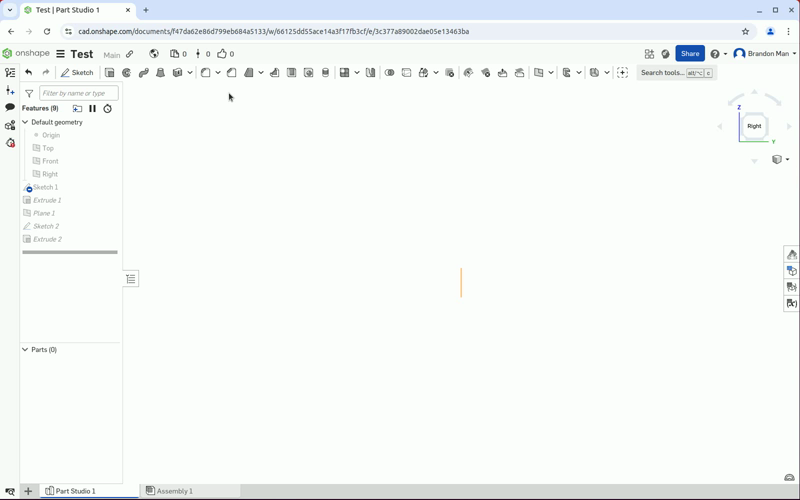
key(shift+s)
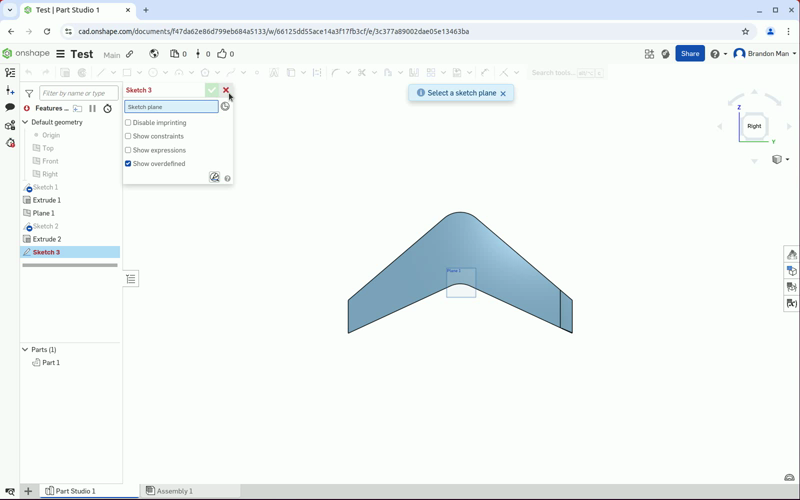
mouse_move(73, 215)
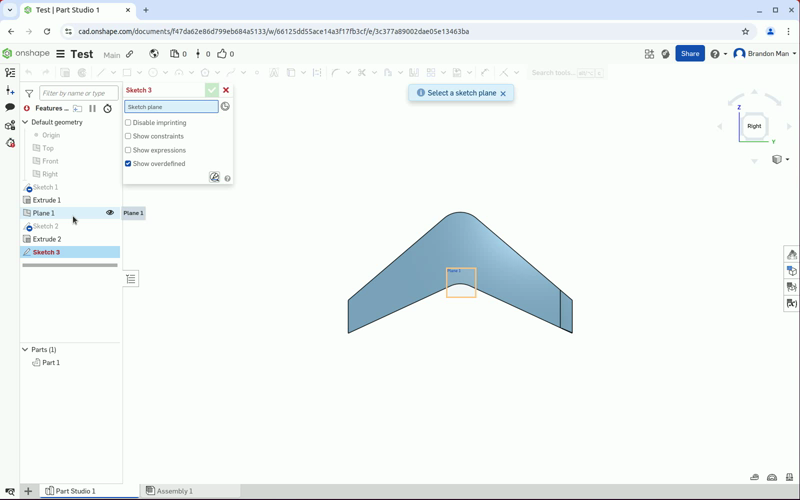
click(73, 215)
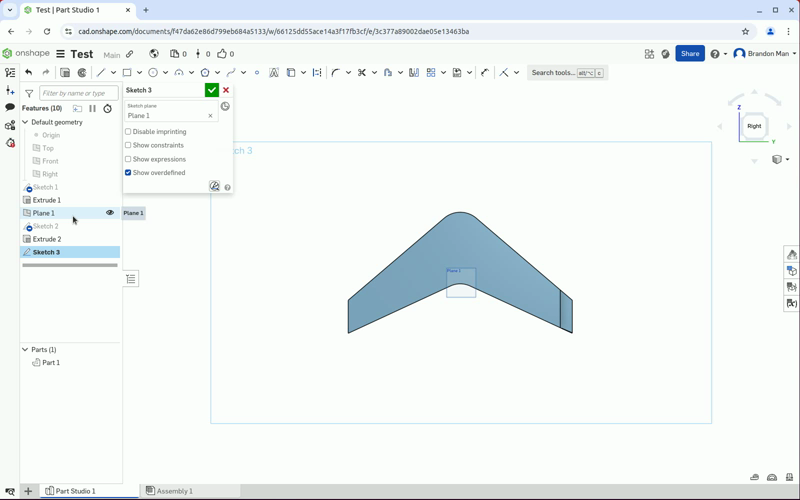
mouse_move(73, 352)
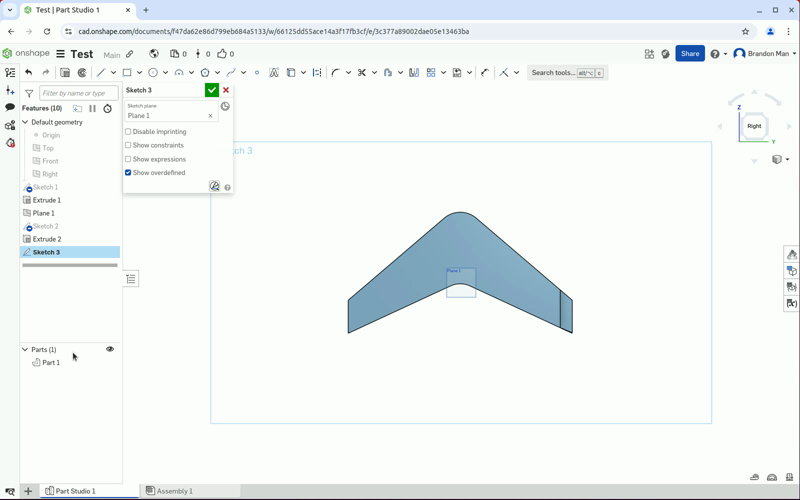
key(y)
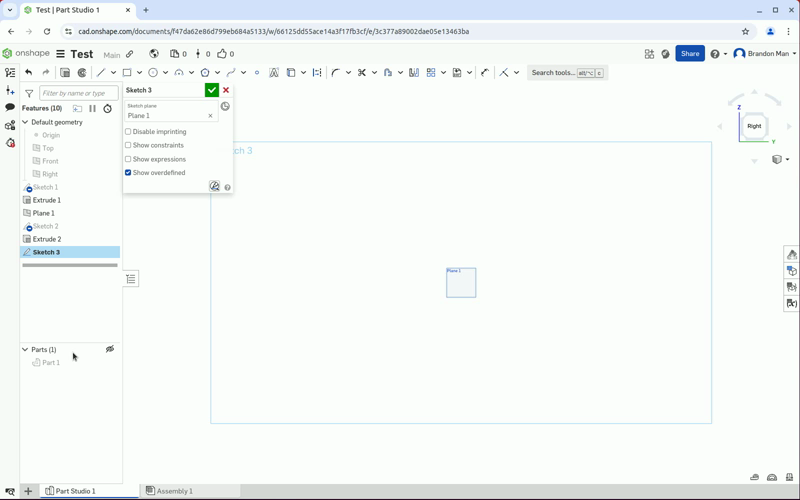
key(l)
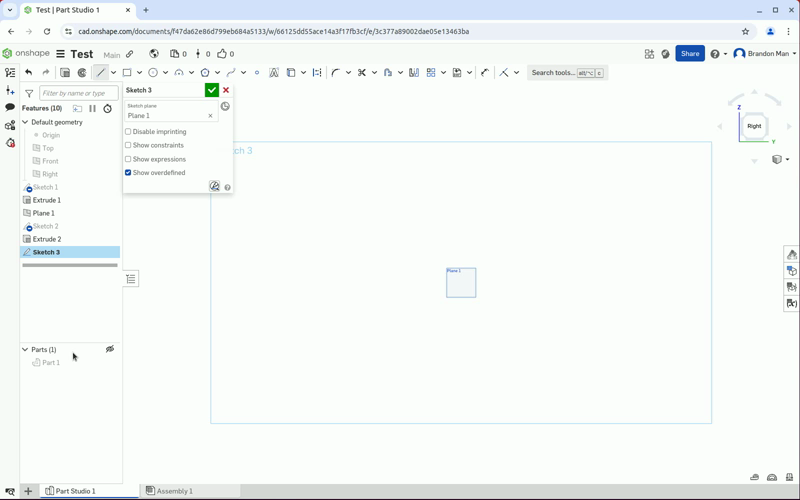
key_down(shift)
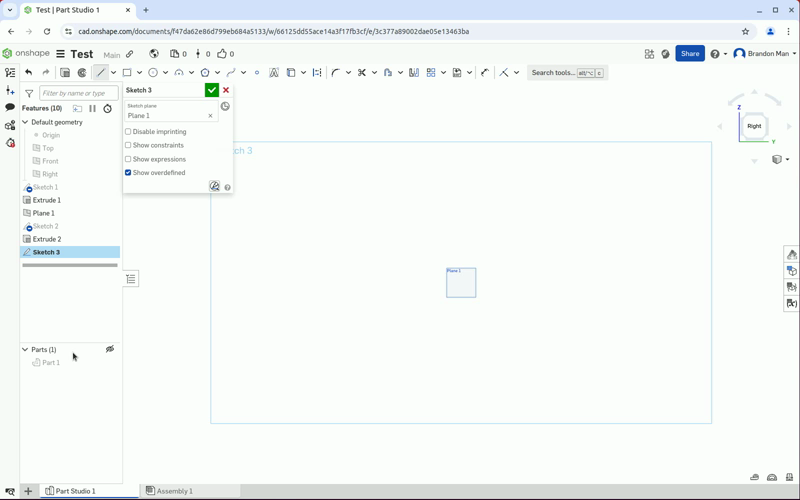
mouse_move(348, 333)
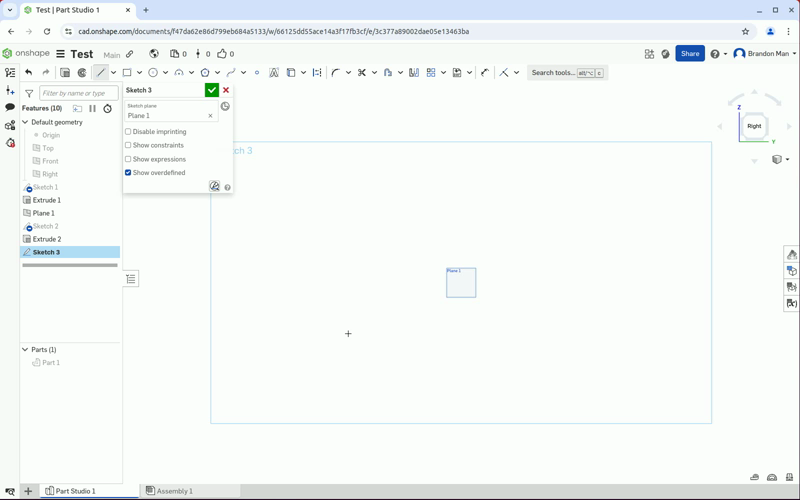
click(348, 333)
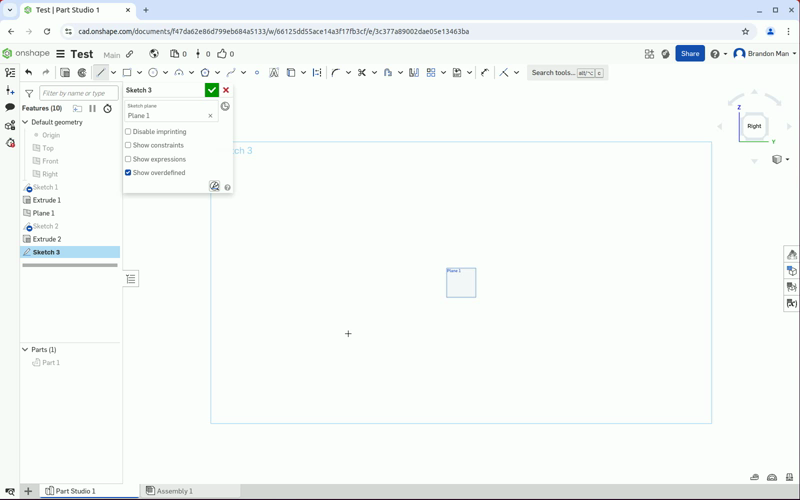
key_up(shift)
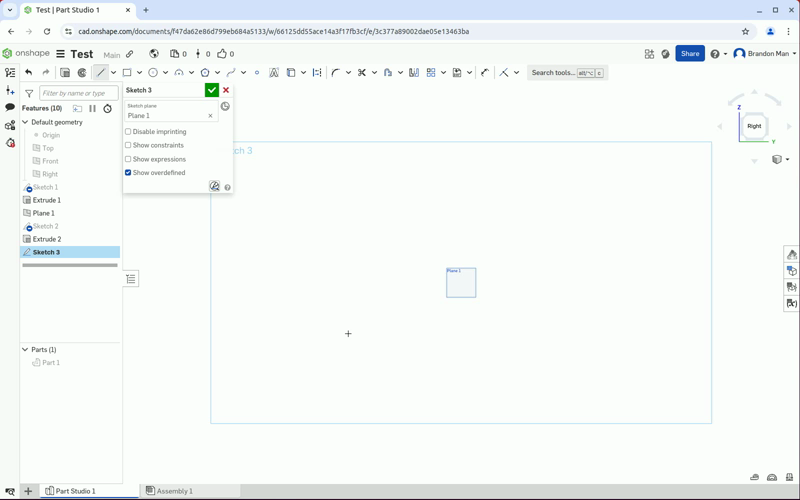
key_down(shift)
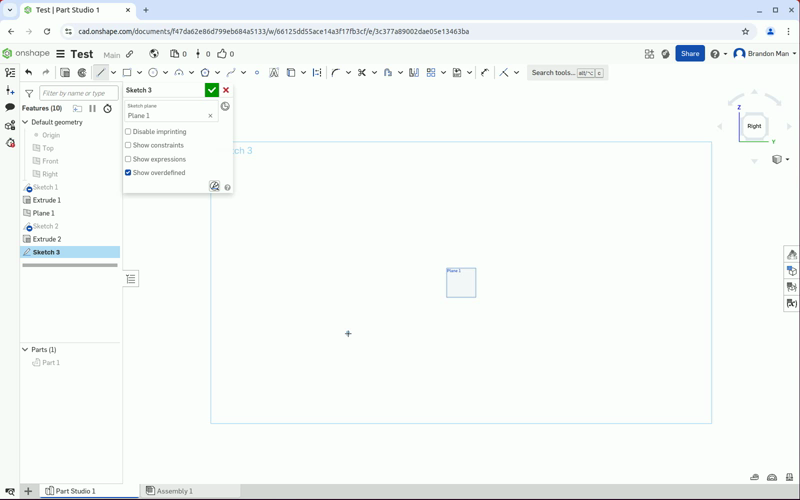
mouse_move(378, 333)
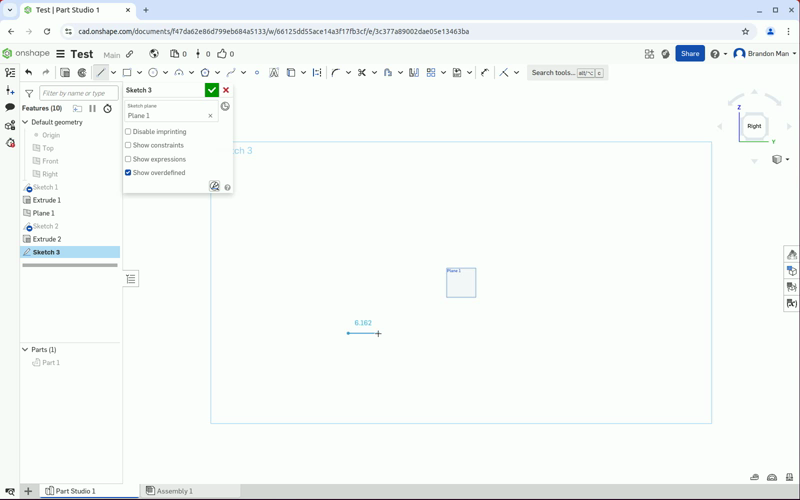
mouse_move(361, 327)
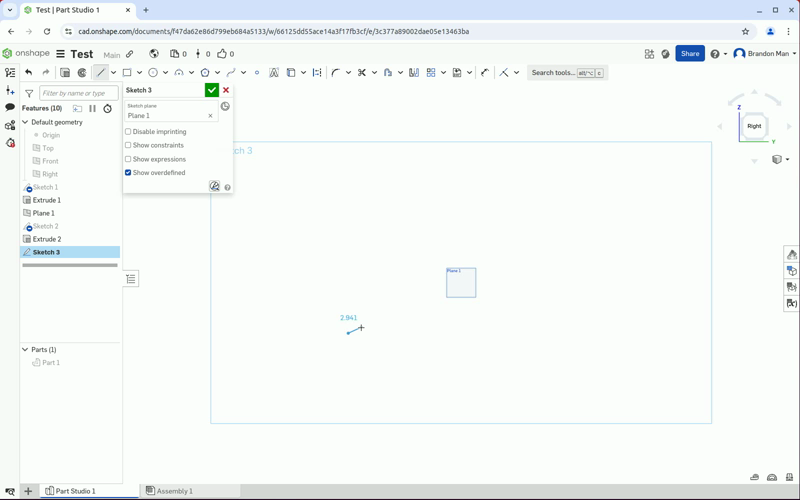
click(361, 327)
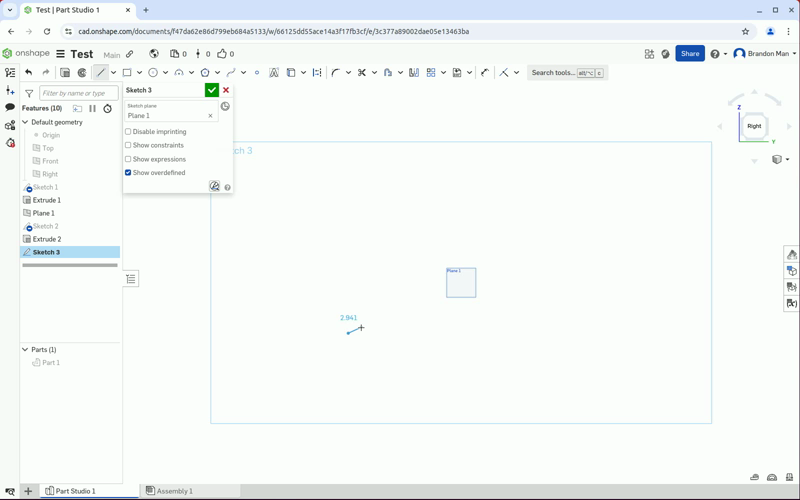
key_up(shift)
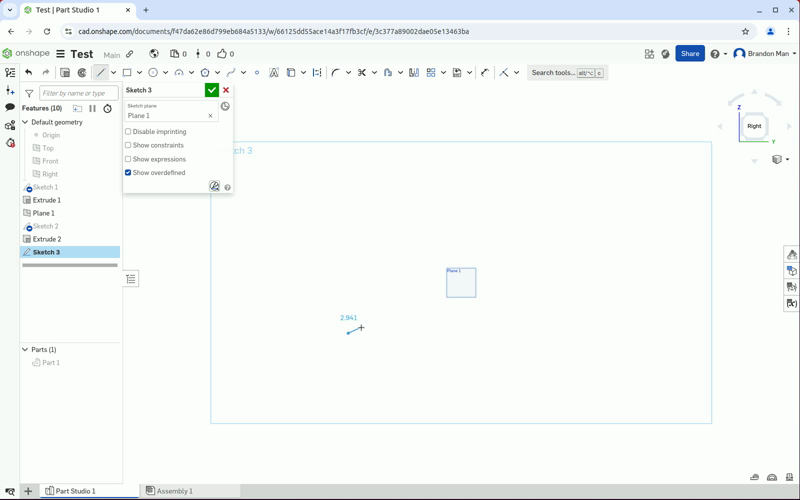
key_down(shift)
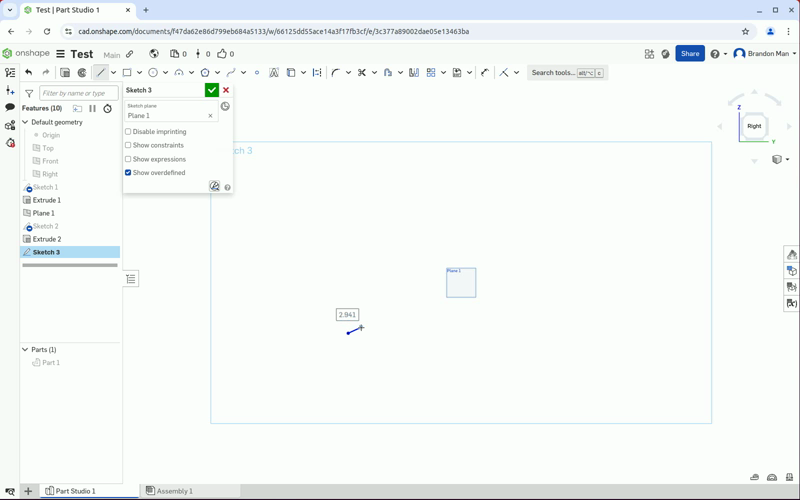
mouse_move(391, 327)
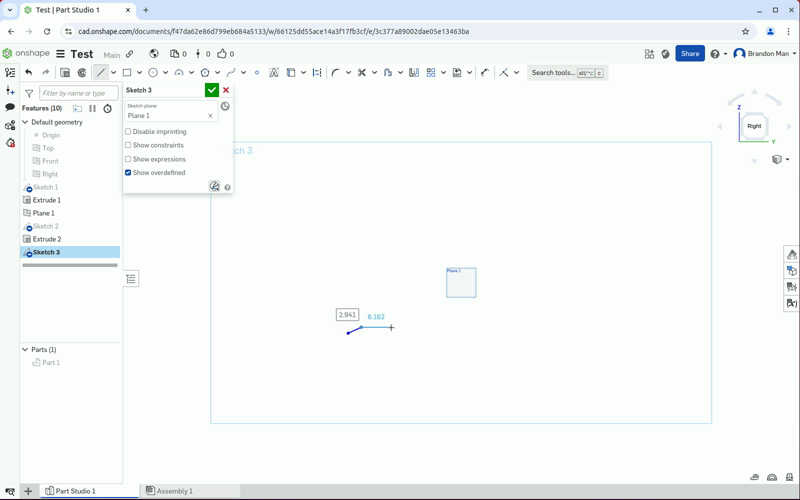
mouse_move(361, 288)
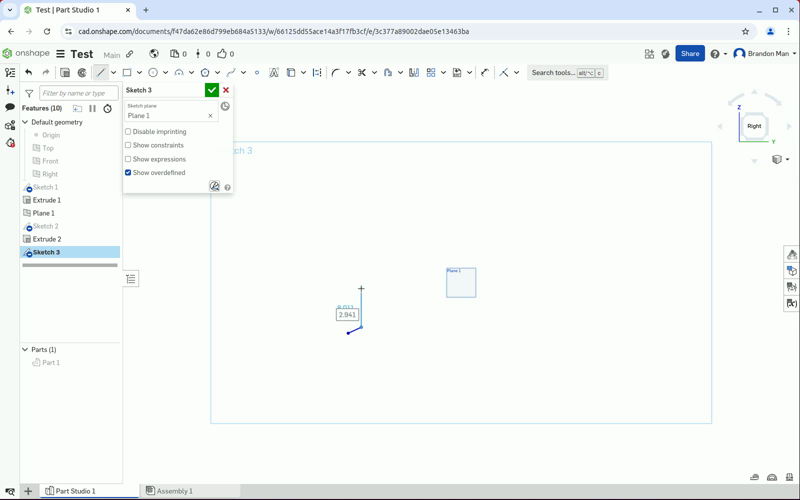
click(361, 288)
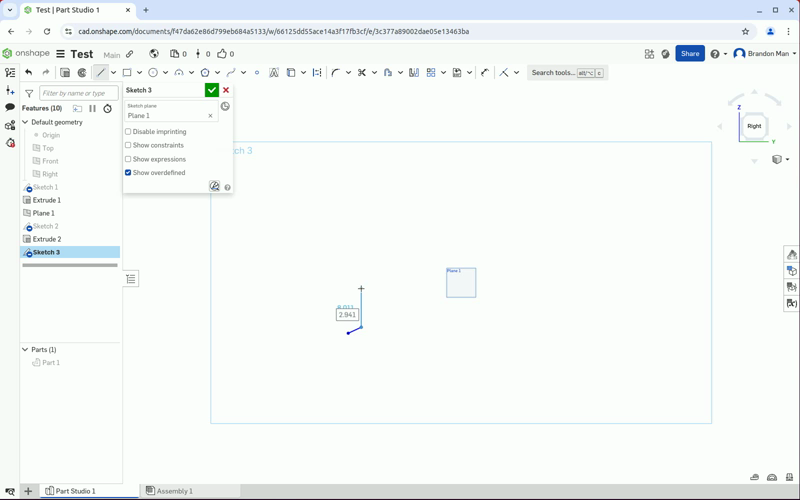
key_up(shift)
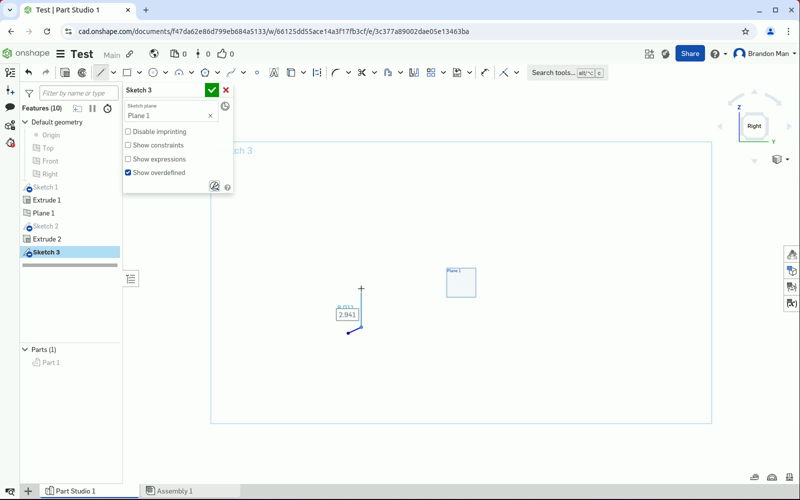
key_down(shift)
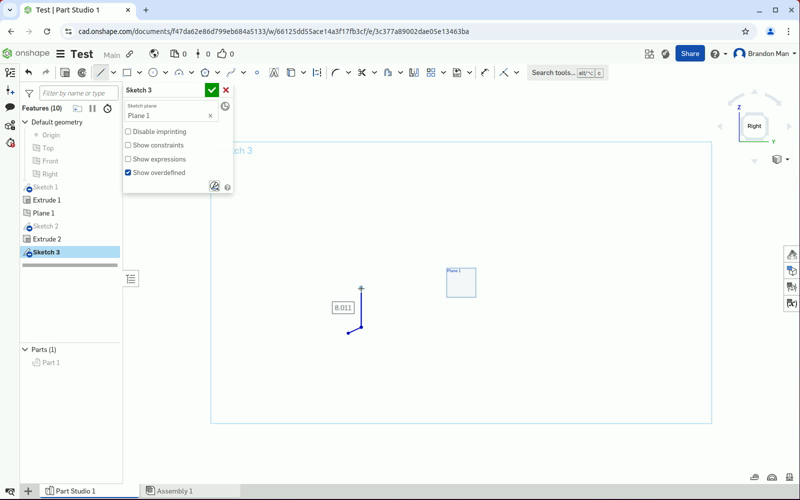
mouse_move(391, 288)
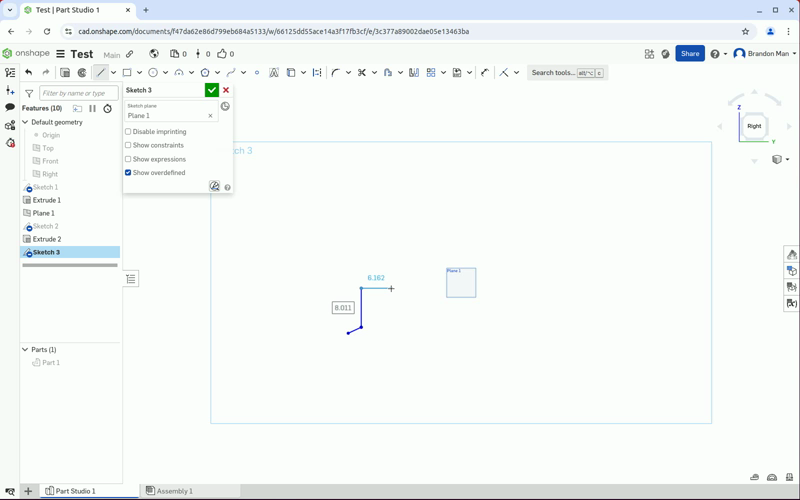
mouse_move(348, 299)
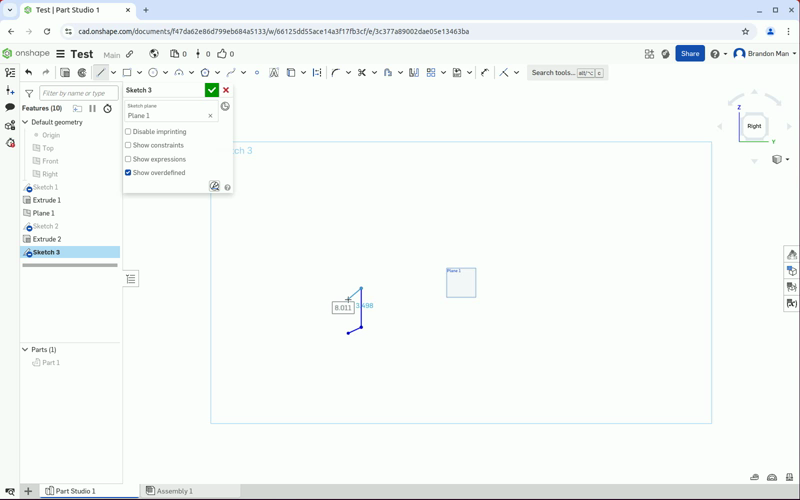
click(348, 299)
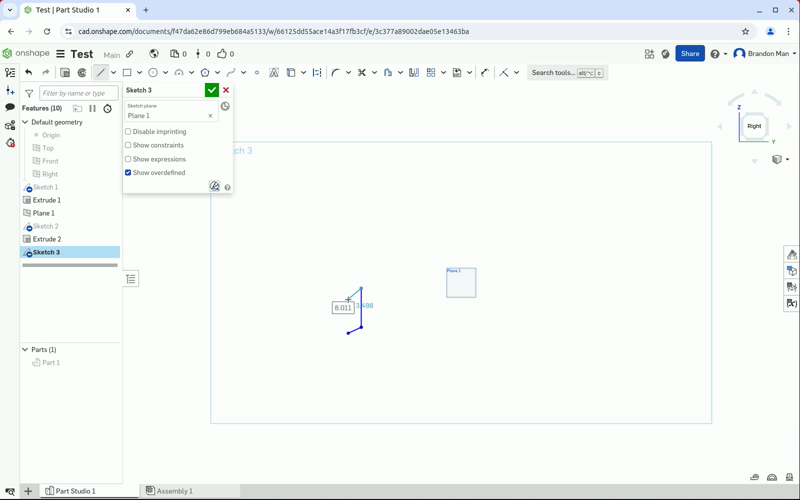
key_up(shift)
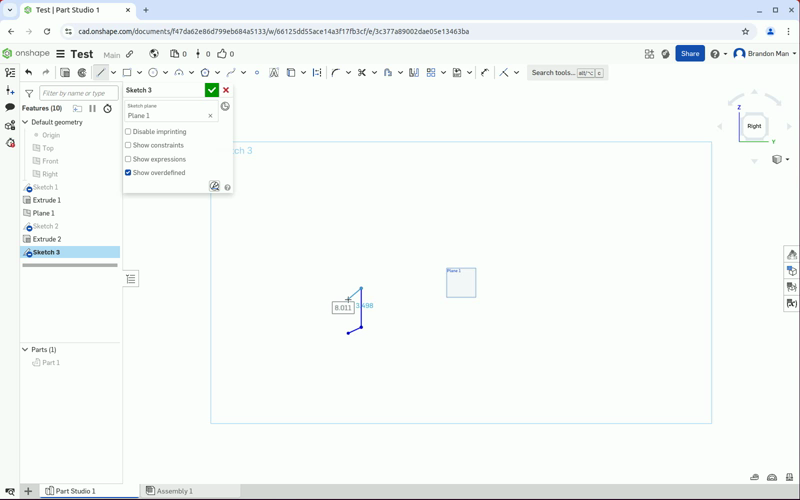
mouse_move(378, 299)
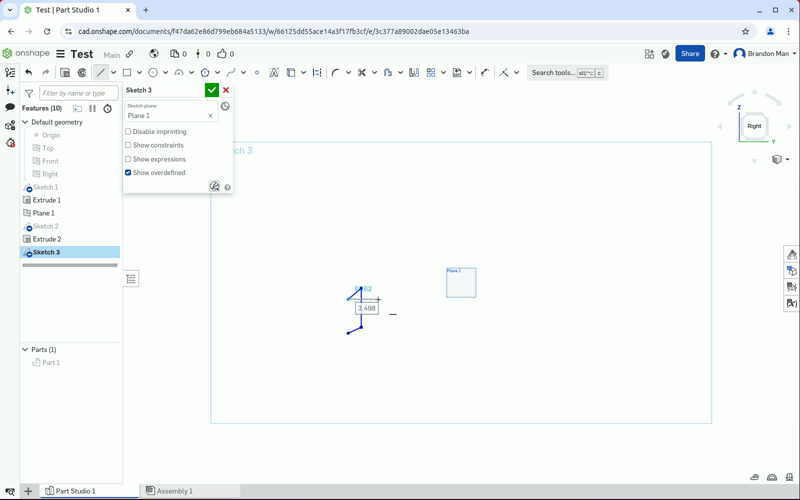
key_down(shift)
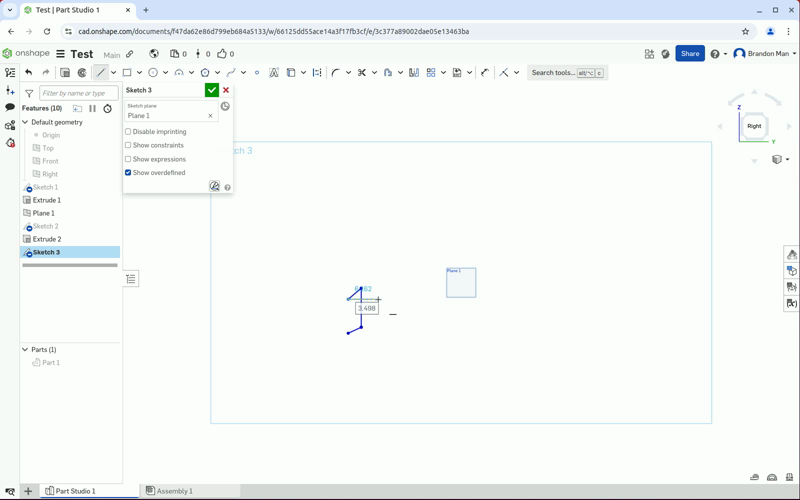
mouse_move(348, 333)
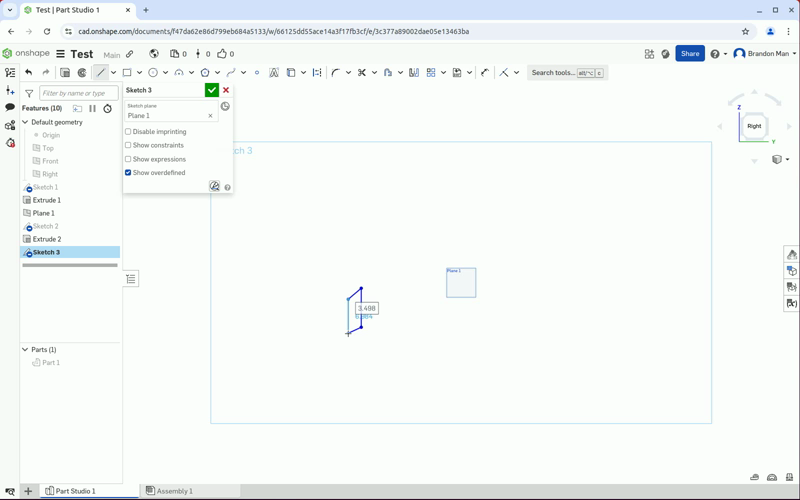
key_up(shift)
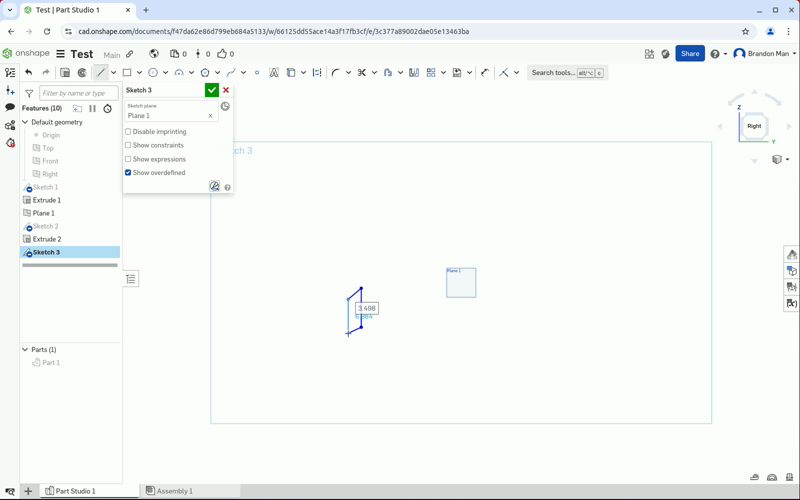
click(348, 333)
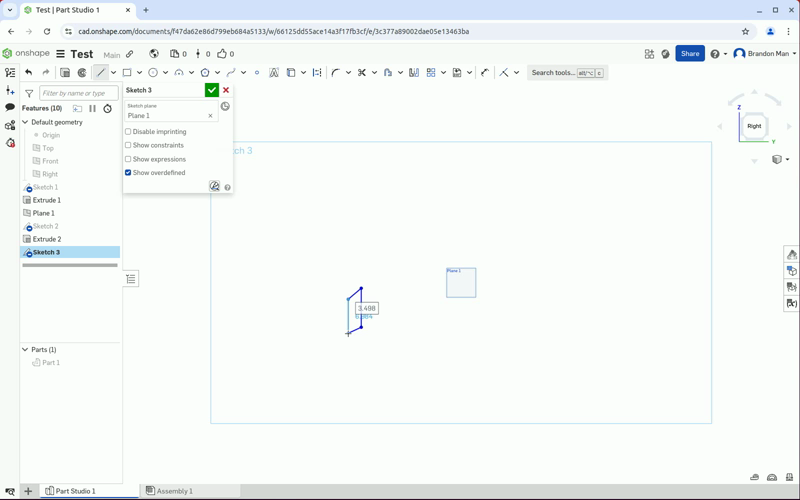
key(esc)
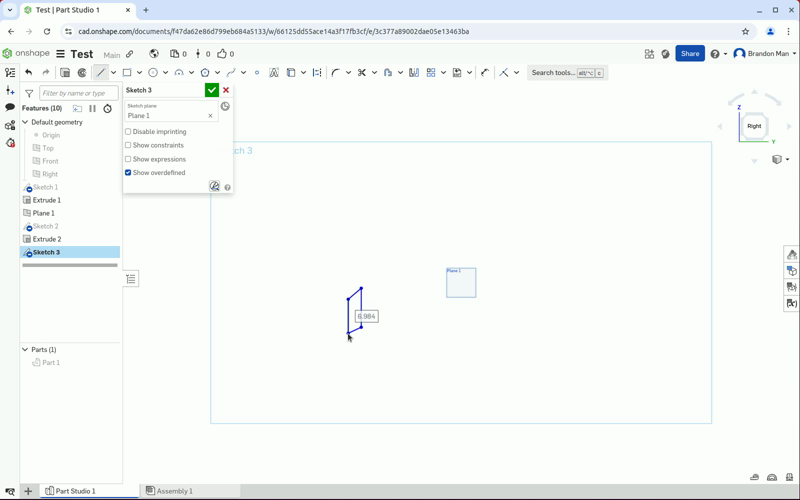
mouse_move(360, 305)
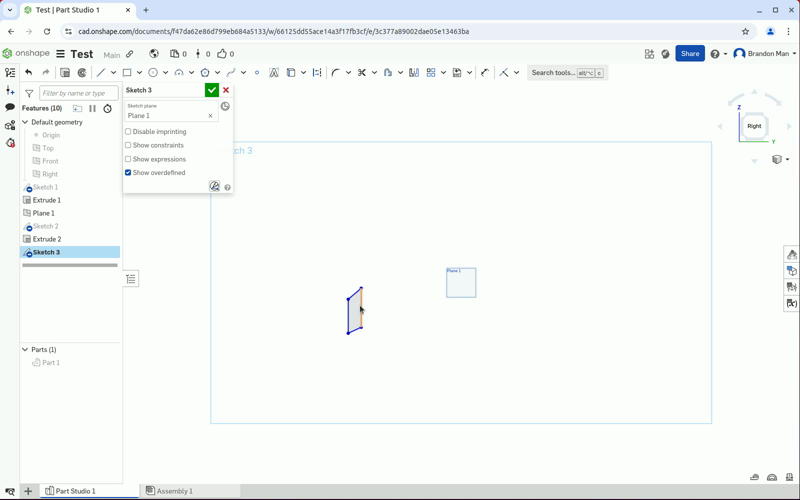
scroll(6)
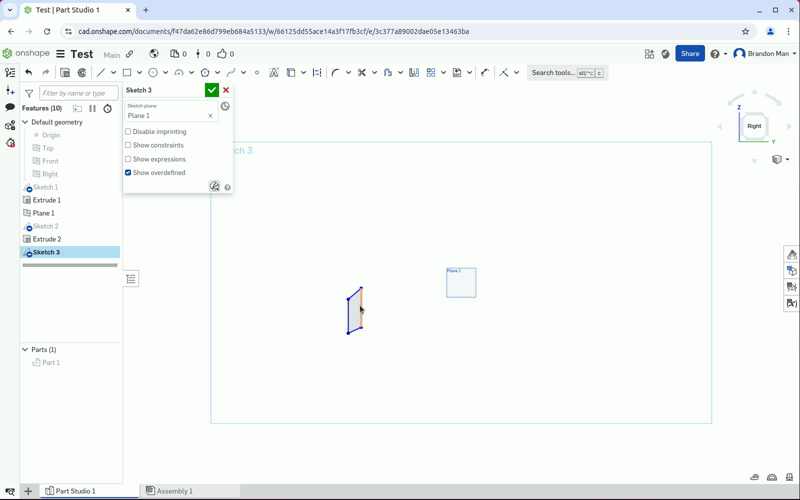
scroll(6)
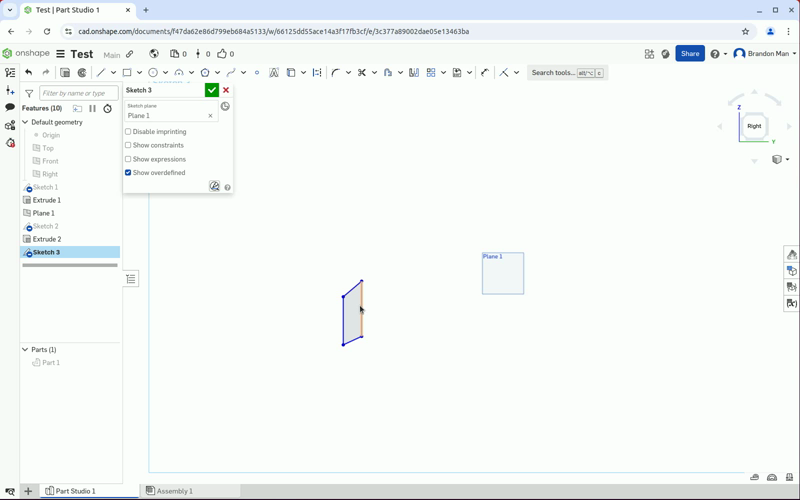
scroll(6)
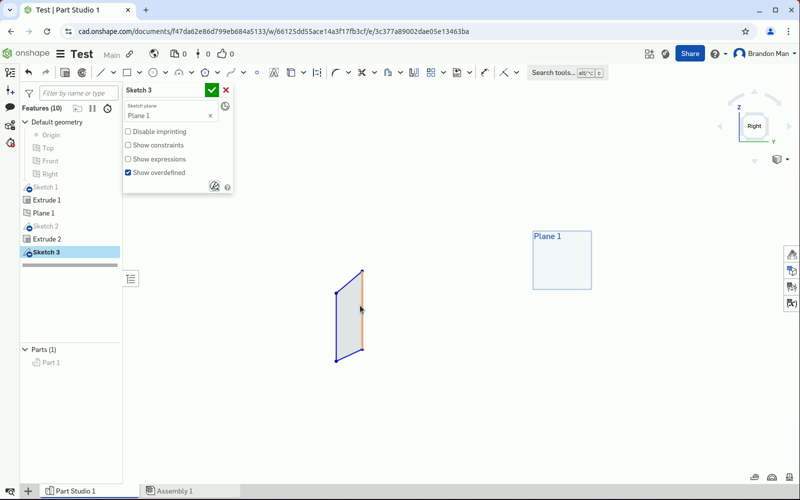
scroll(6)
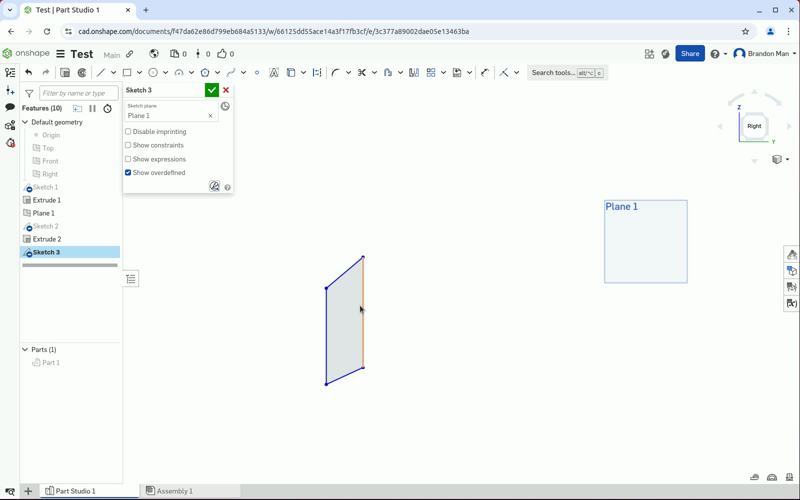
scroll(6)
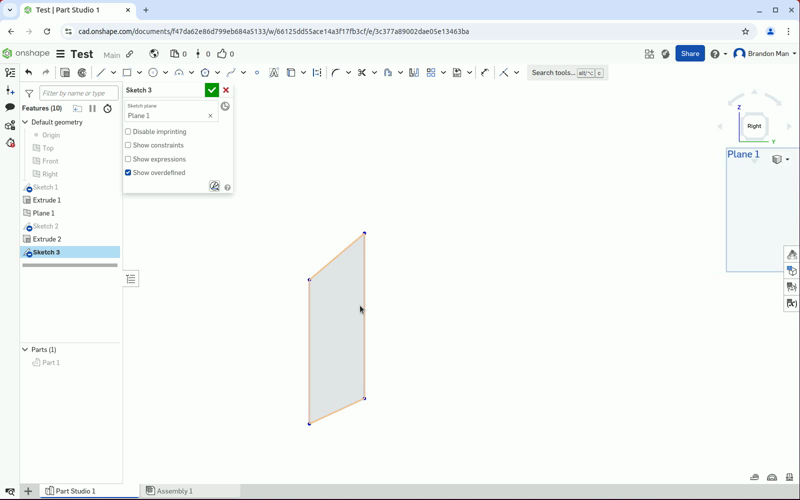
scroll(6)
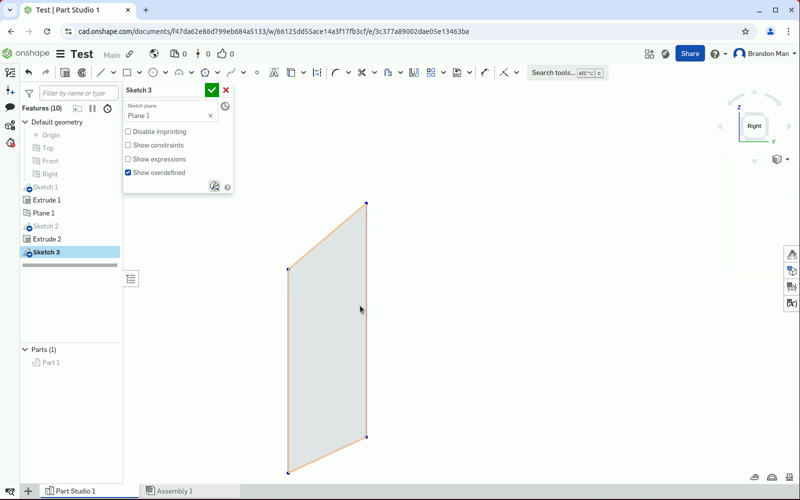
scroll(6)
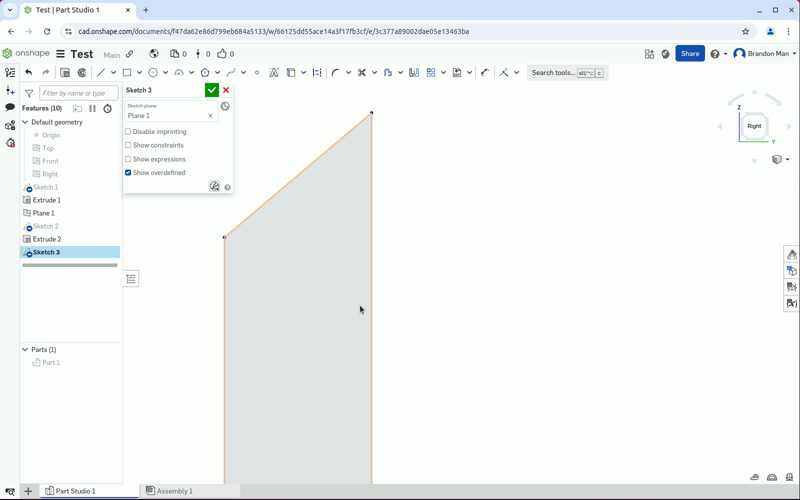
click(360, 305)
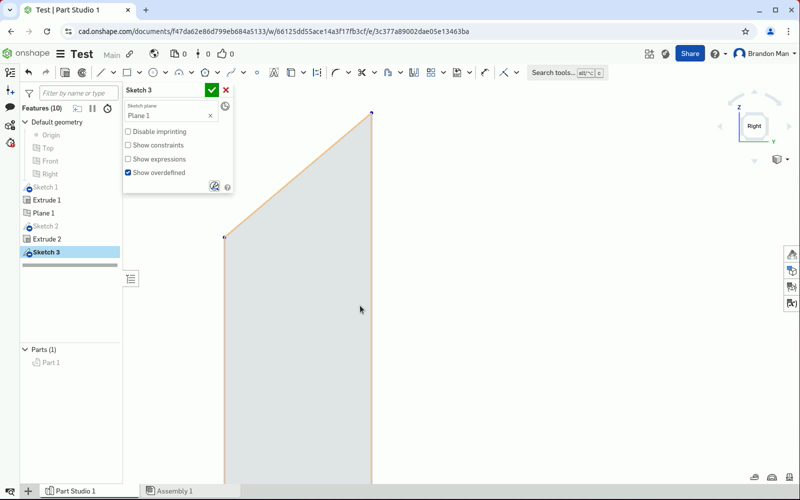
scroll(-6)
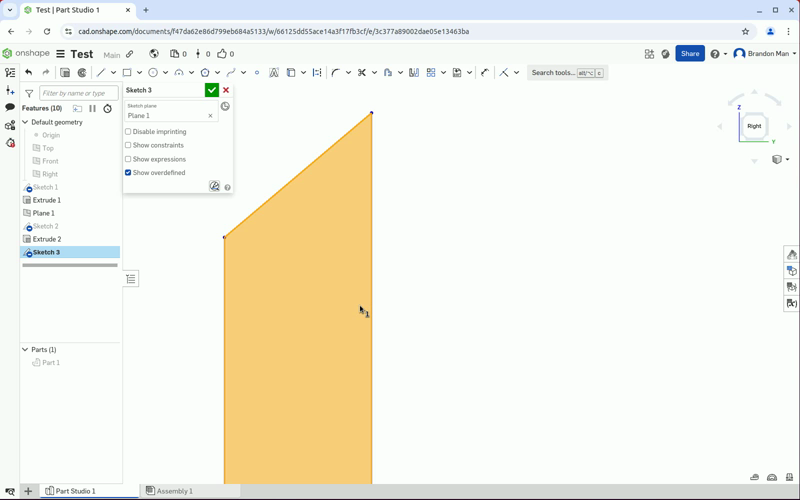
scroll(-6)
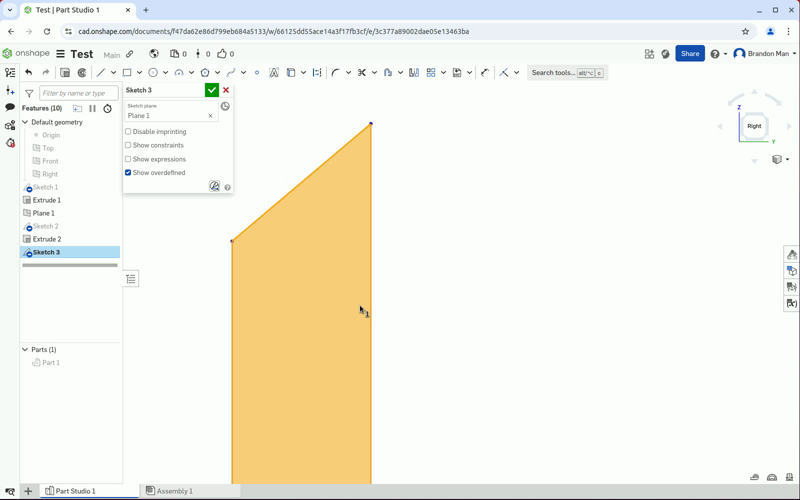
scroll(-6)
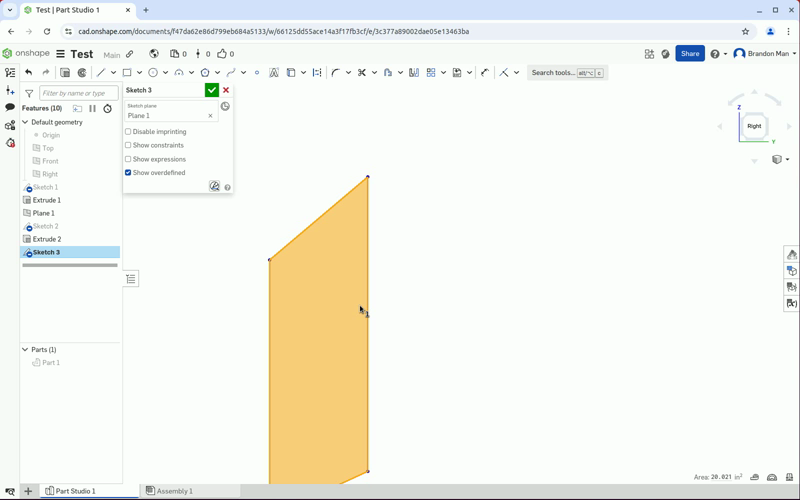
scroll(-6)
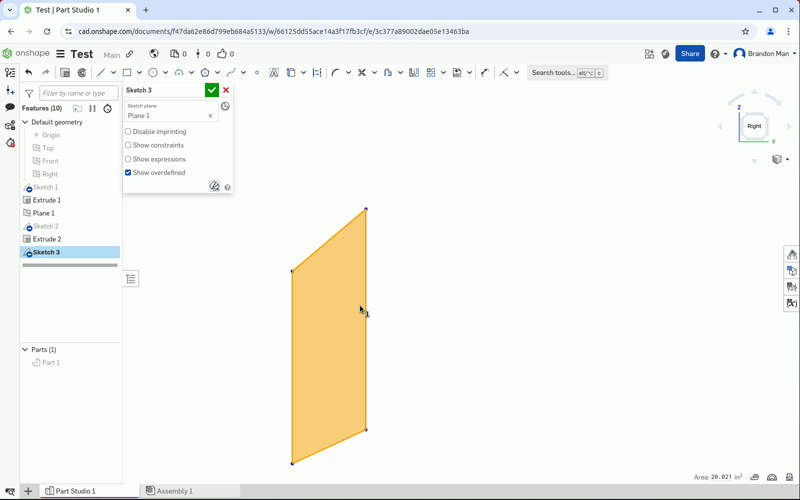
scroll(-6)
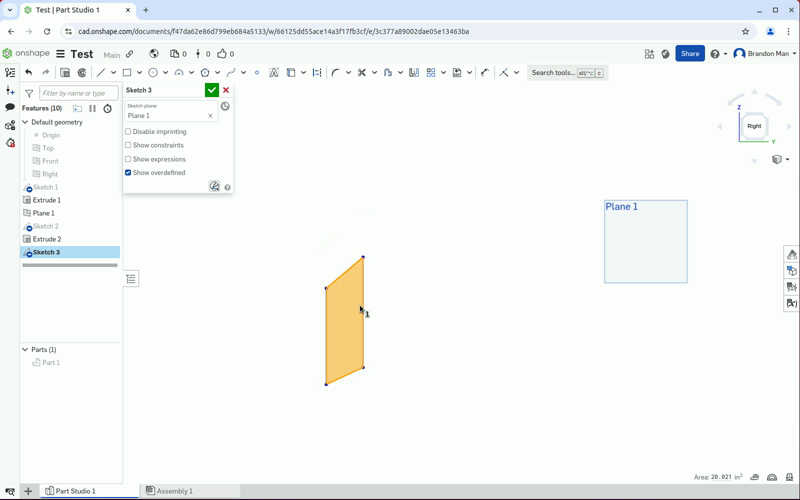
scroll(-6)
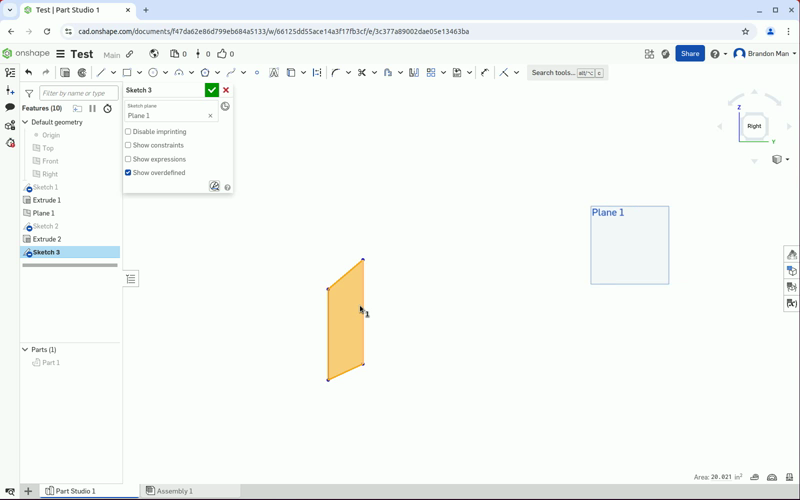
scroll(-6)
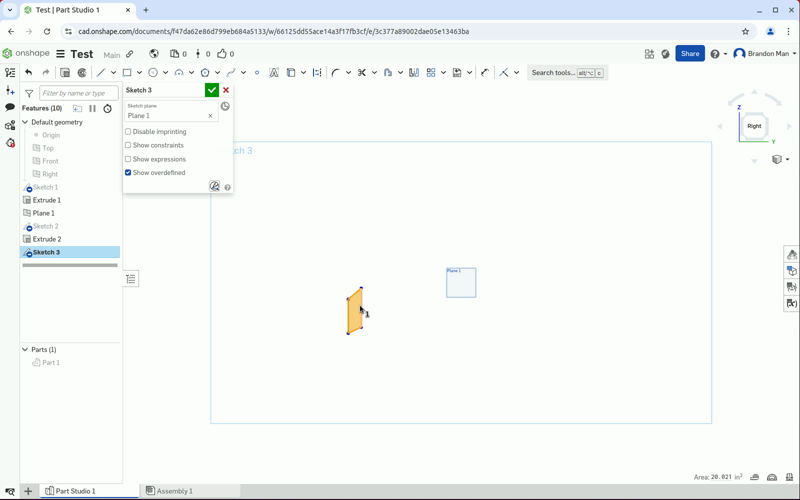
mouse_move(73, 352)
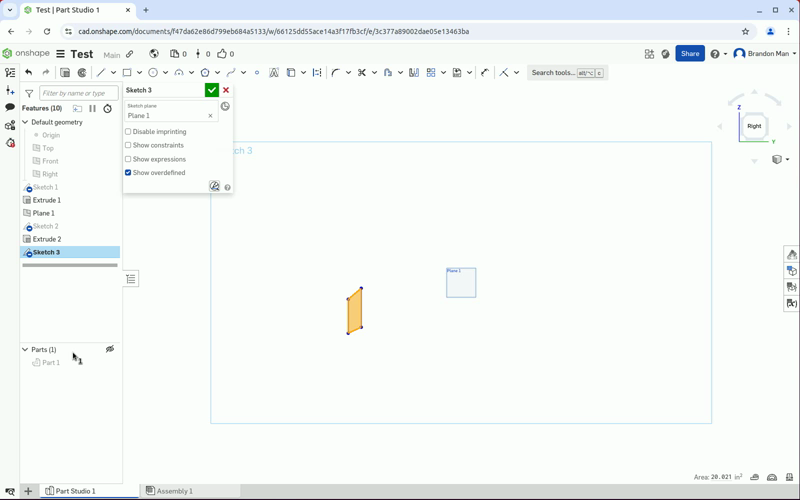
key(shift+y)
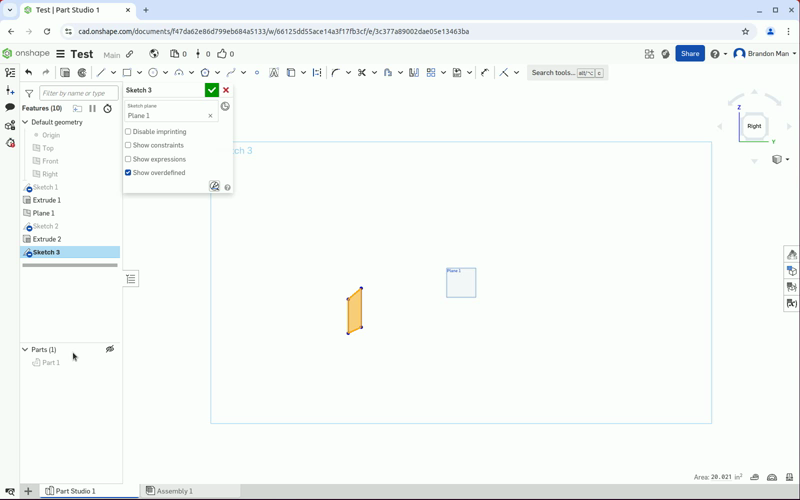
key(shift+e)
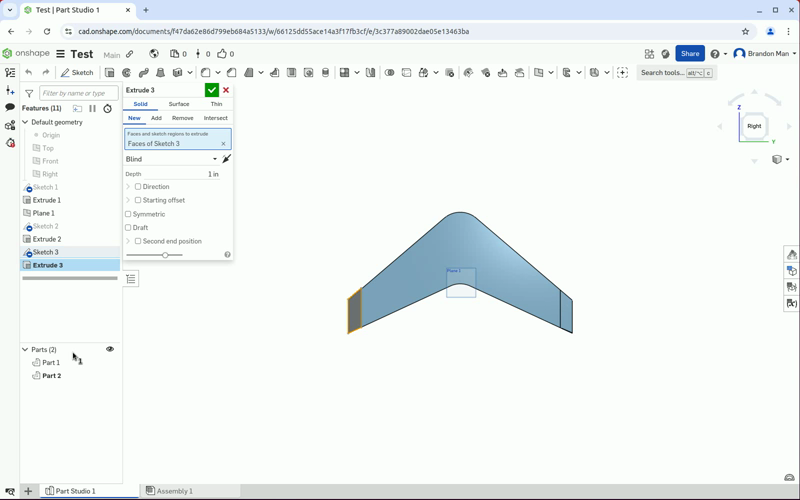
mouse_move(143, 106)
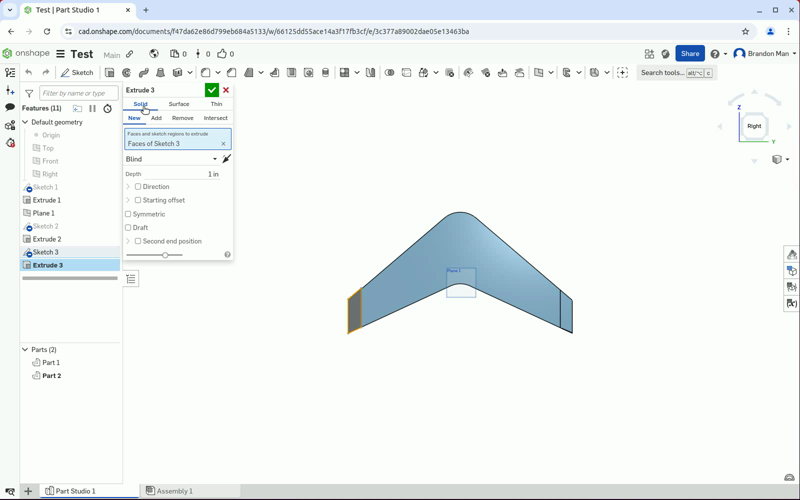
click(143, 106)
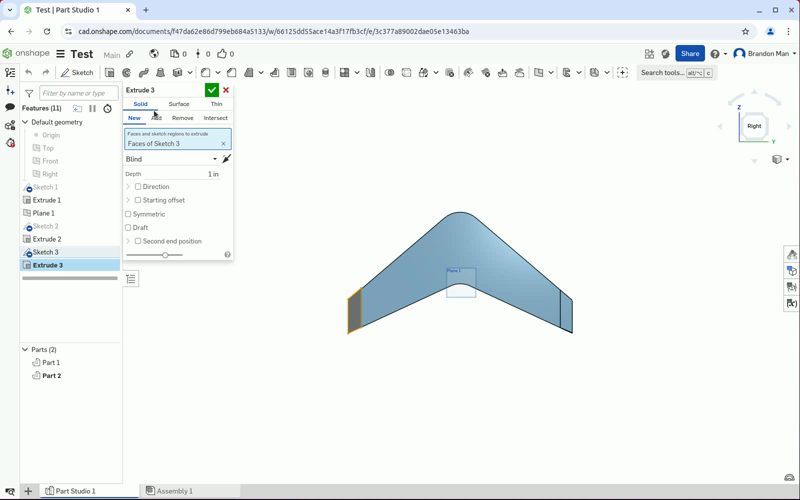
mouse_move(186, 120)
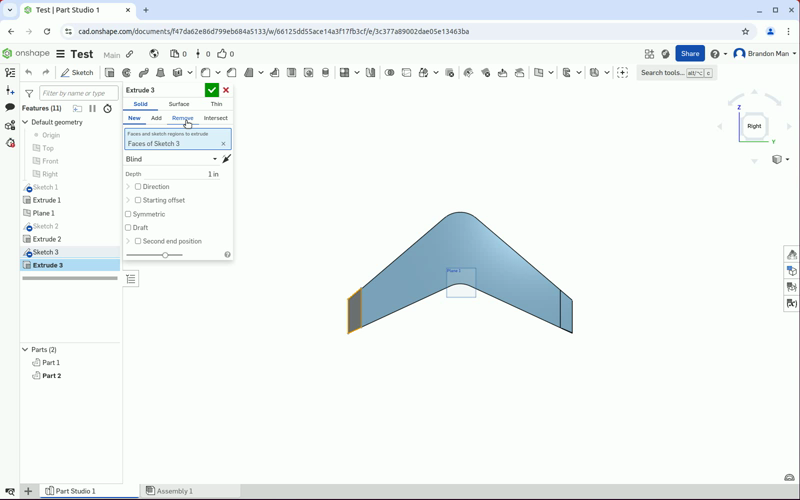
click(186, 120)
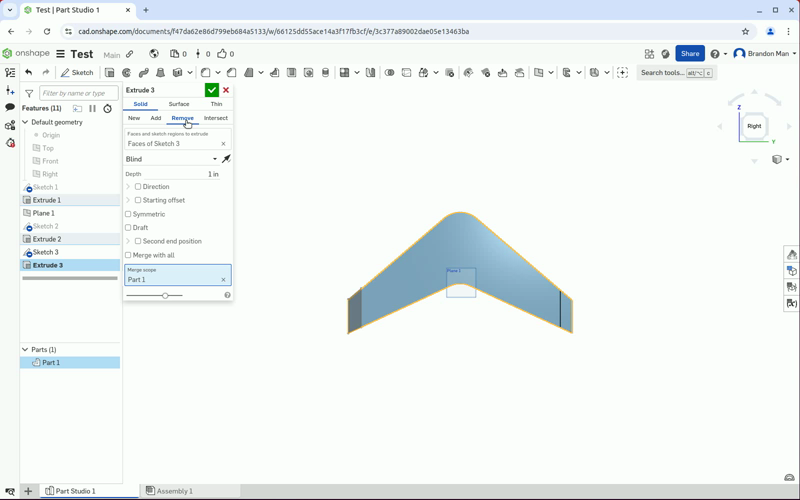
key(tab, 4)
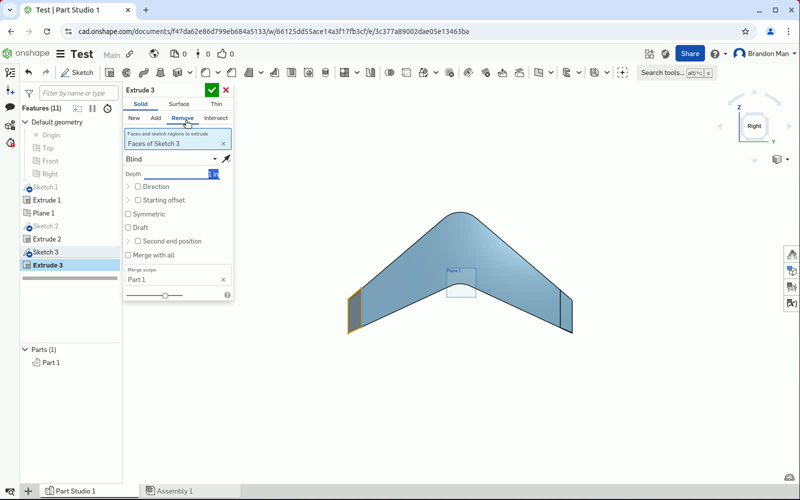
text(3.851)
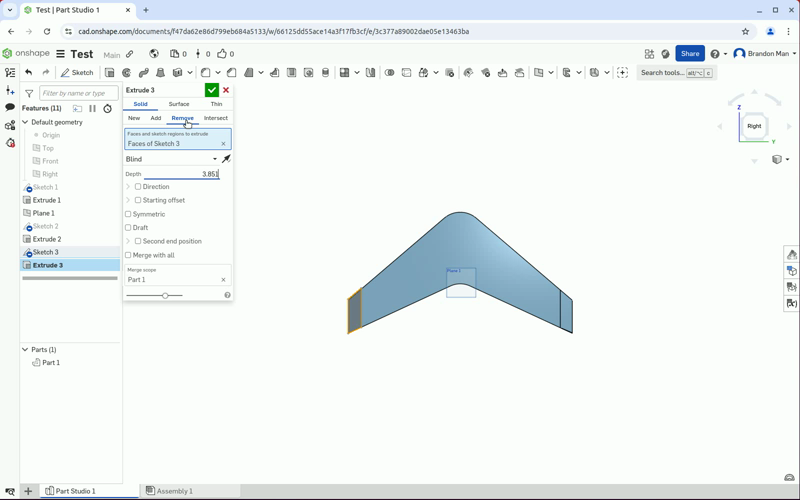
key(tab, 6)
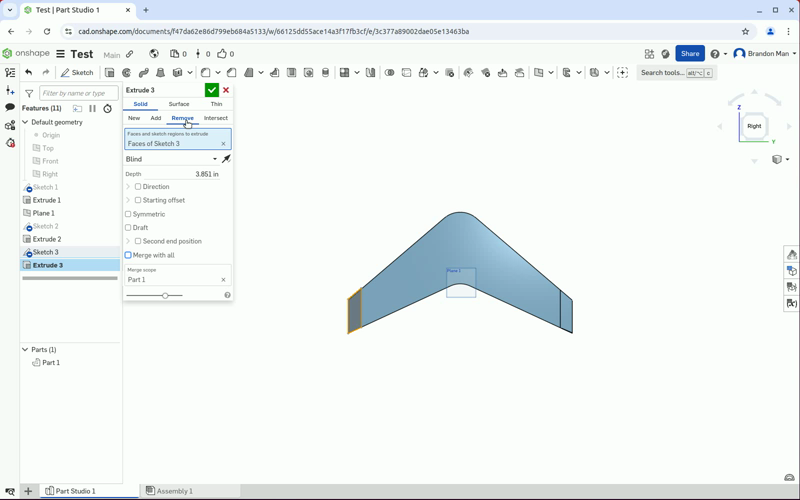
key(space)
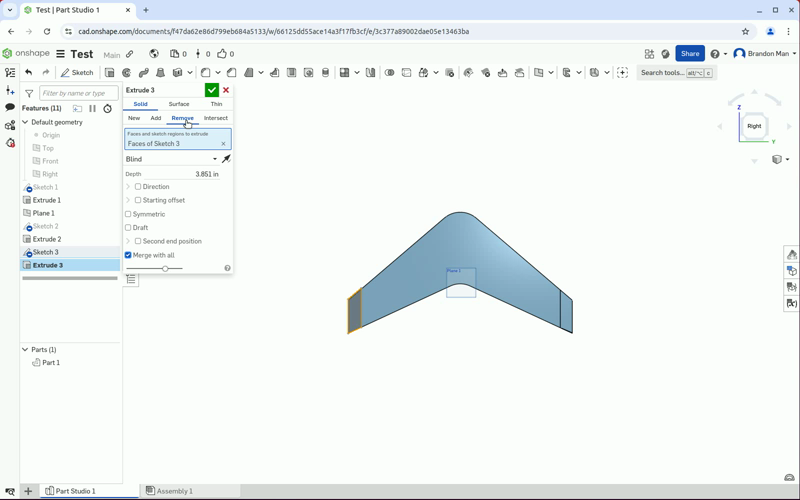
key(enter)
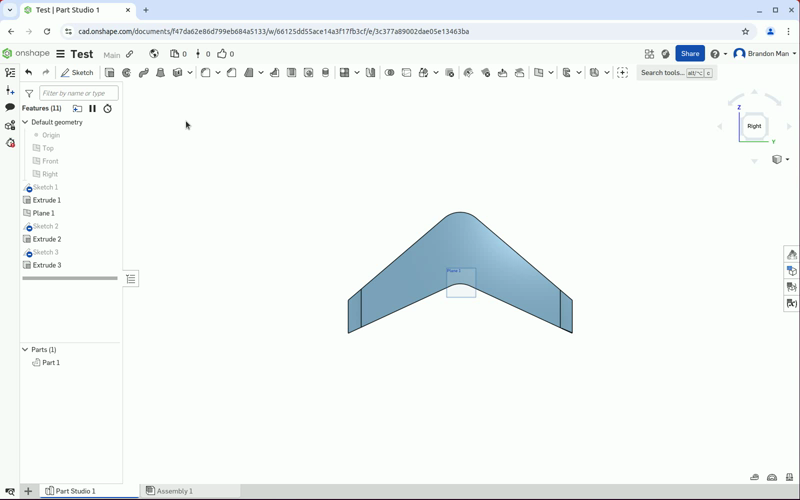
key(shift+h)
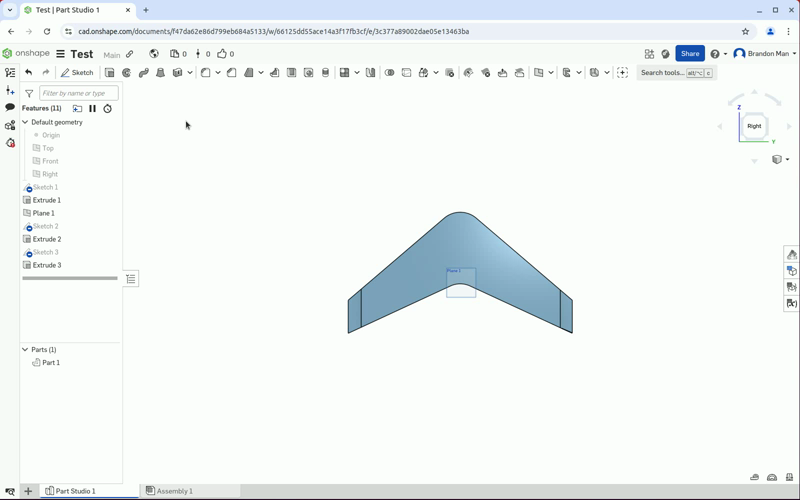
key(shift+h)
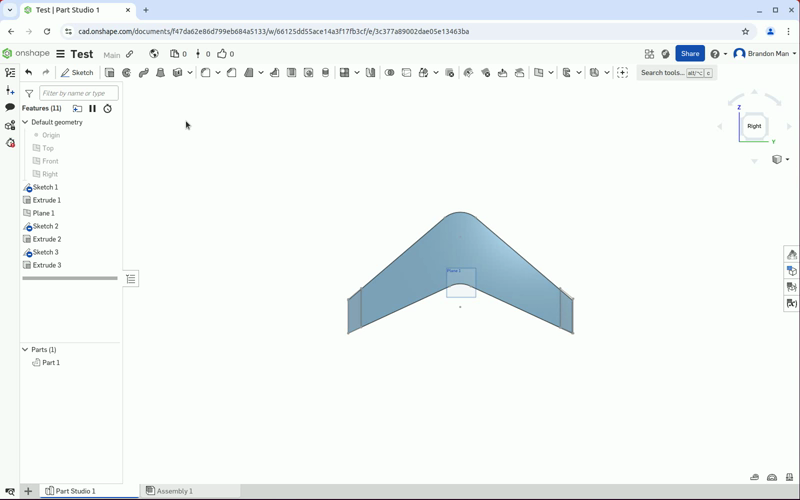
key(shift+7)
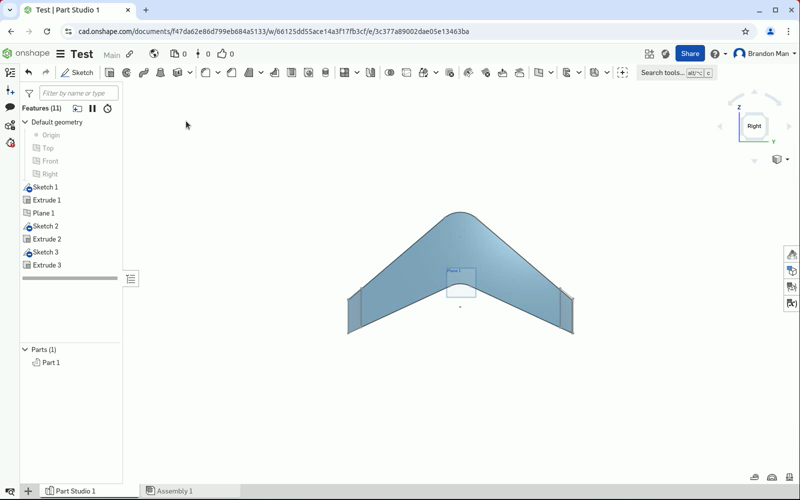
key(right, 2)
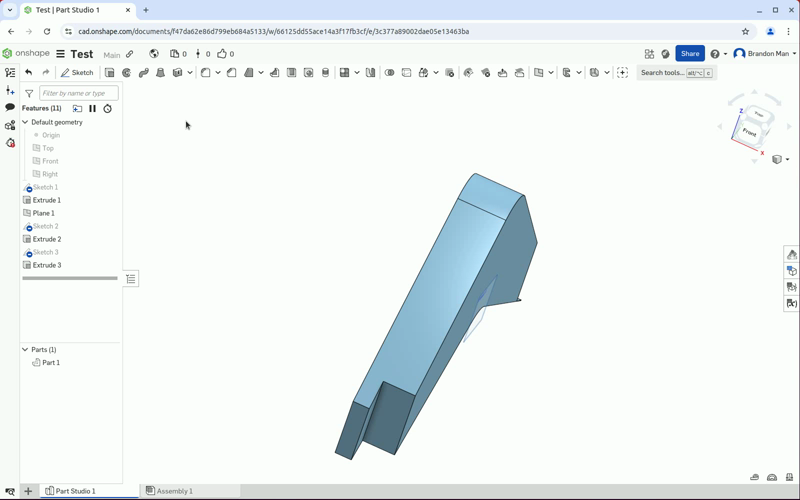
key(down, 2)
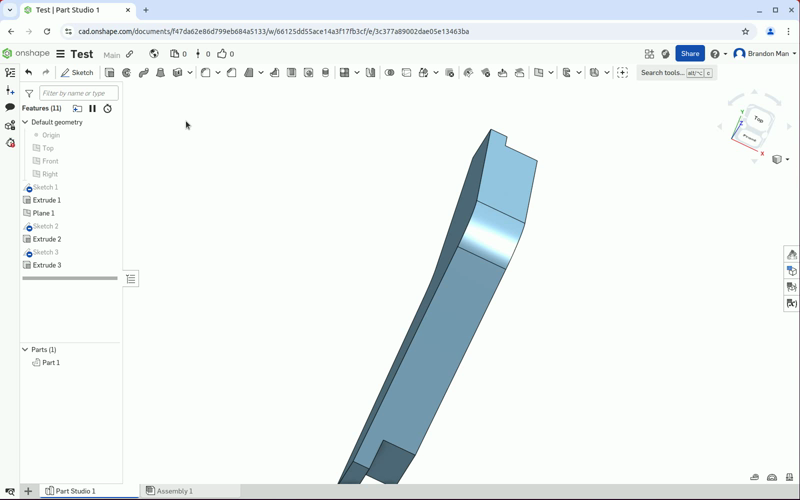
key(up, 2)
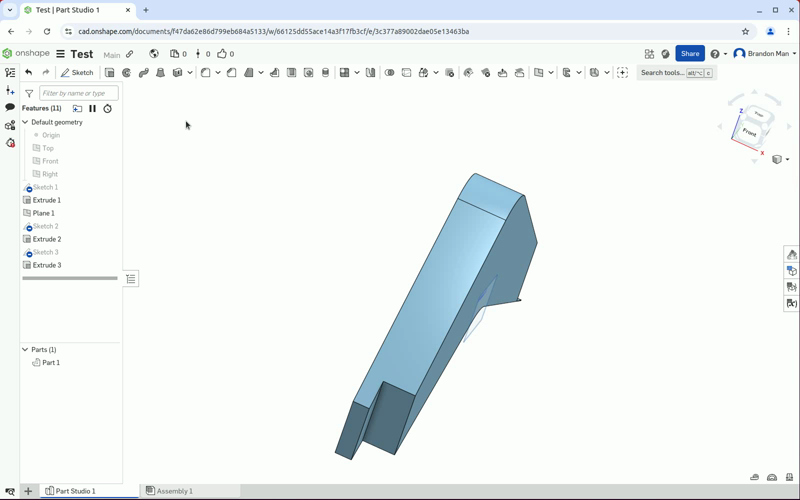
key(left, 2)
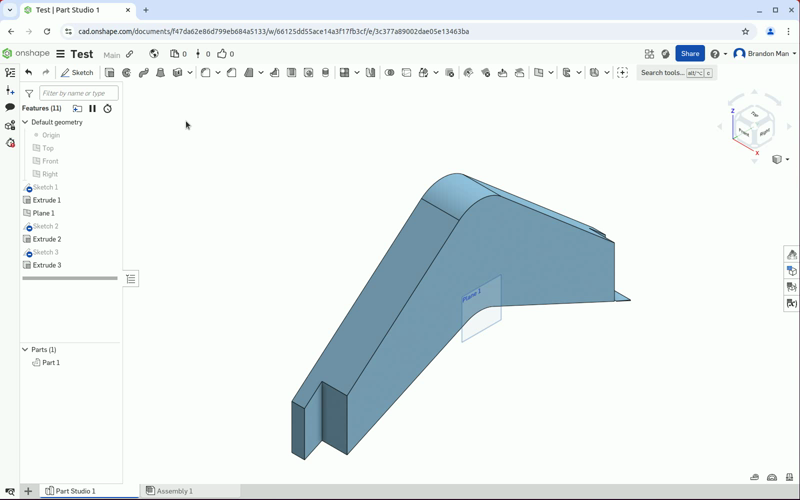
mouse_move(73, 189)
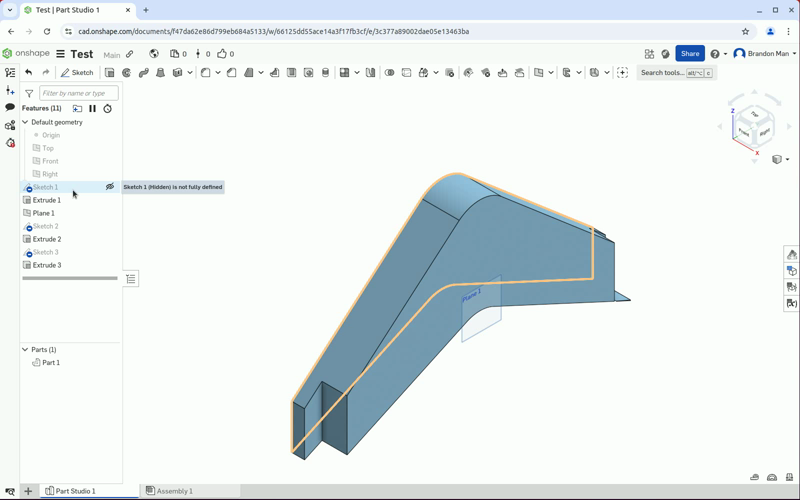
click(73, 189)